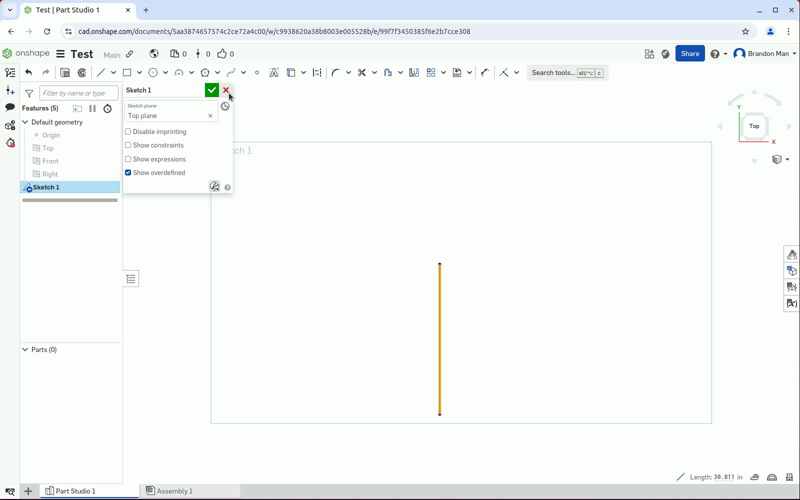
key(shift+h)
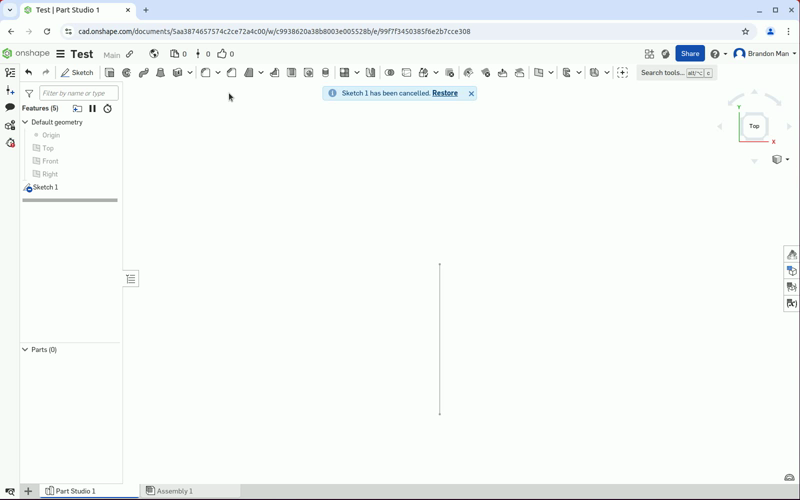
mouse_move(73, 352)
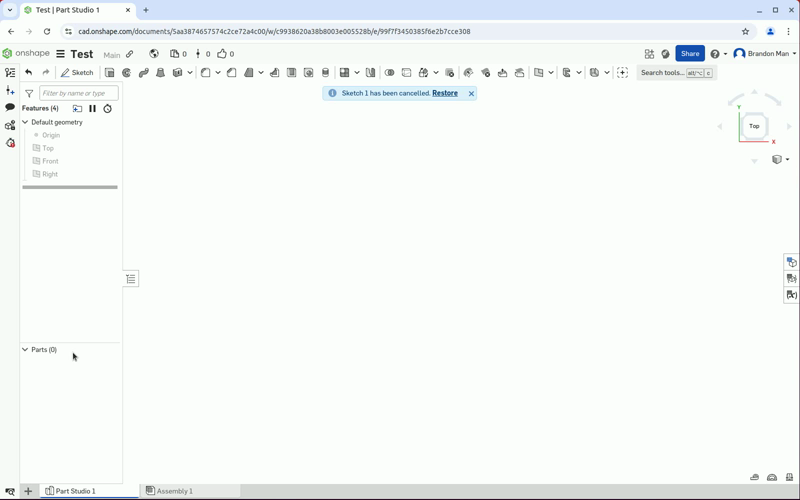
key(y)
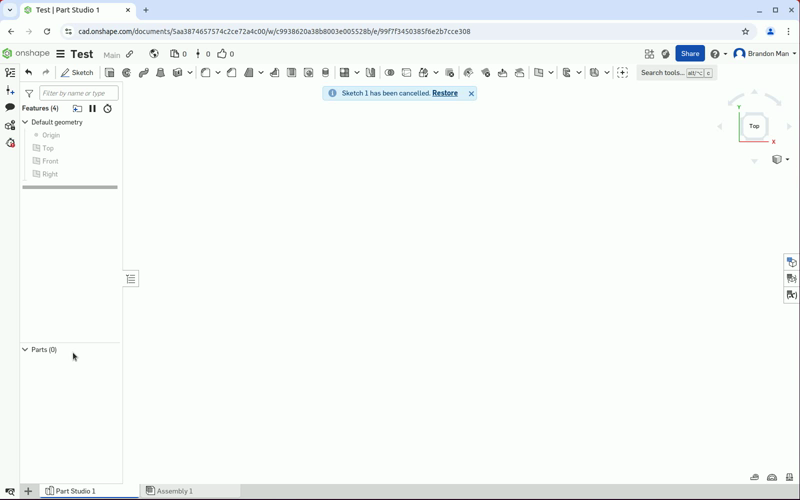
key(shift+p)
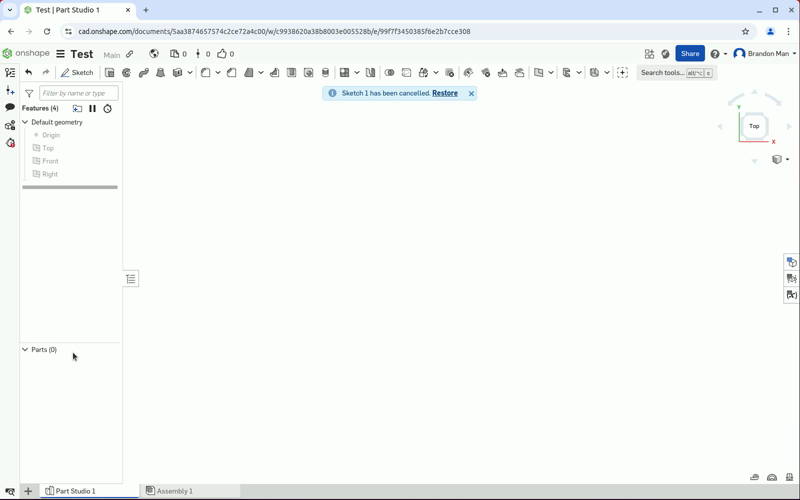
key(space)
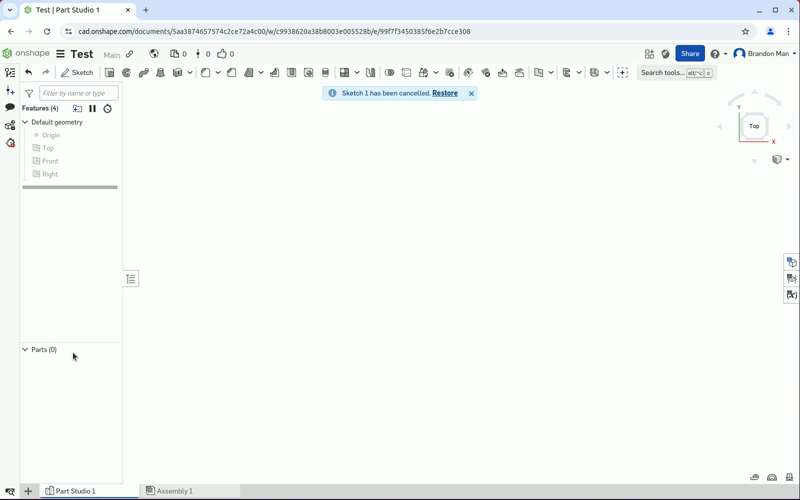
key_down(shift)
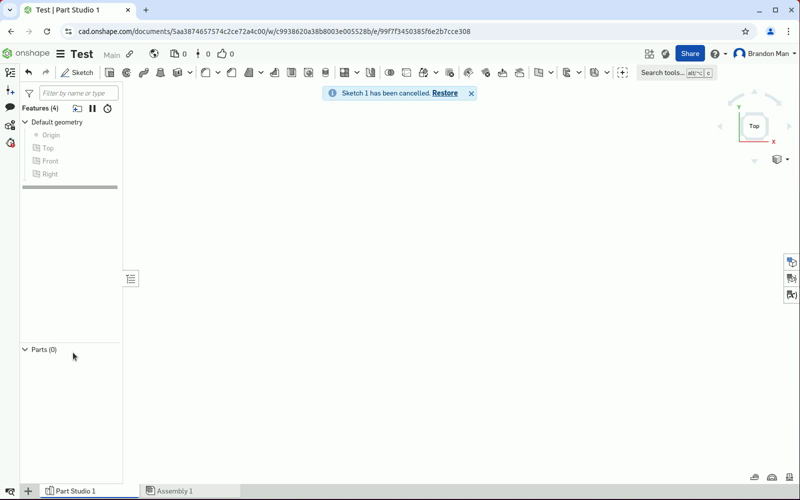
key(up)
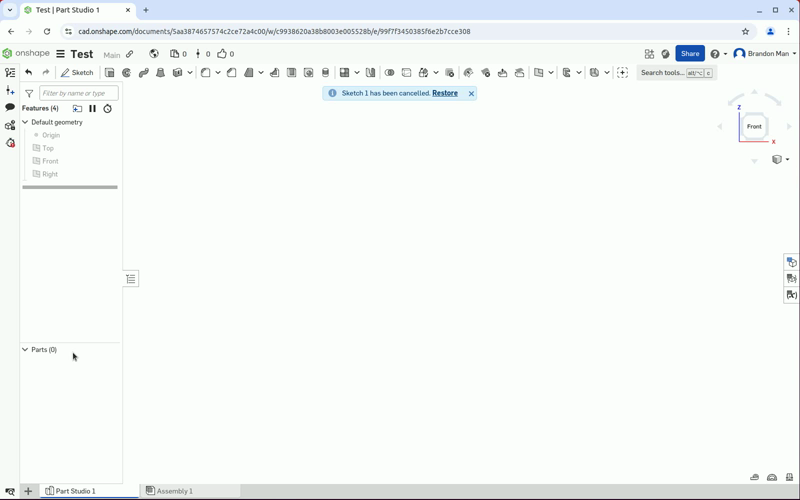
key_up(shift)
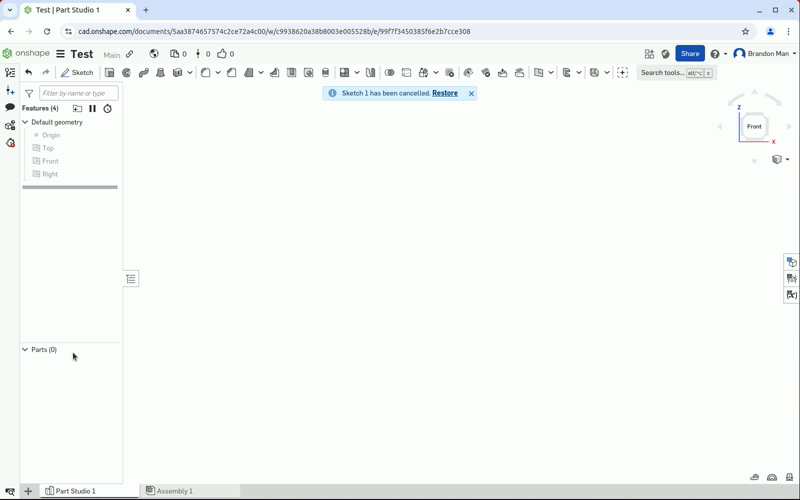
key(space)
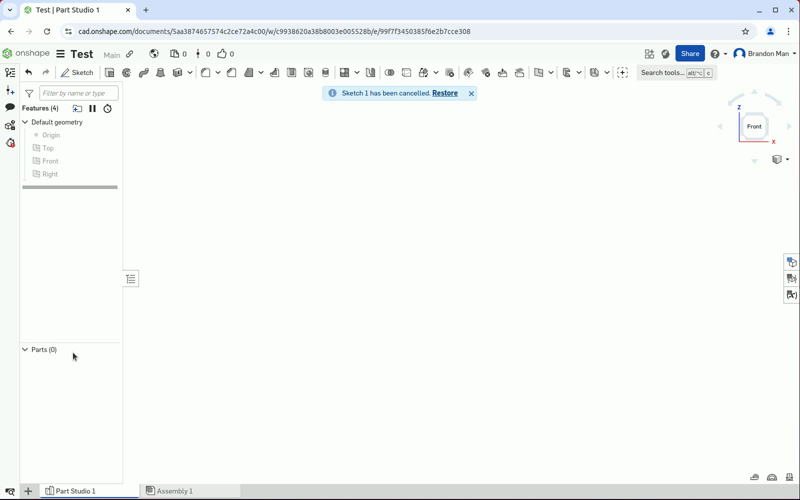
key_down(shift)
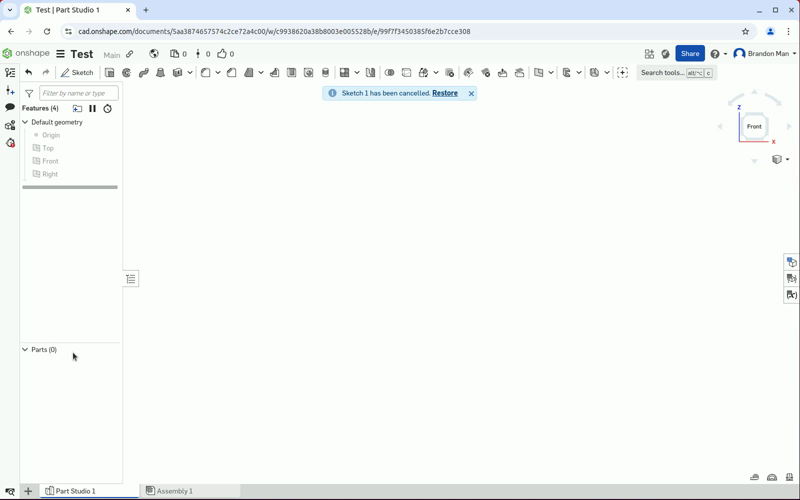
key(left)
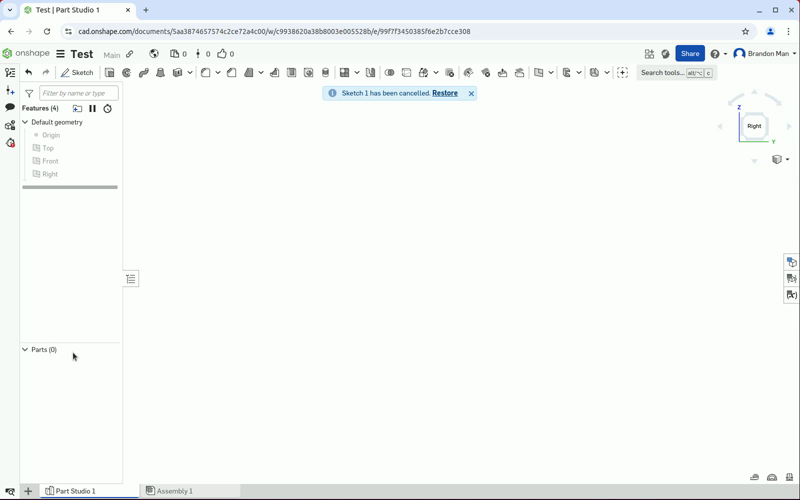
key_up(shift)
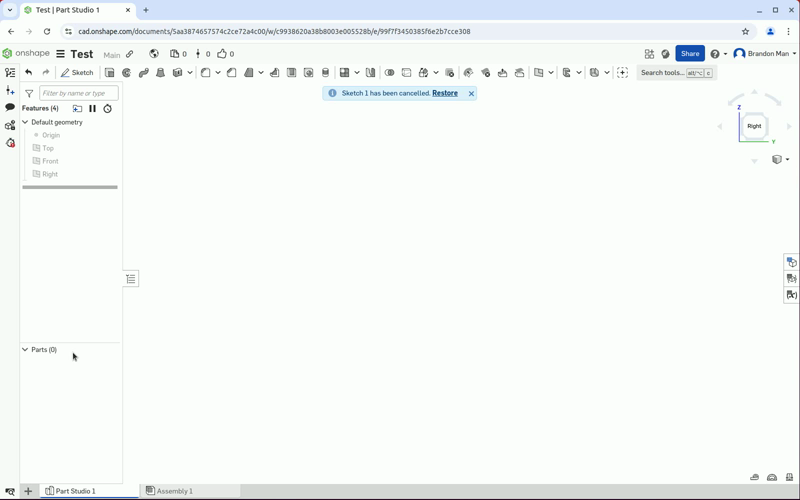
mouse_move(73, 352)
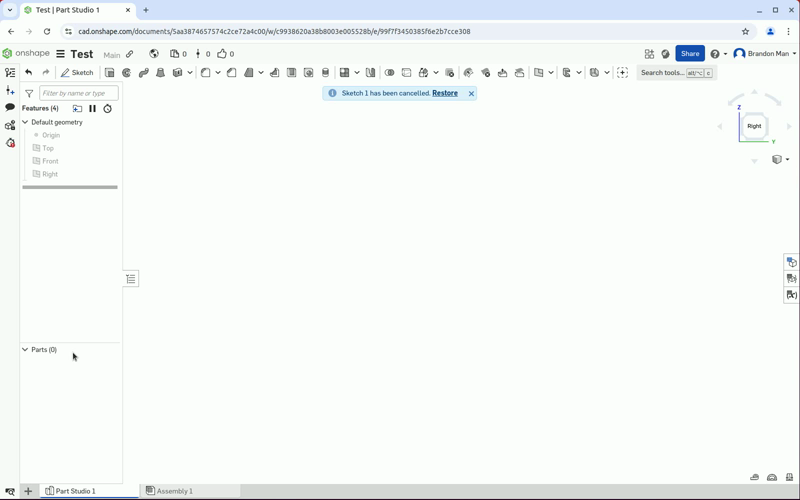
key(shift+y)
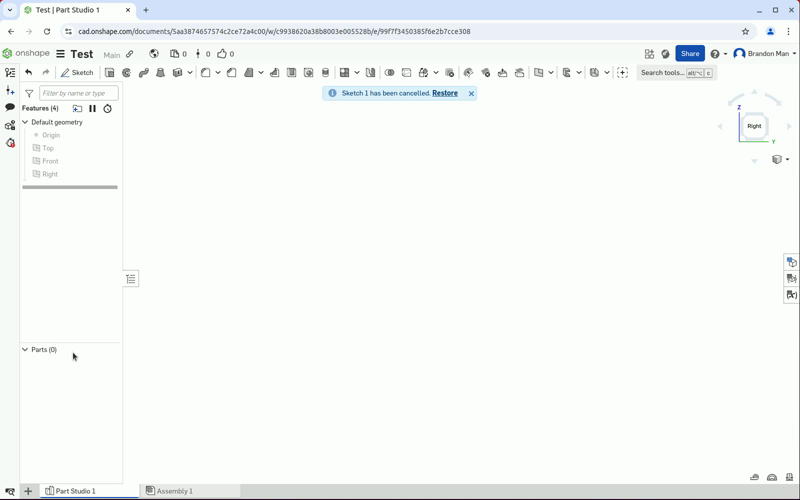
key(shift+s)
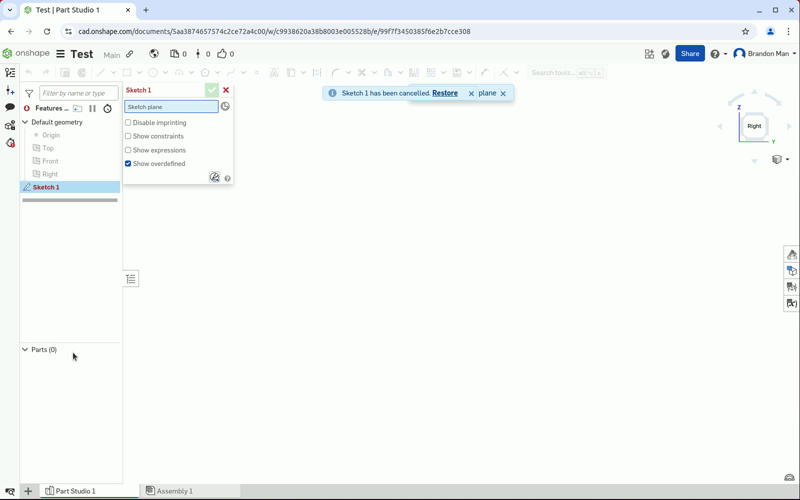
mouse_move(73, 176)
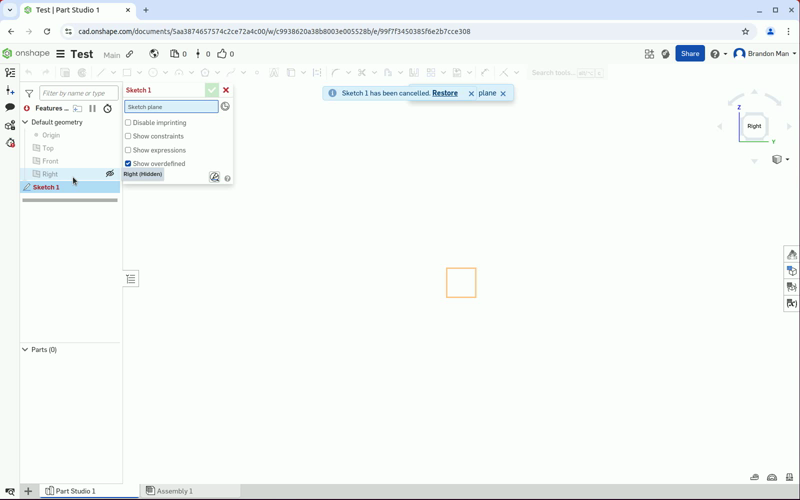
click(73, 176)
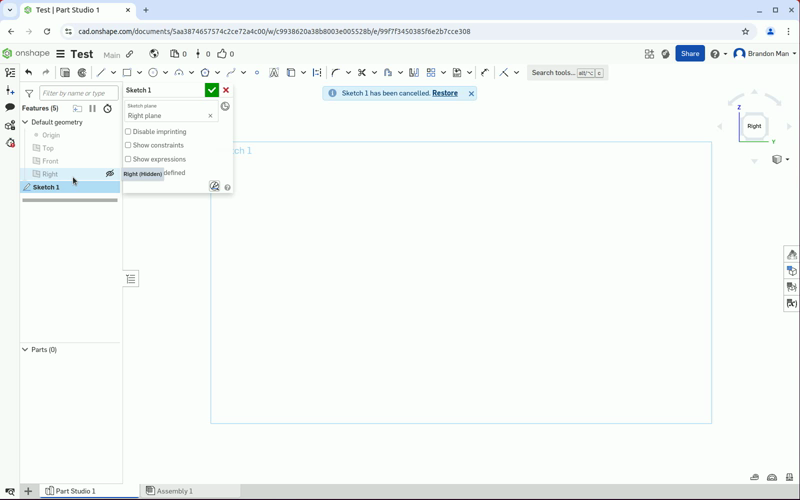
mouse_move(73, 352)
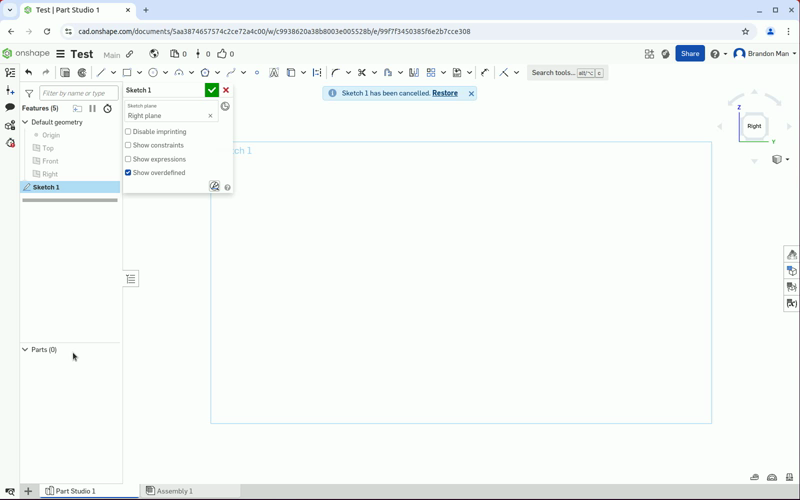
key(y)
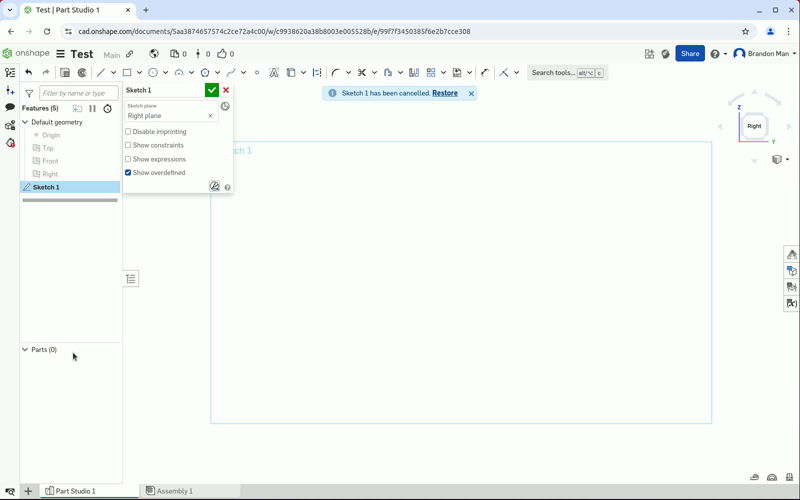
key(l)
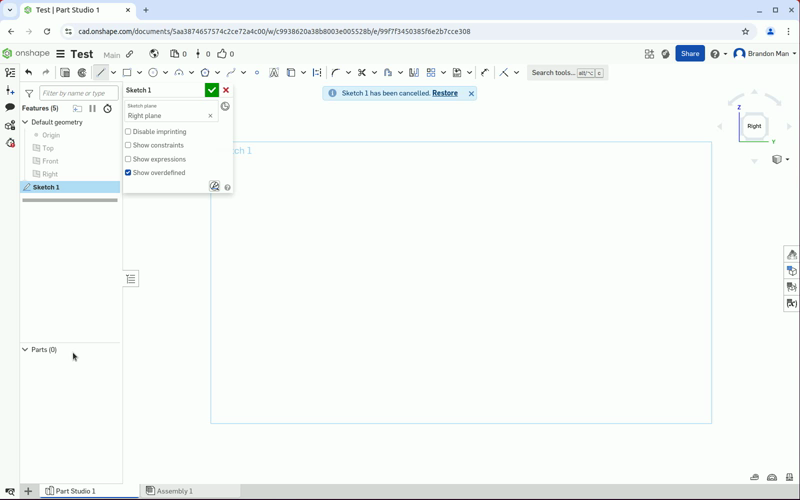
key_down(shift)
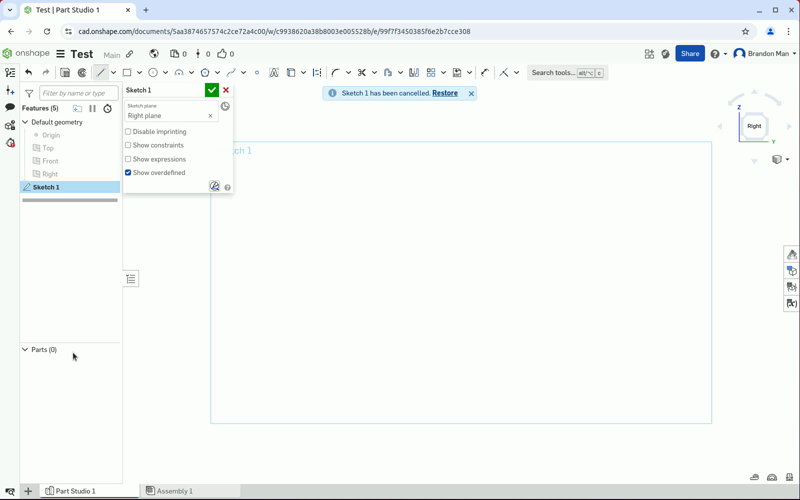
mouse_move(430, 200)
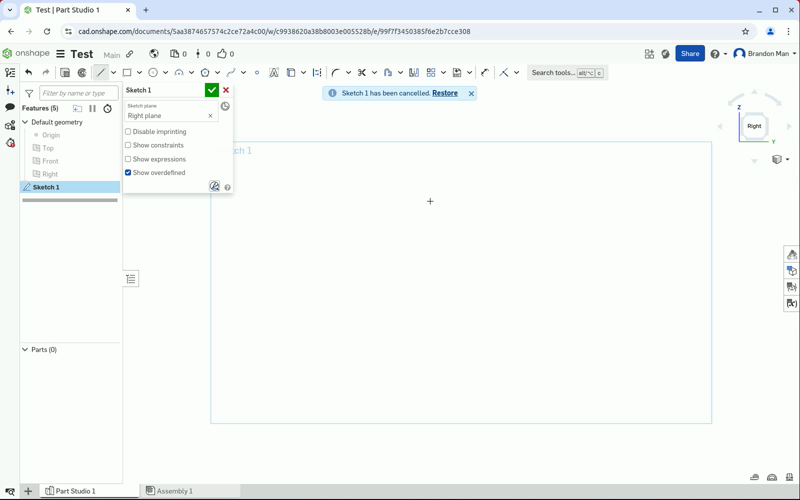
click(430, 200)
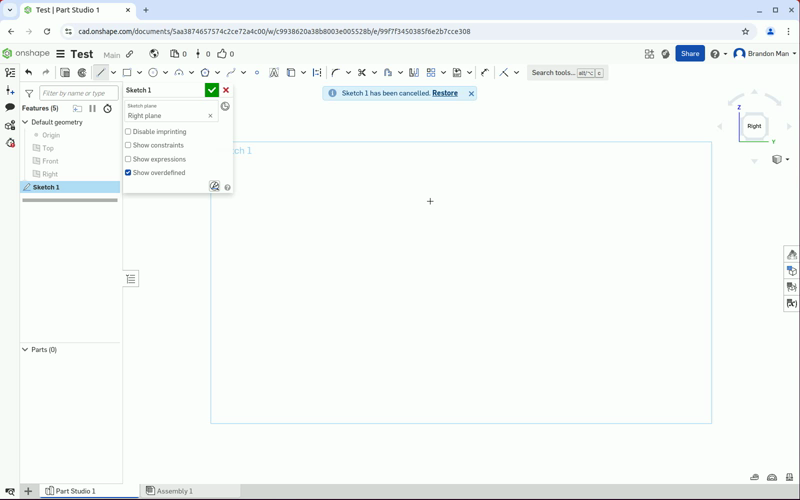
key_up(shift)
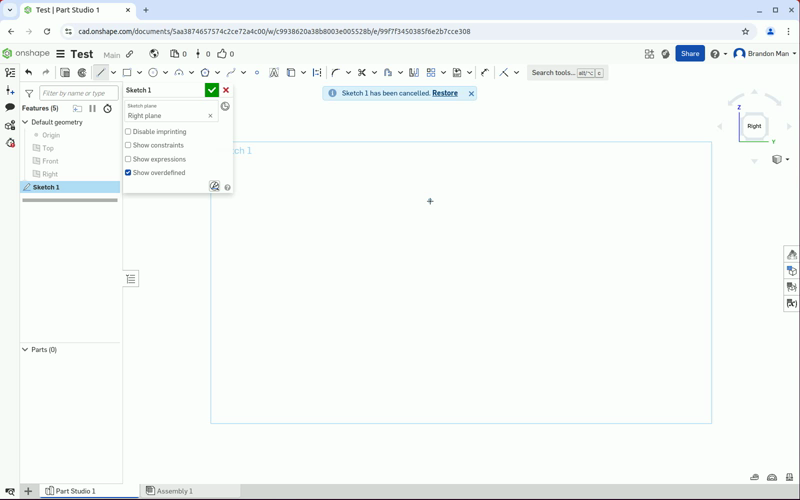
key_down(shift)
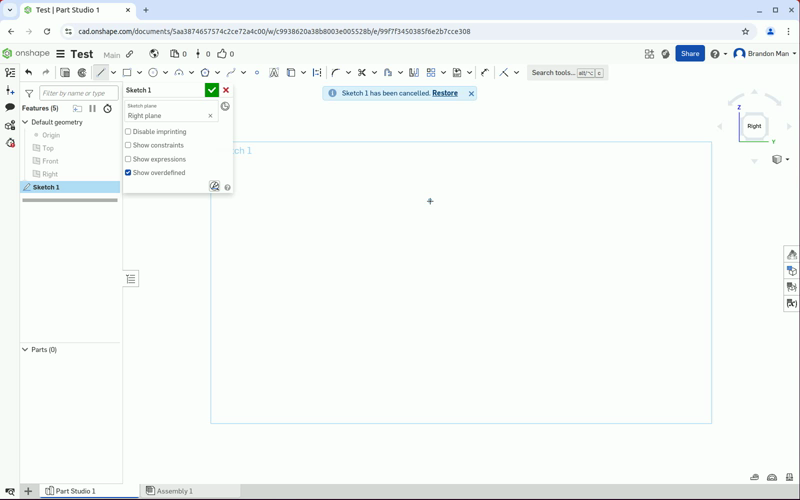
mouse_move(460, 200)
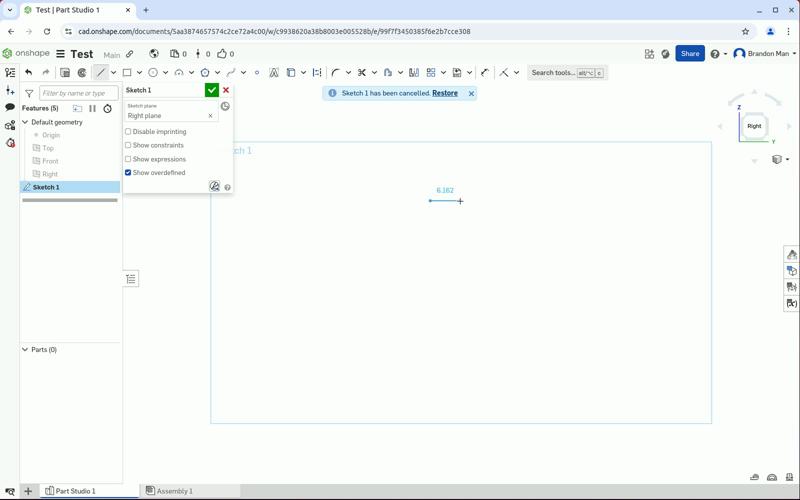
mouse_move(451, 200)
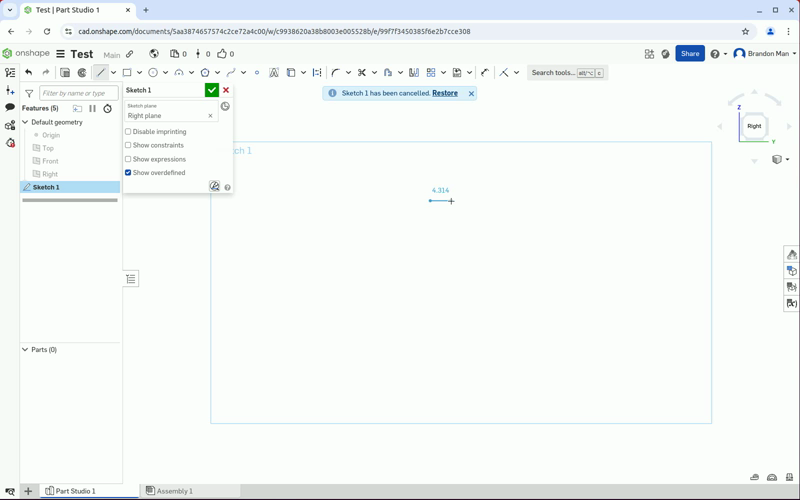
click(451, 200)
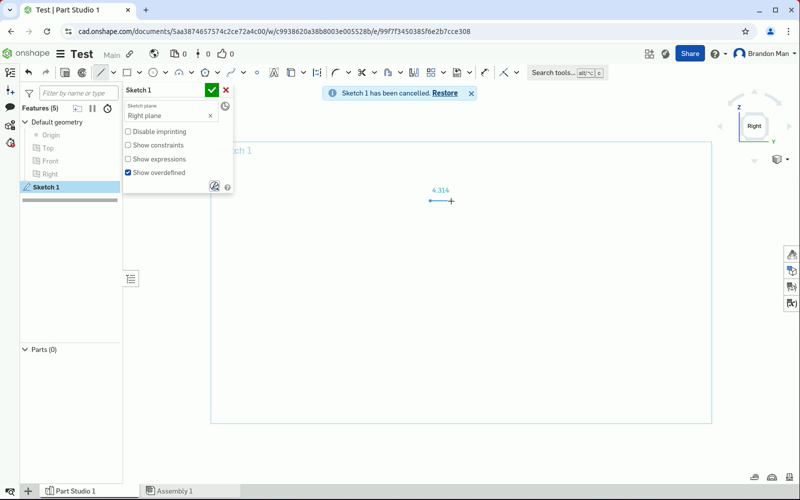
key_up(shift)
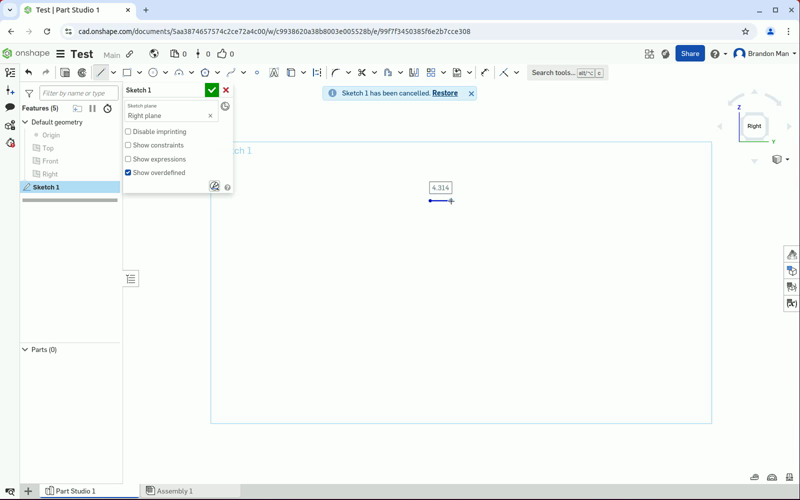
key(esc)
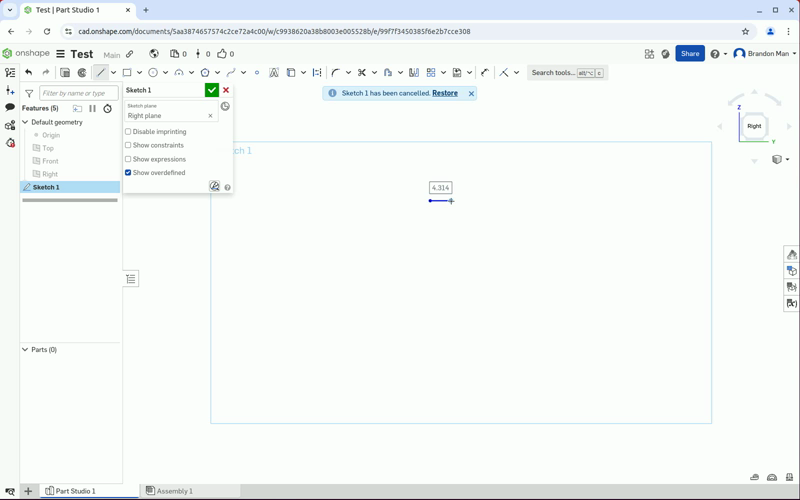
key(a)
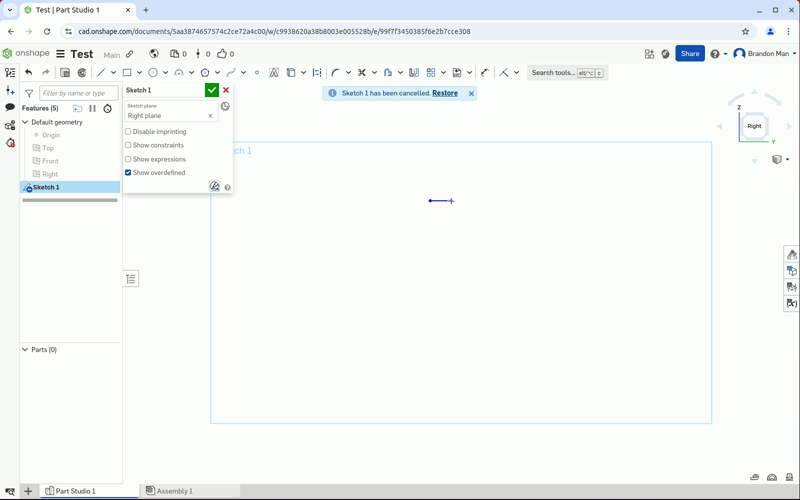
mouse_move(451, 200)
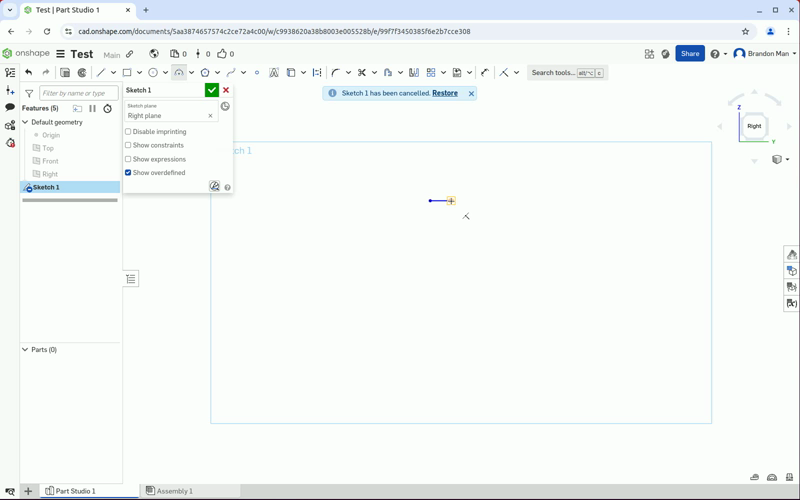
click(451, 200)
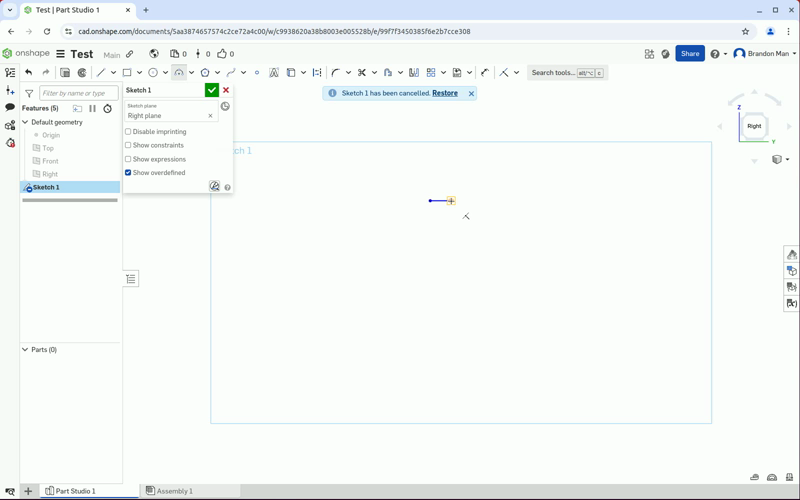
key_down(shift)
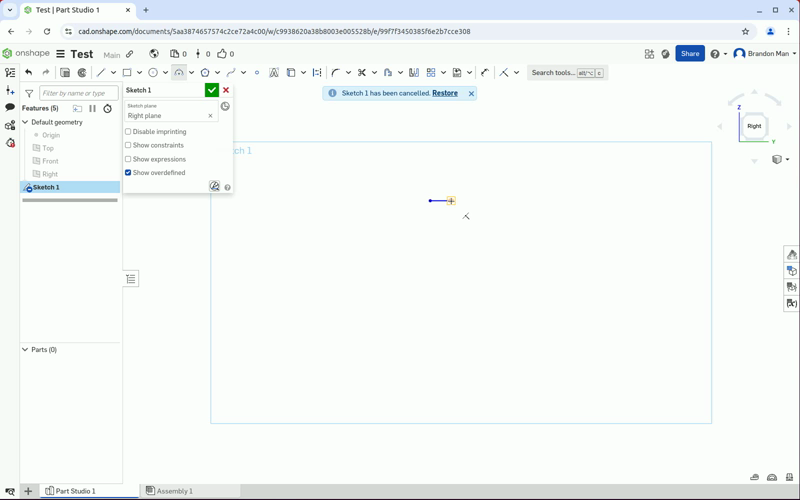
mouse_move(470, 200)
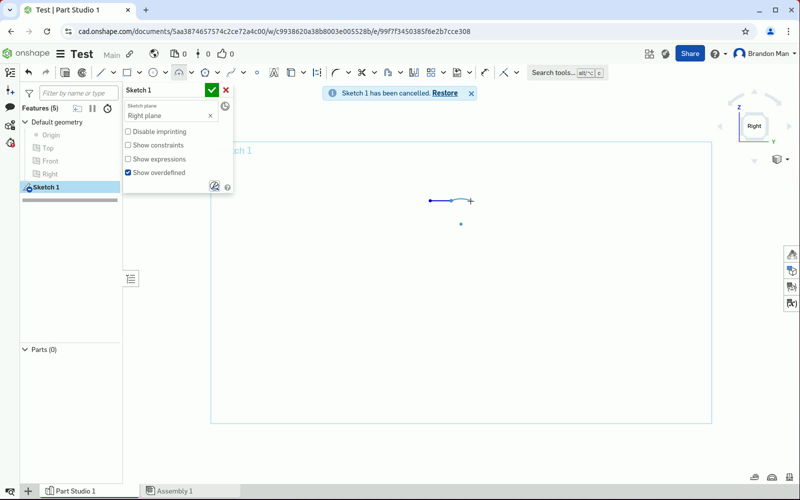
click(470, 200)
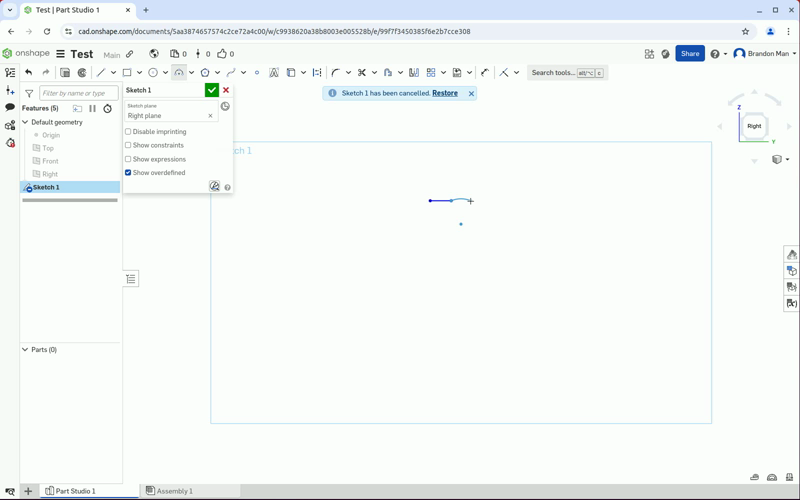
mouse_move(461, 190)
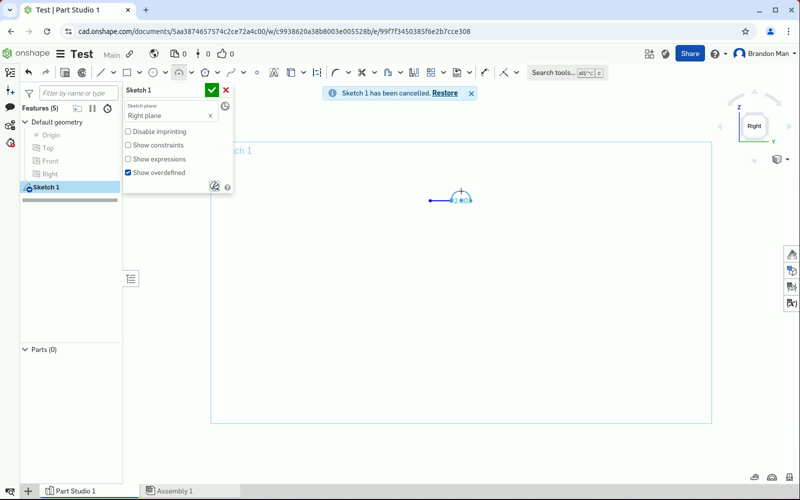
click(461, 190)
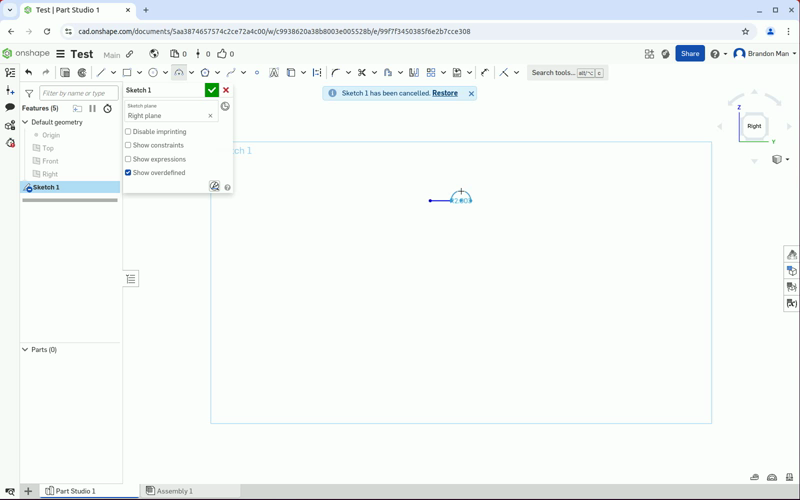
key_up(shift)
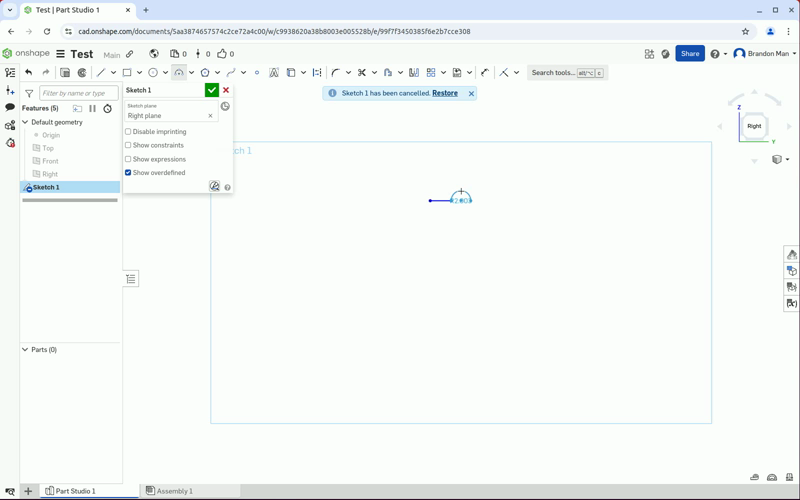
key(esc)
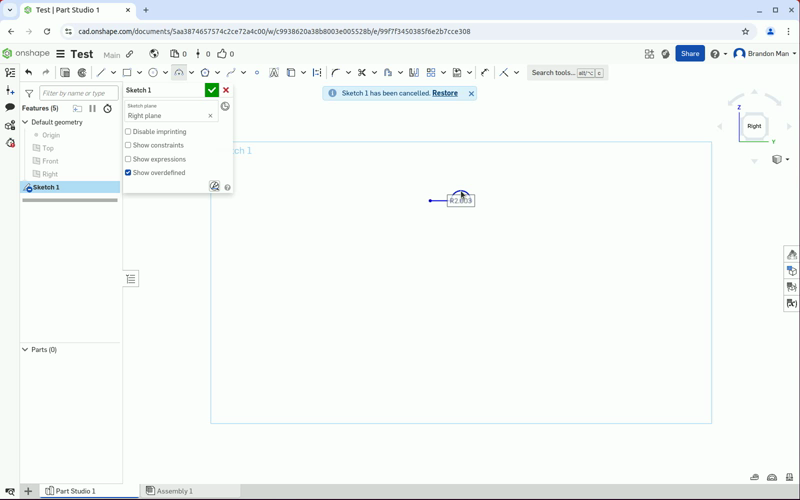
key(l)
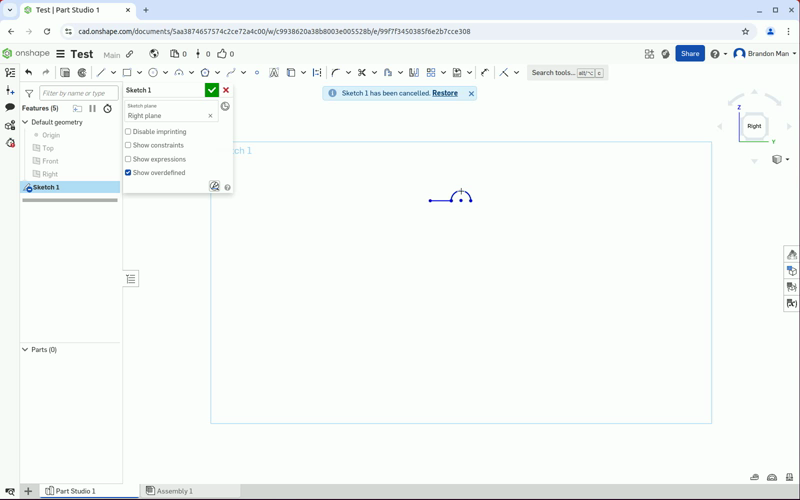
mouse_move(470, 200)
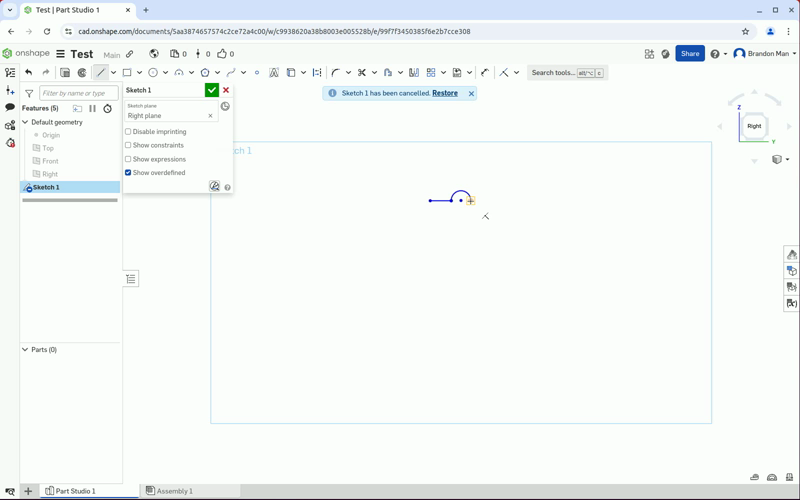
click(470, 200)
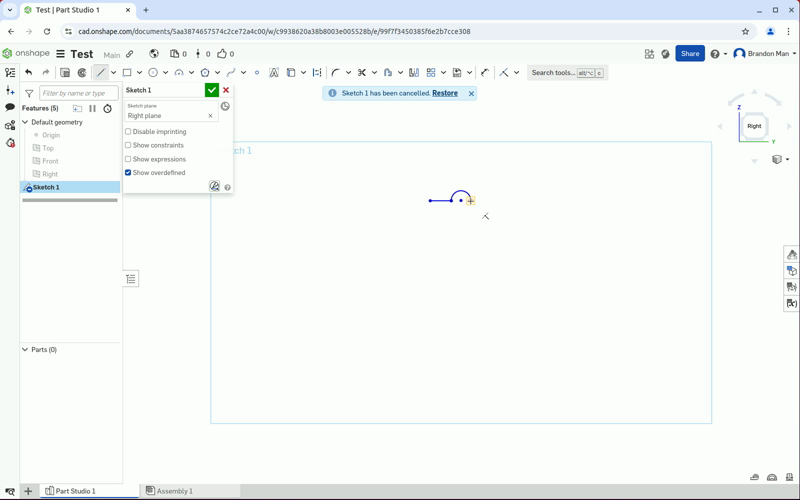
key_down(shift)
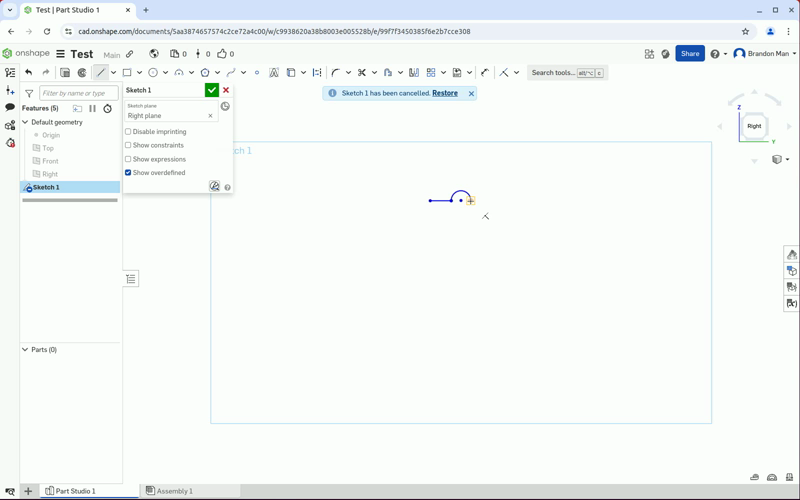
mouse_move(501, 200)
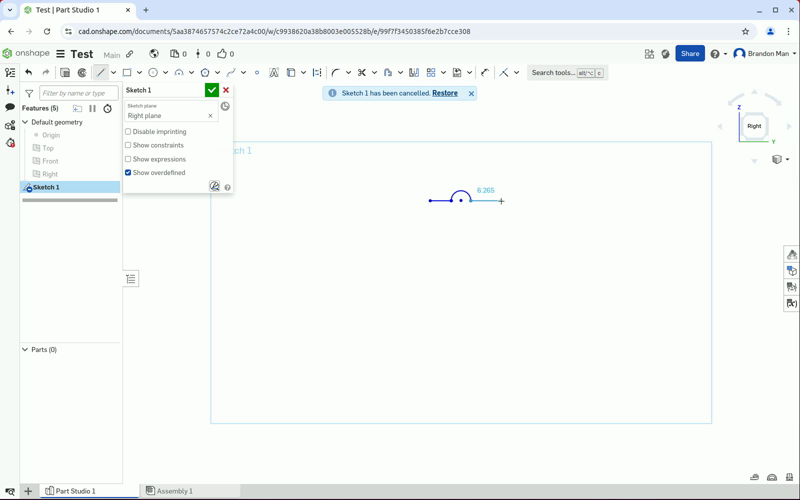
mouse_move(491, 200)
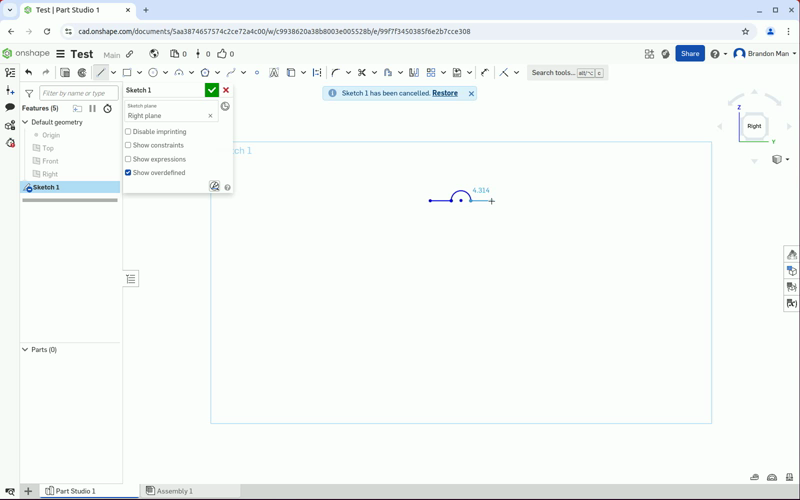
click(491, 200)
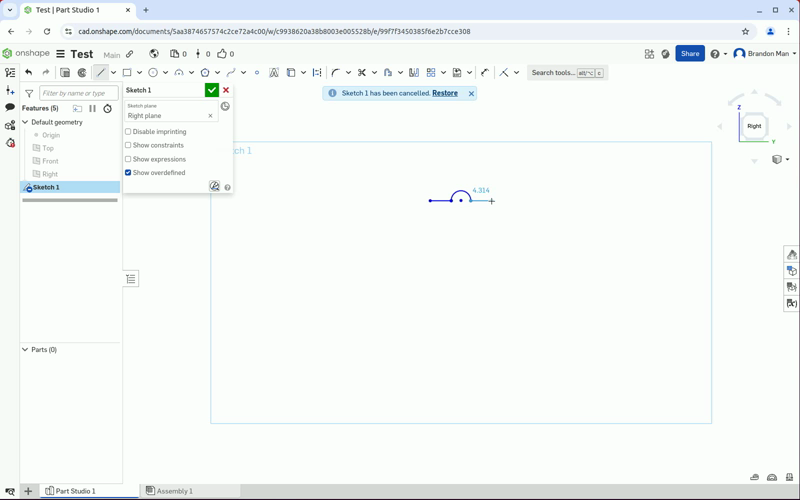
key_up(shift)
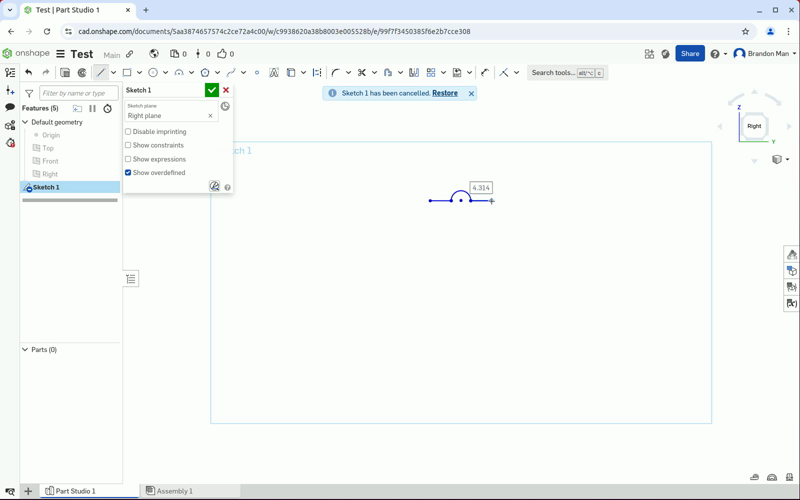
key(esc)
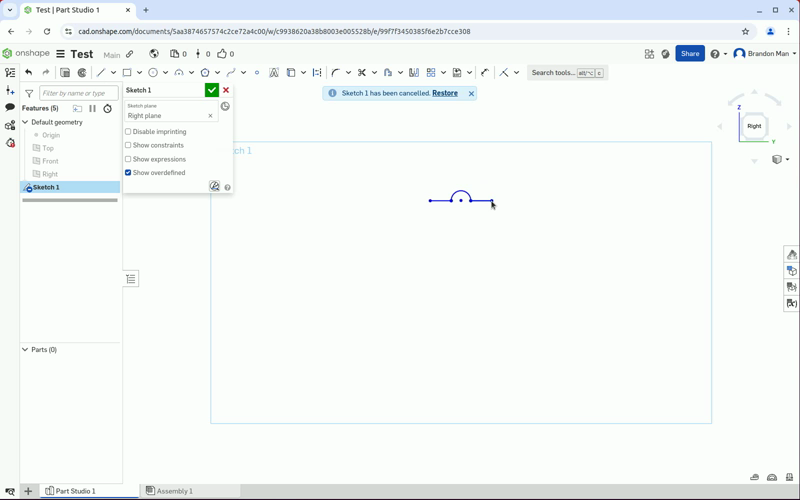
key(a)
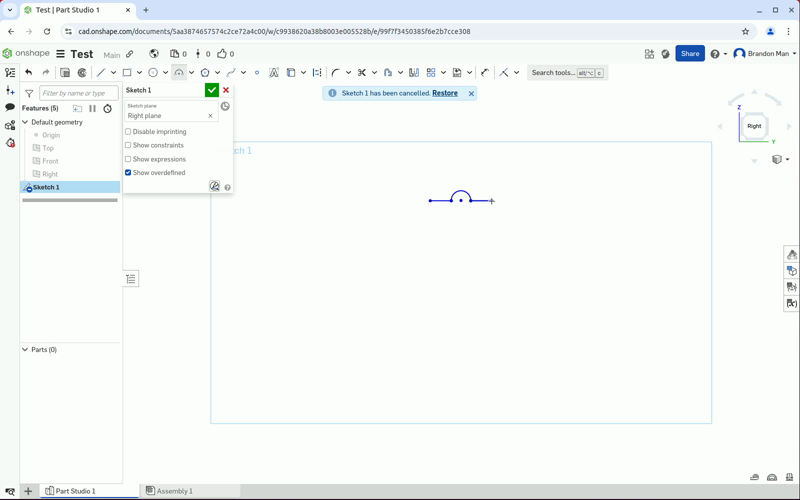
mouse_move(491, 200)
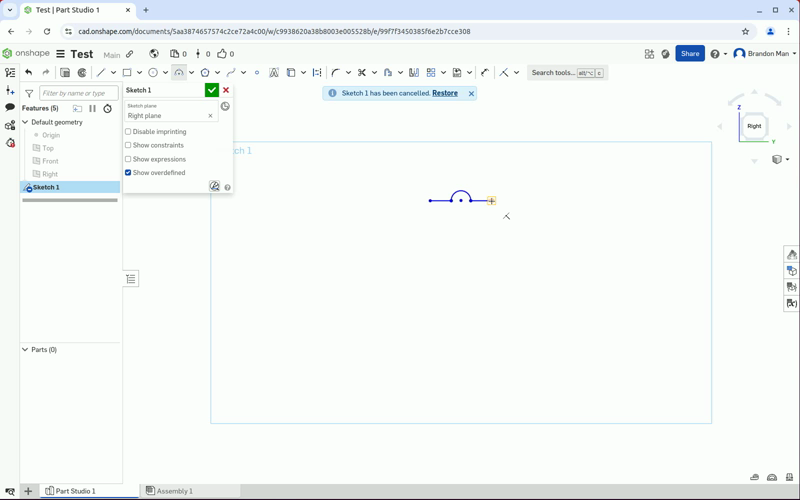
click(491, 200)
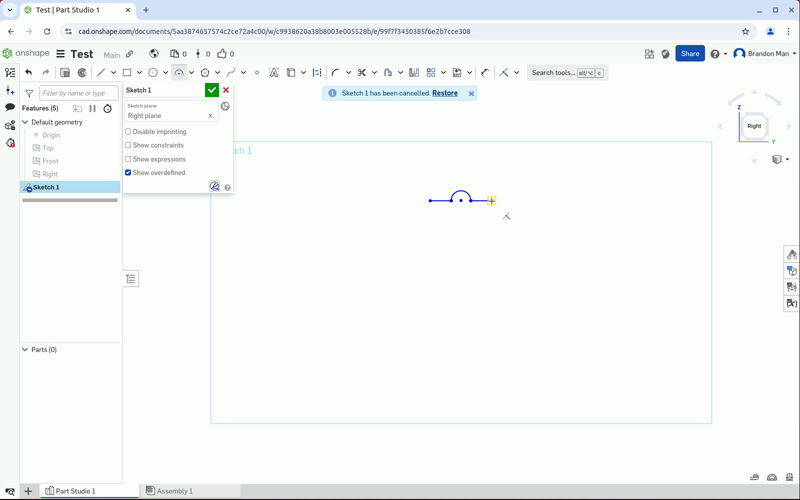
mouse_move(430, 200)
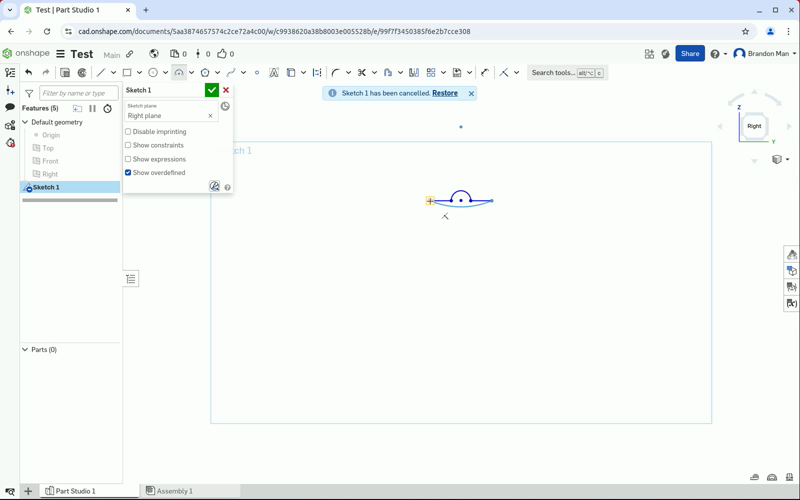
click(430, 200)
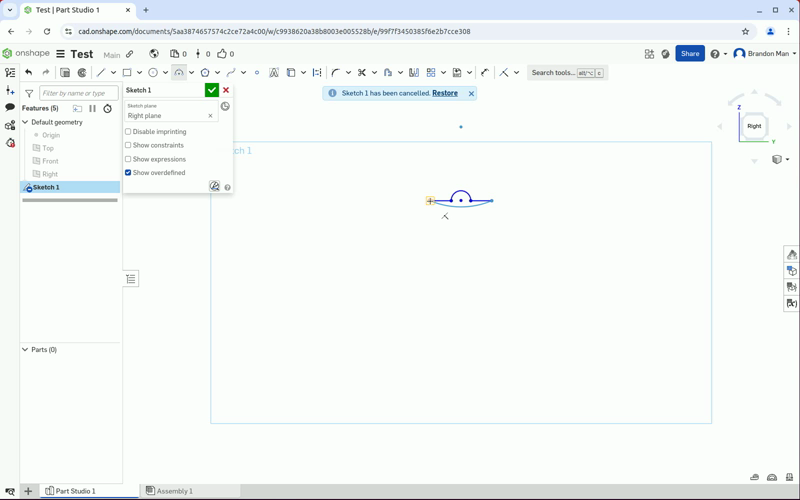
key_down(shift)
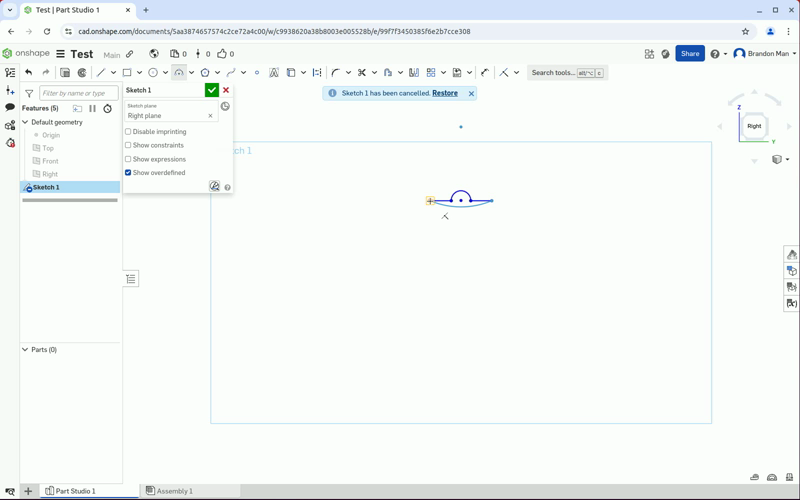
mouse_move(461, 170)
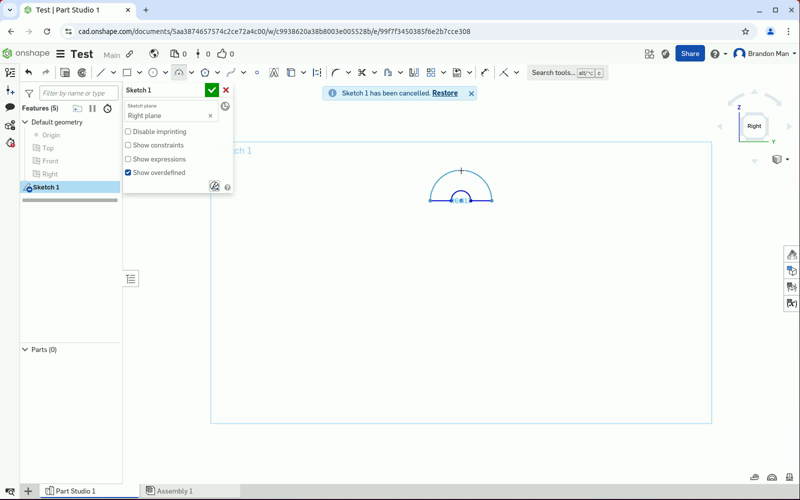
click(461, 170)
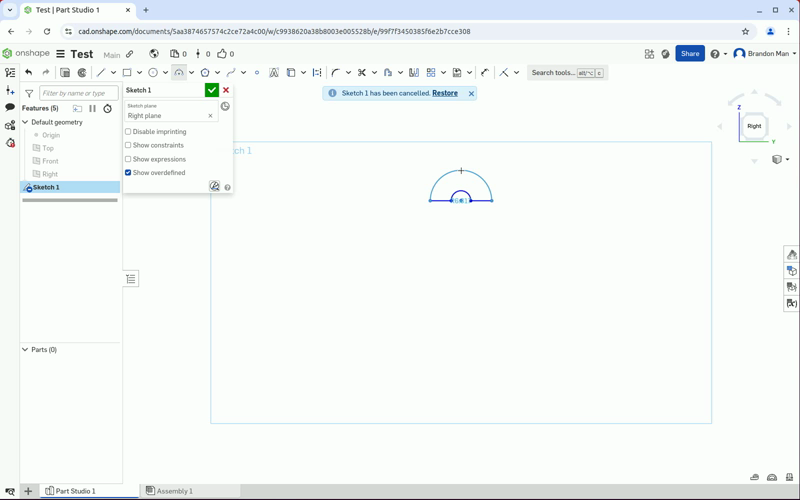
key_up(shift)
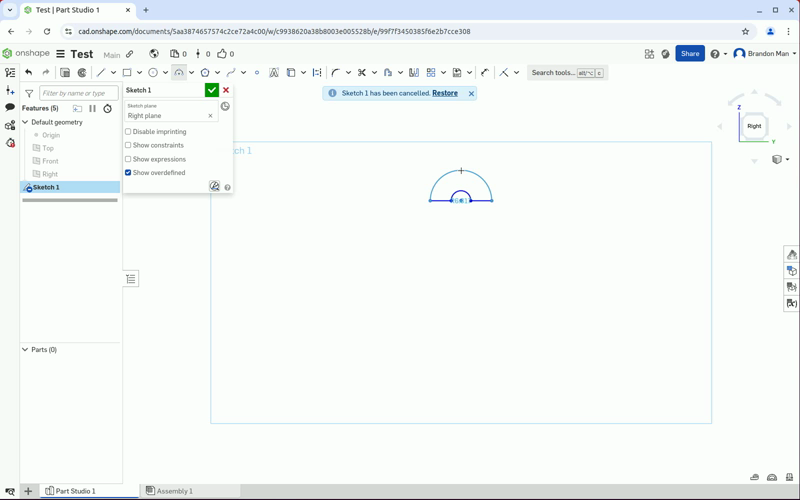
key(esc)
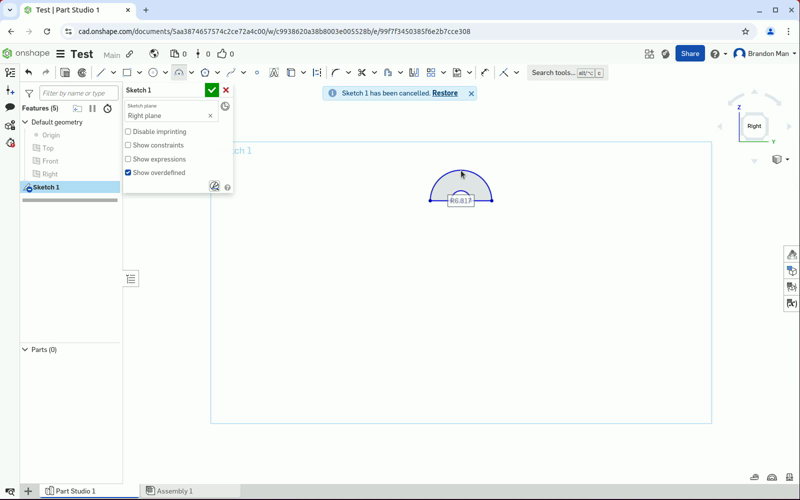
mouse_move(474, 190)
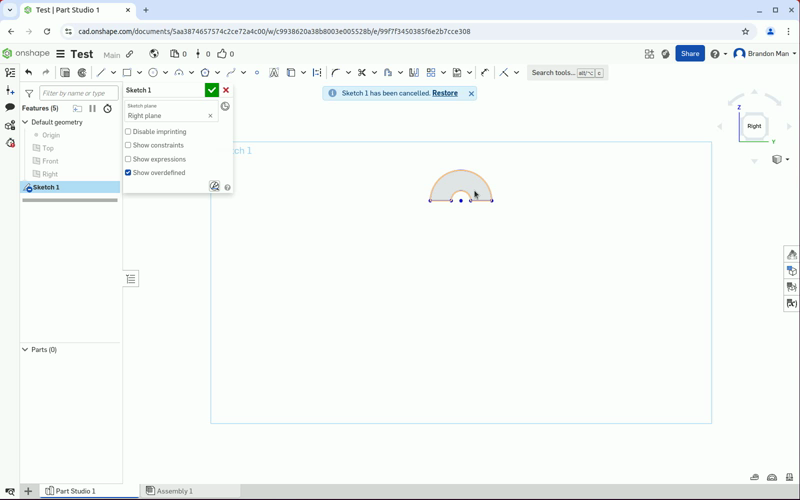
scroll(6)
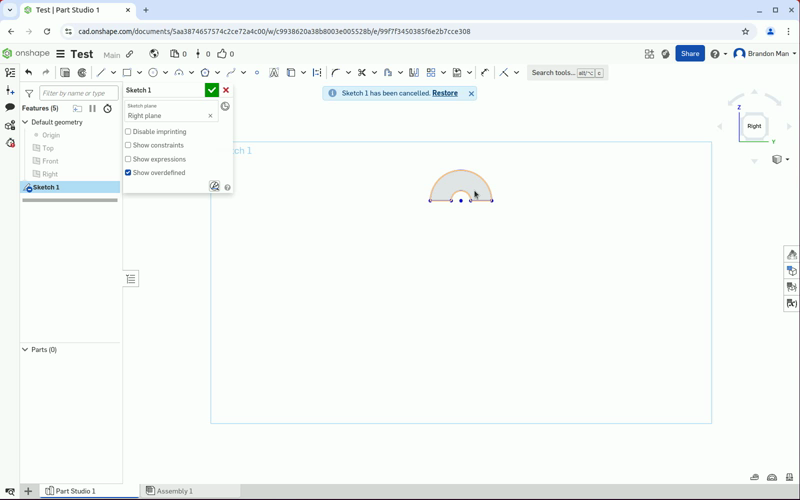
scroll(6)
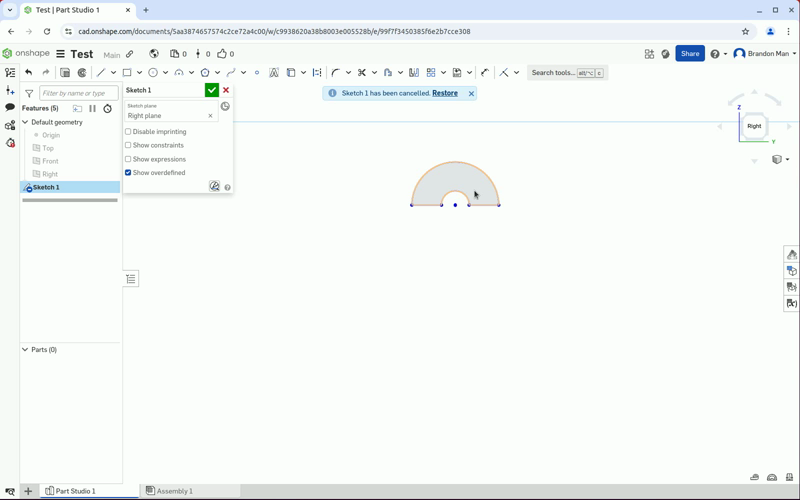
scroll(6)
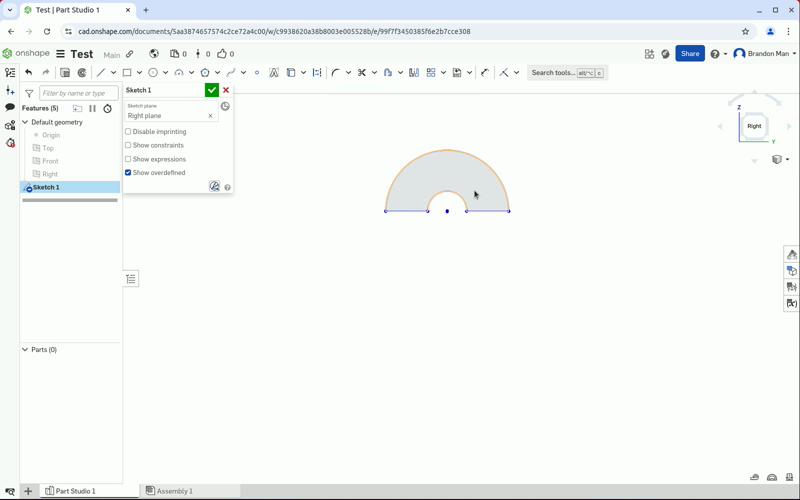
scroll(6)
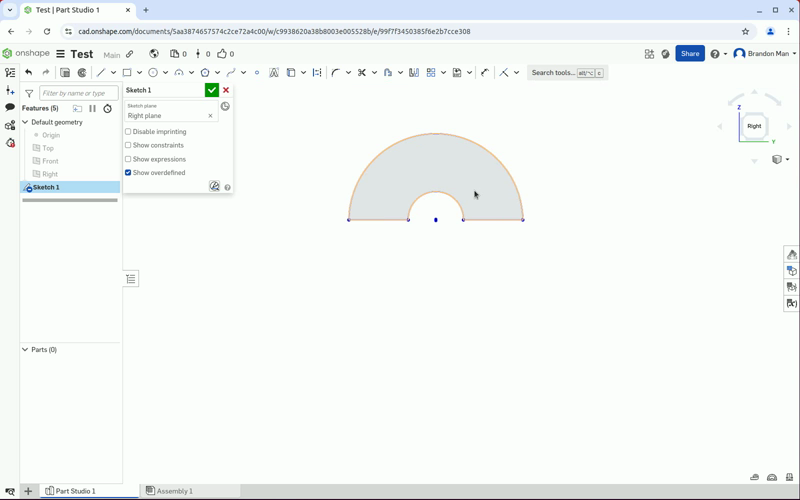
scroll(6)
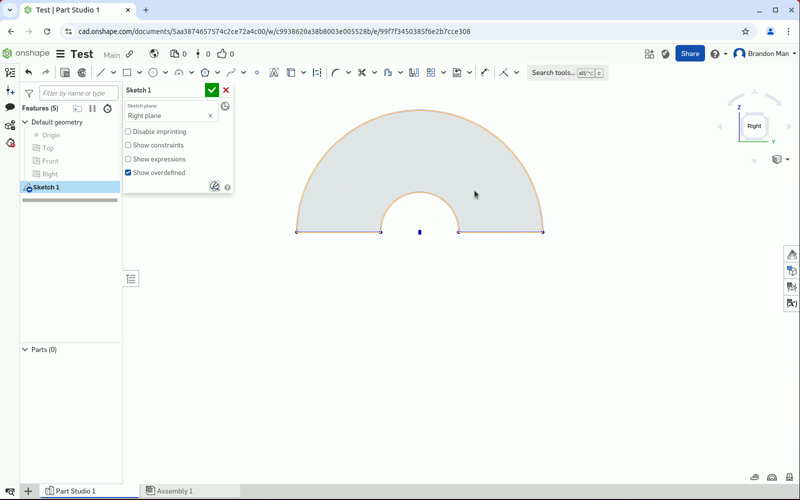
scroll(6)
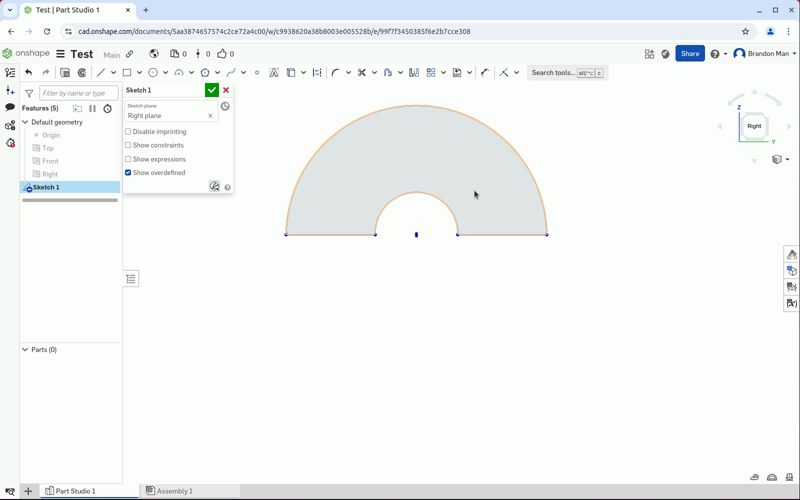
scroll(6)
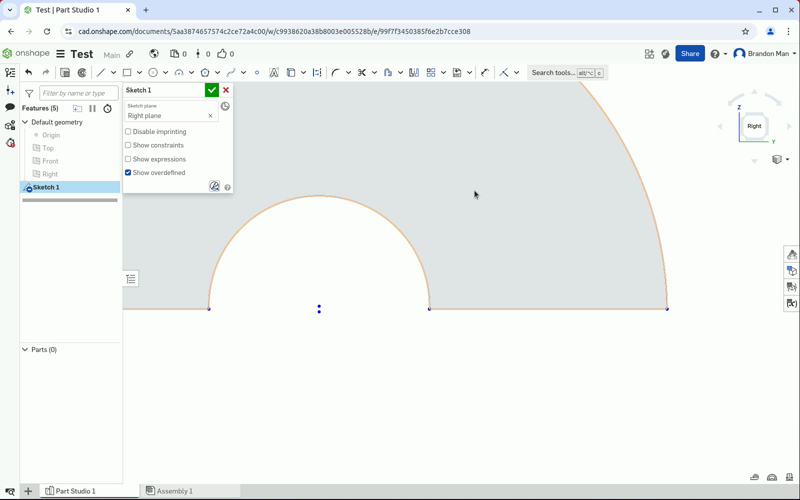
click(474, 190)
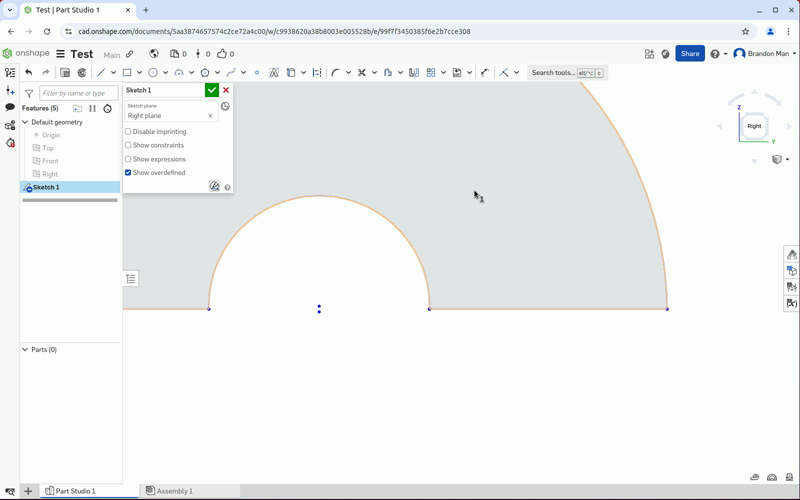
scroll(-6)
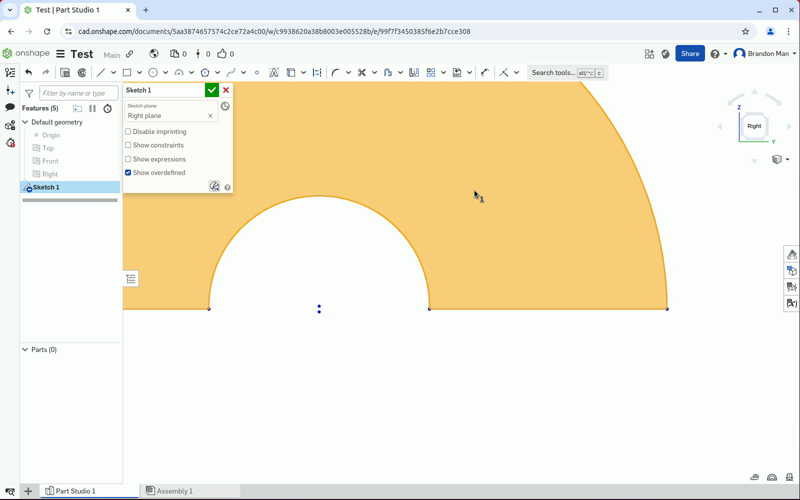
scroll(-6)
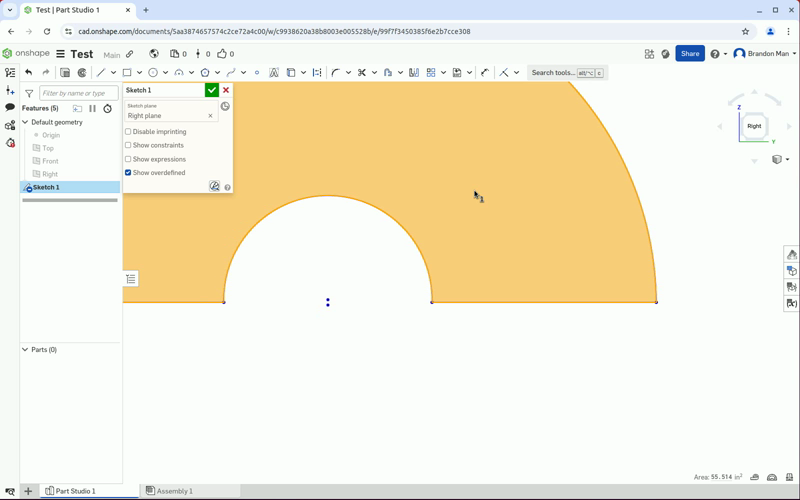
scroll(-6)
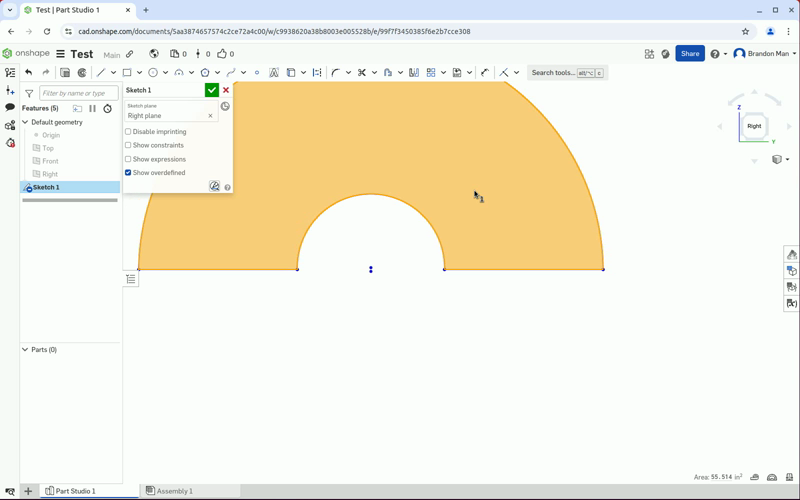
scroll(-6)
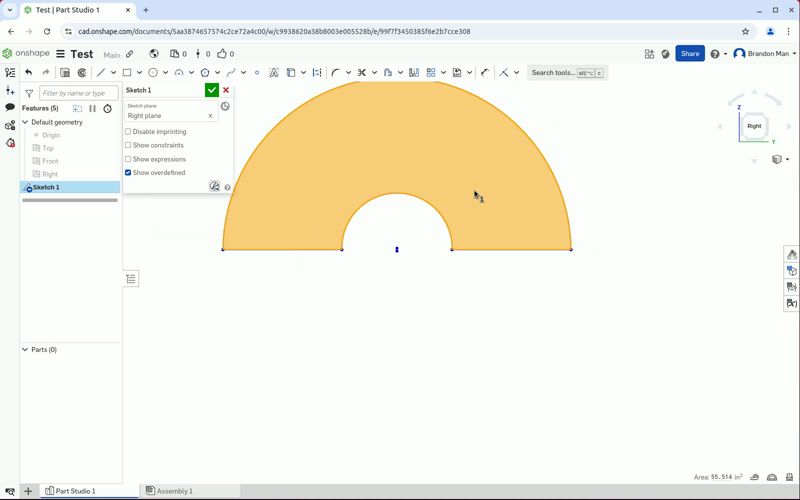
scroll(-6)
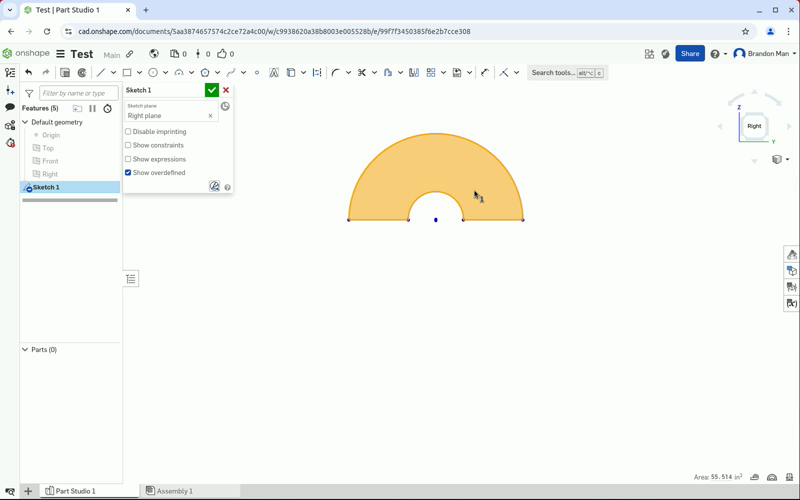
scroll(-6)
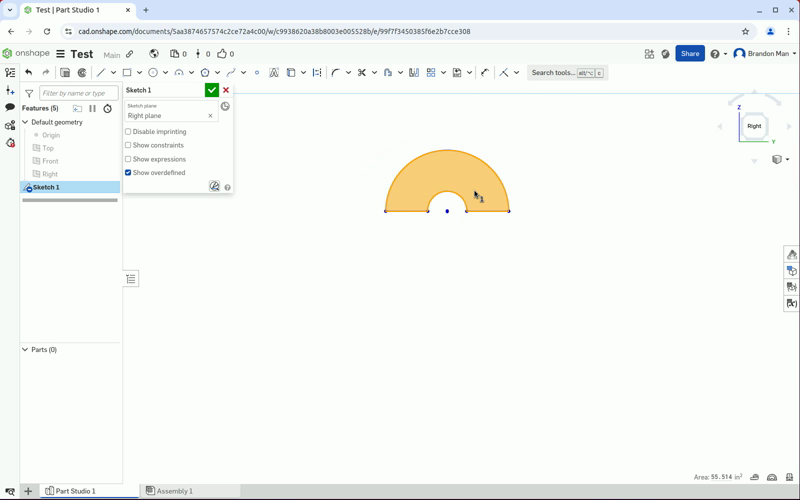
scroll(-6)
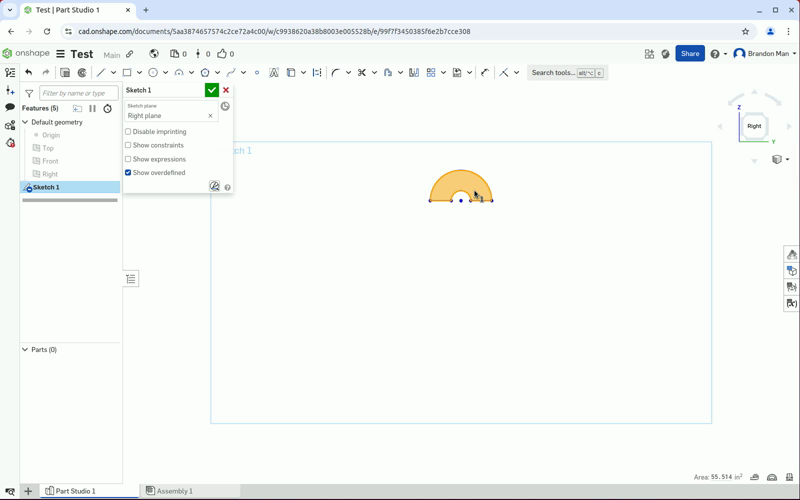
mouse_move(73, 352)
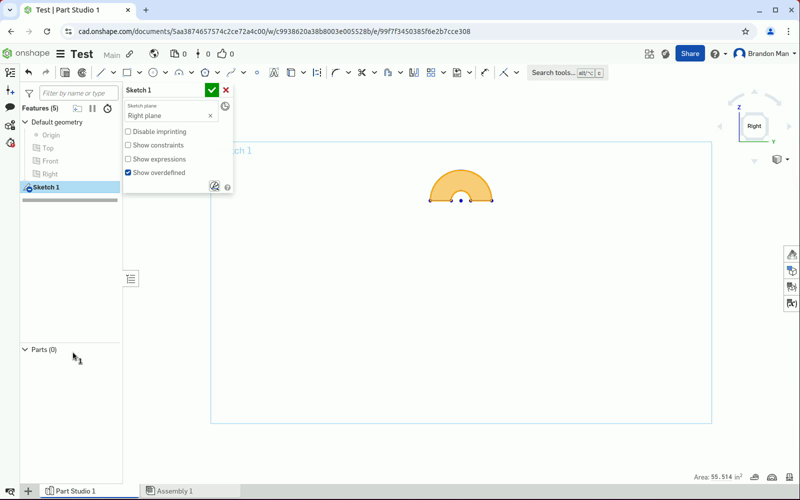
key(shift+y)
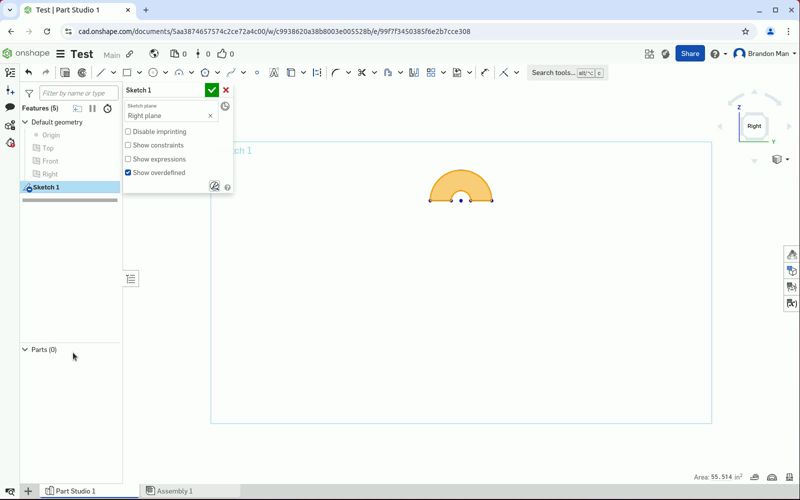
key(shift+e)
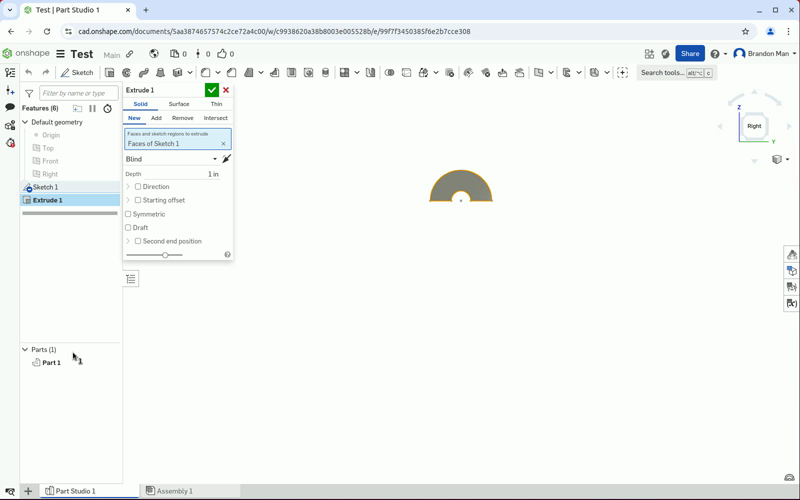
mouse_move(143, 106)
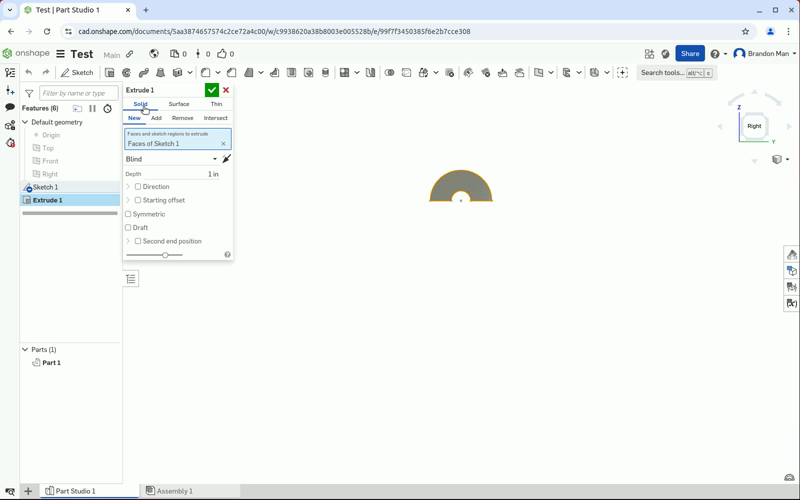
click(143, 106)
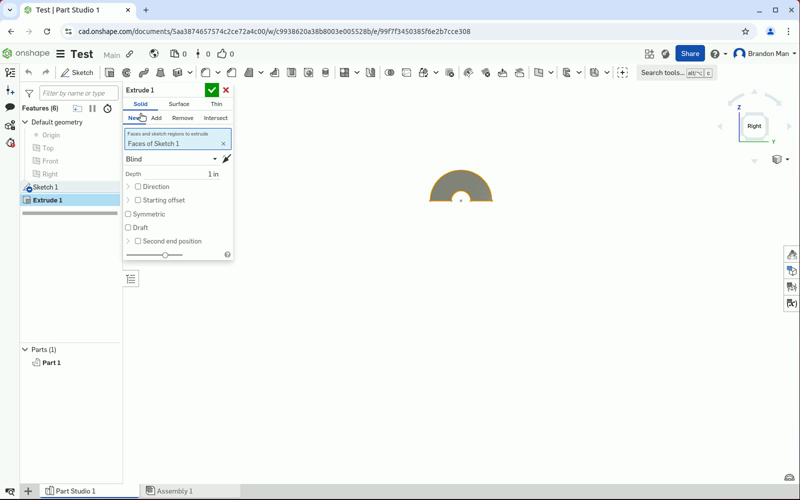
mouse_move(137, 120)
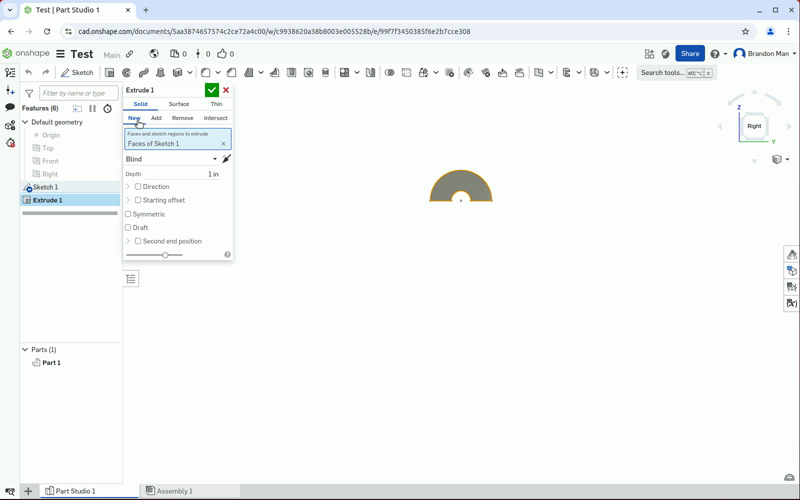
click(137, 120)
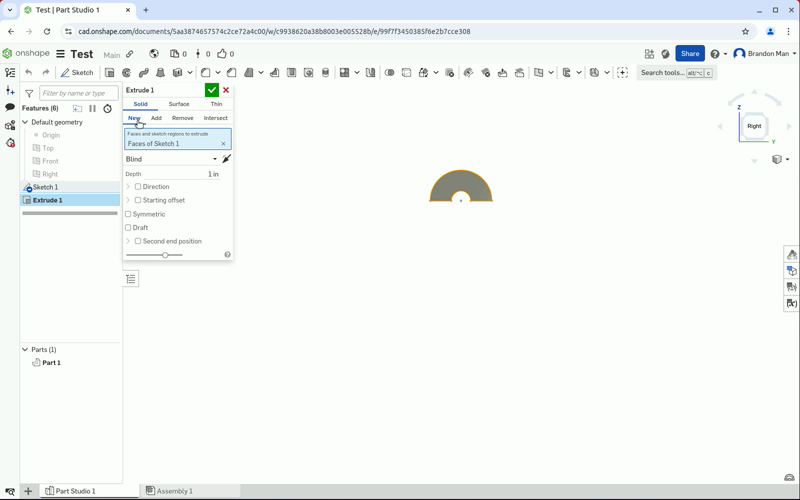
key(tab, 4)
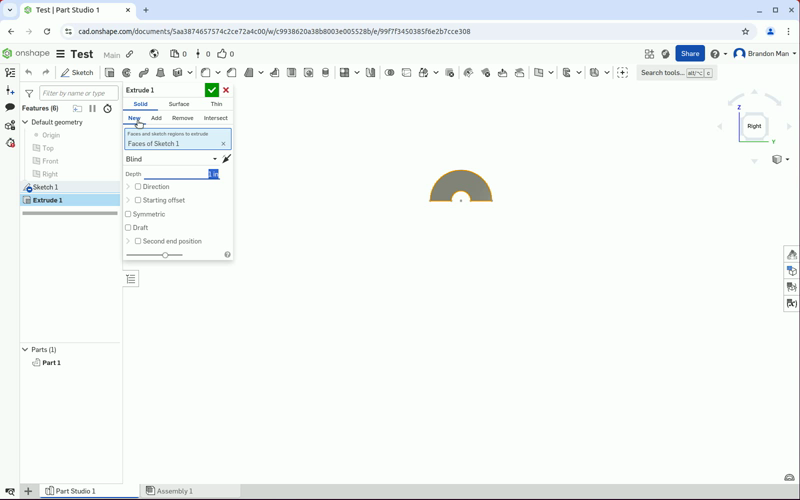
text(4.092)
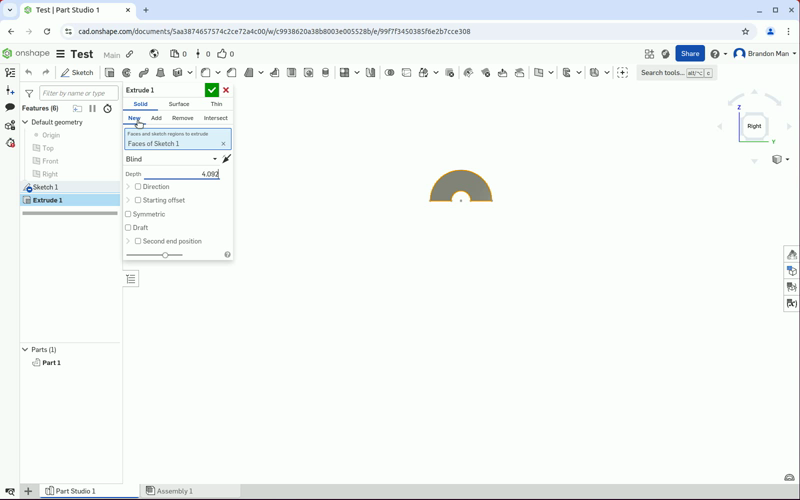
key(enter)
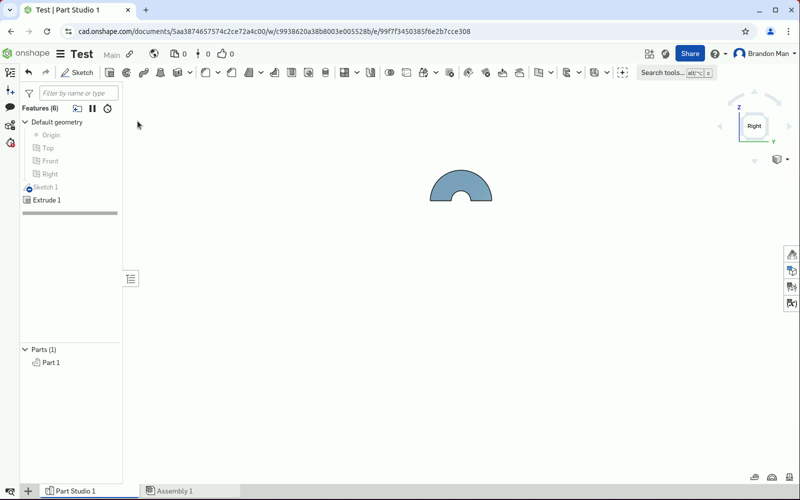
key(shift+h)
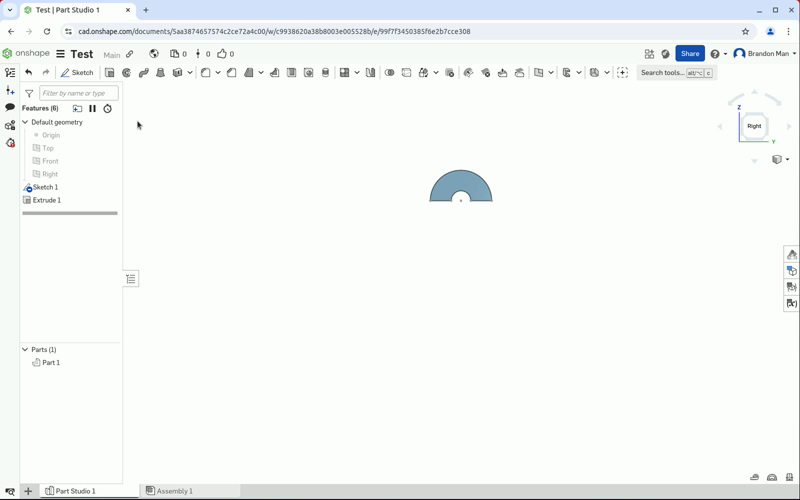
key(shift+h)
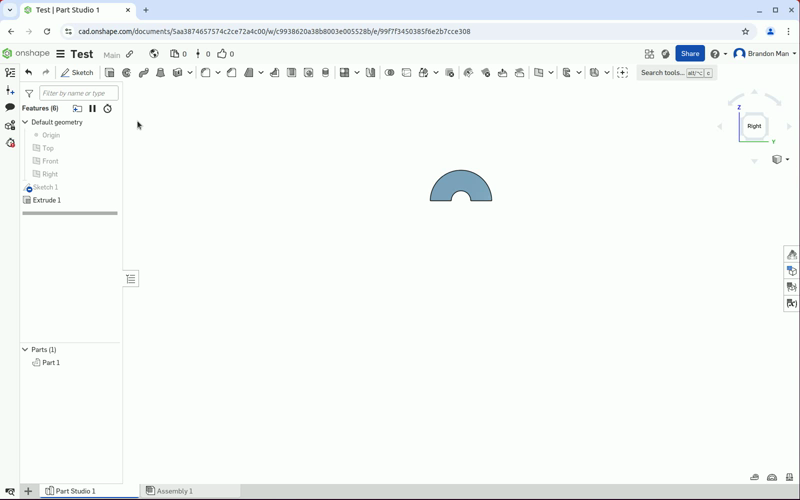
mouse_move(73, 189)
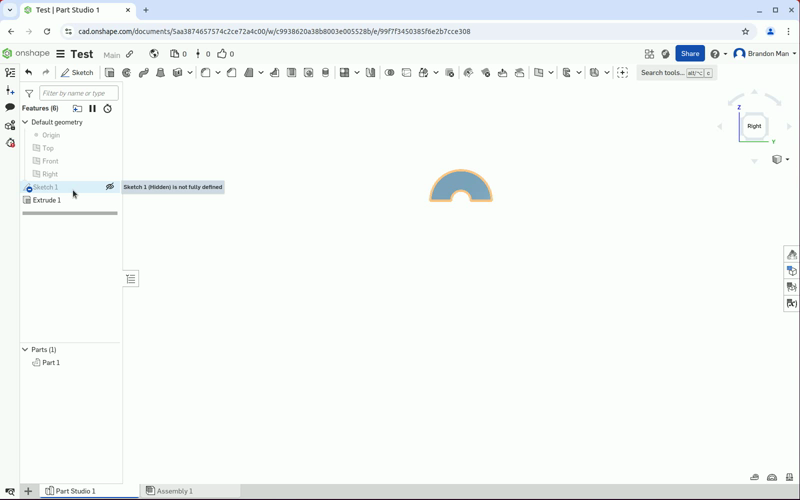
click(73, 189)
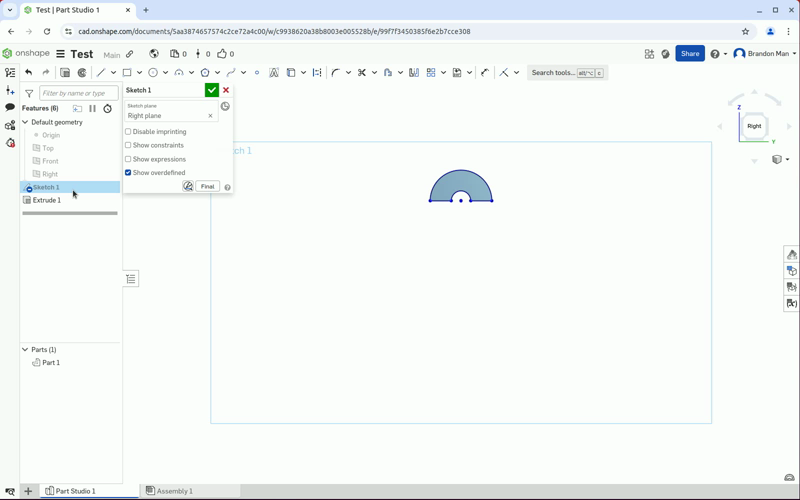
mouse_move(229, 92)
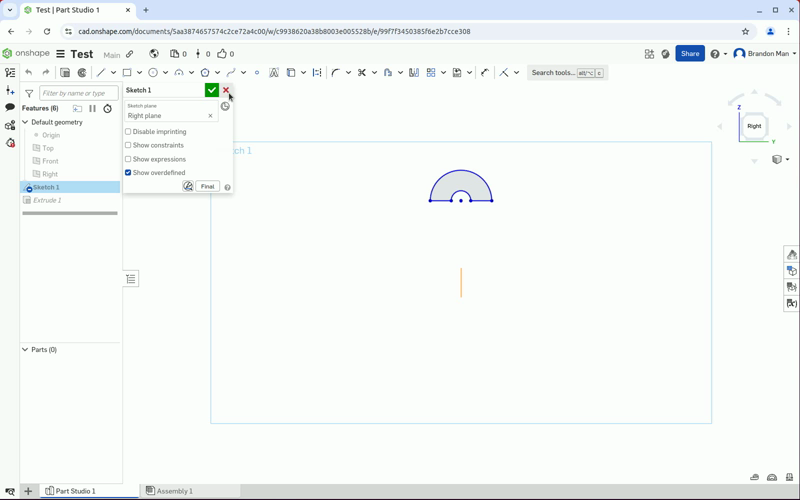
click(229, 92)
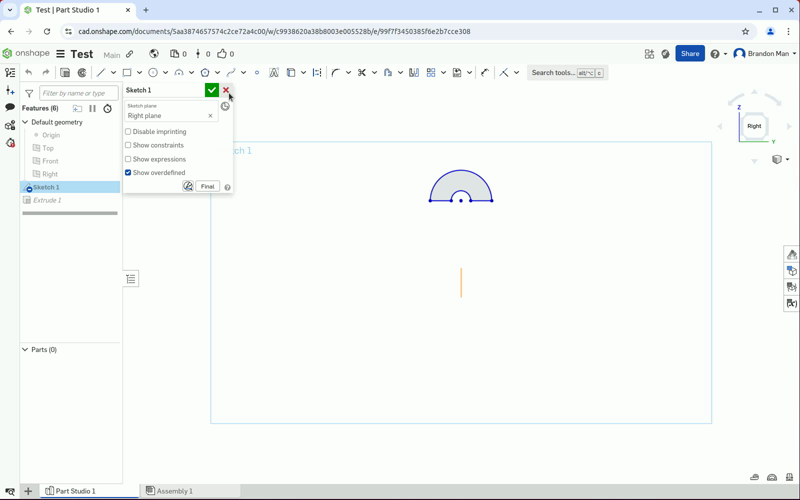
key(shift+s)
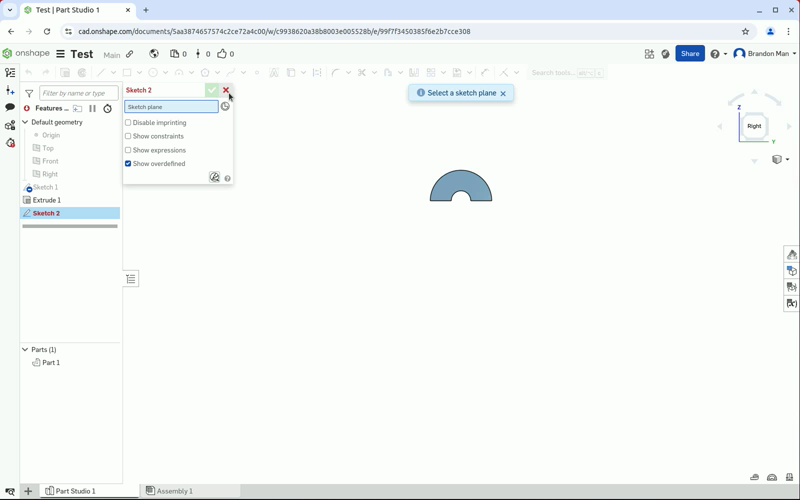
mouse_move(73, 176)
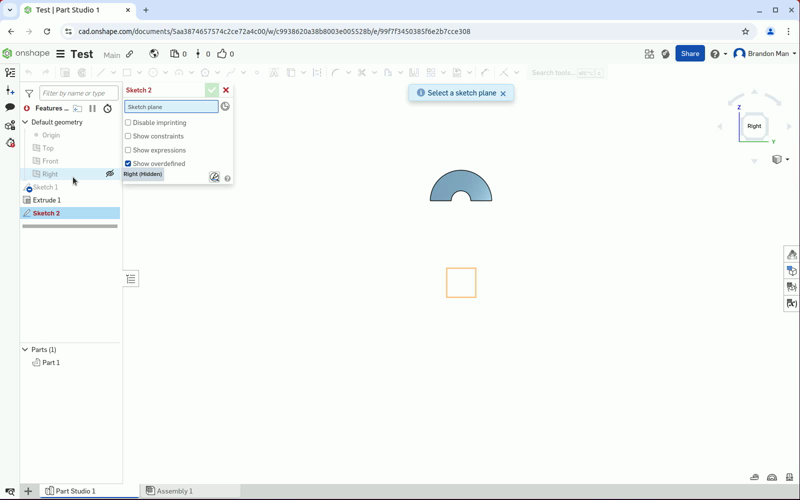
click(73, 176)
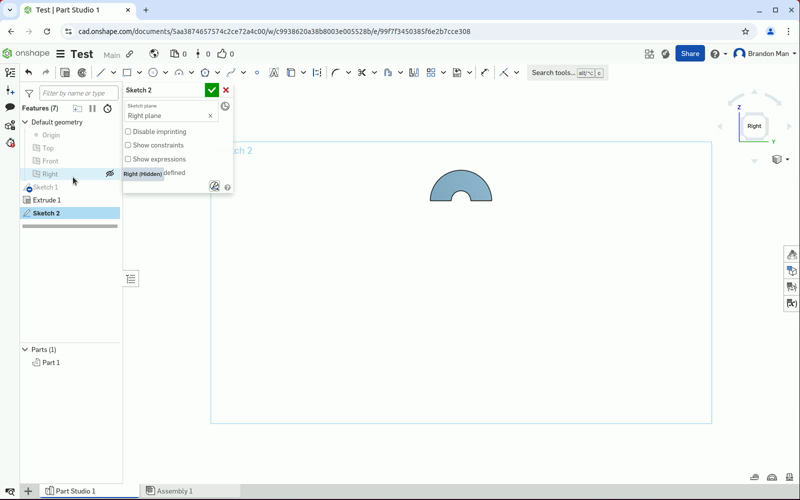
mouse_move(73, 352)
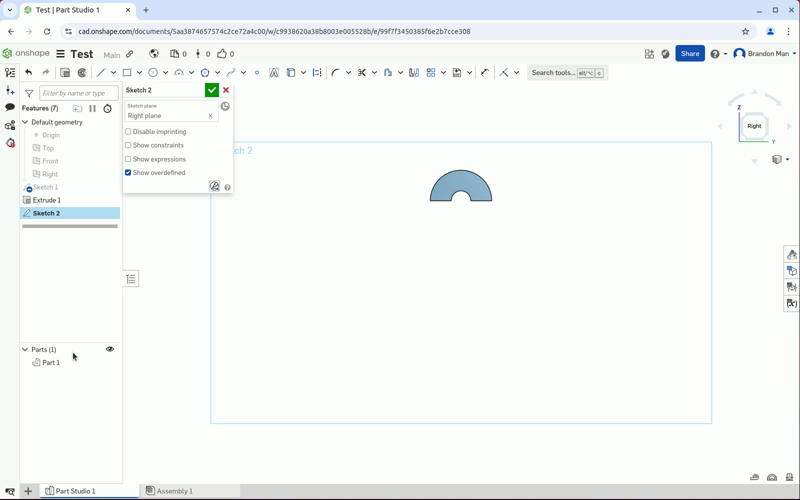
key(y)
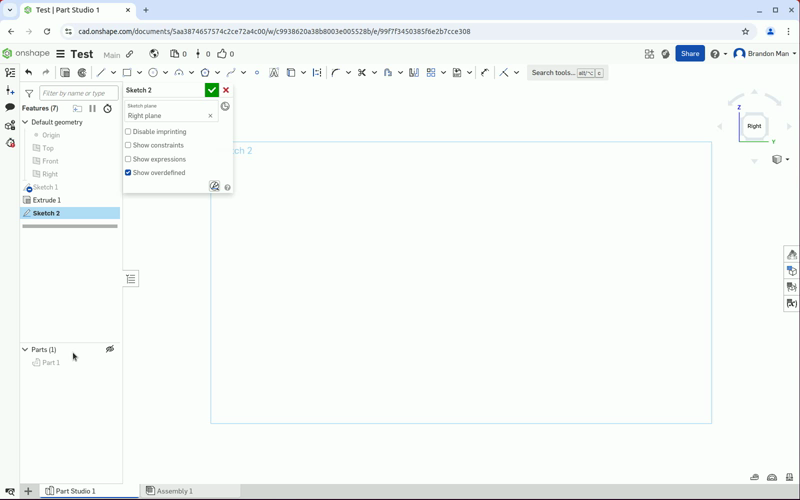
key(a)
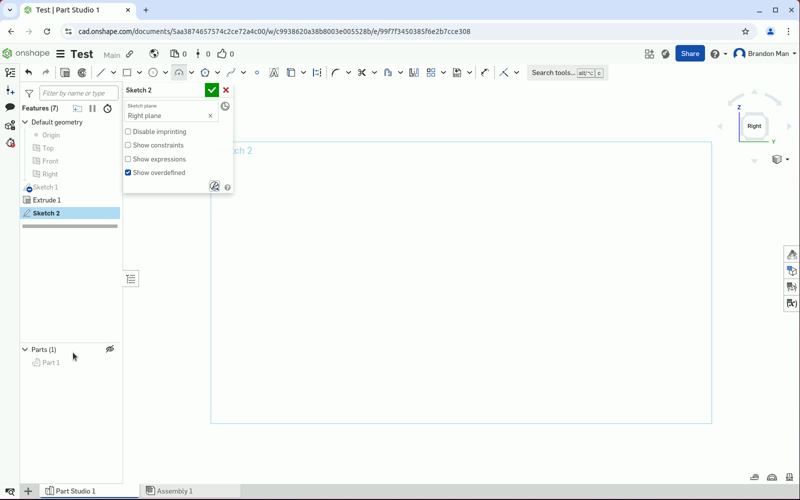
key_down(shift)
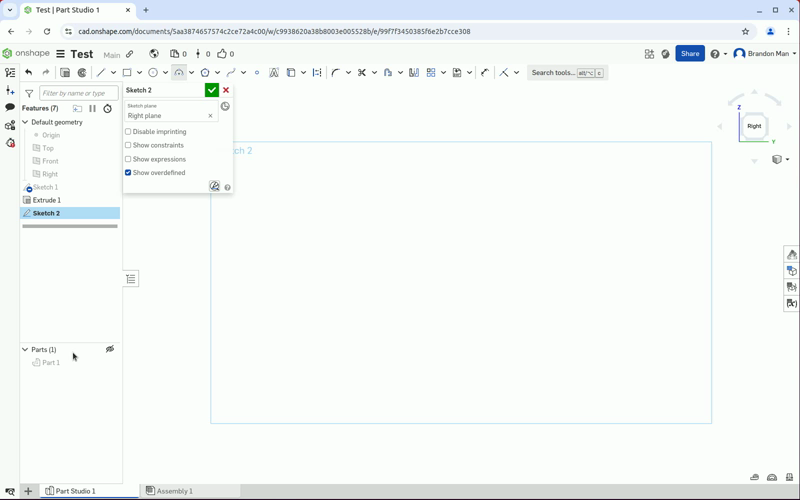
mouse_move(430, 282)
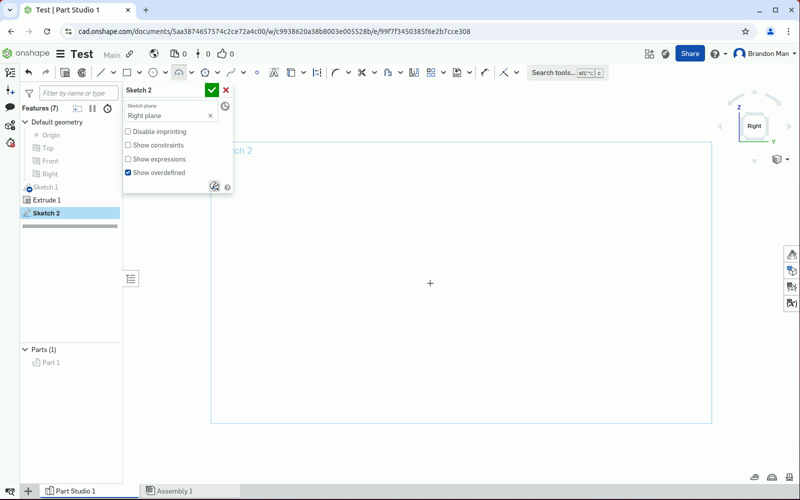
click(430, 282)
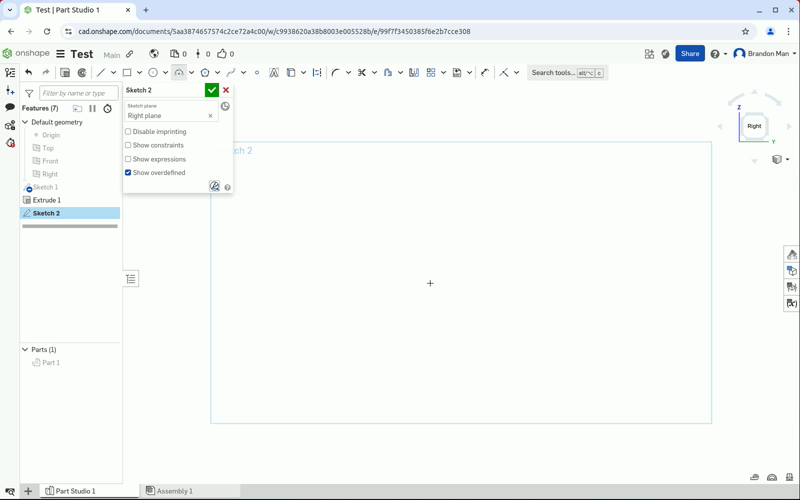
key_up(shift)
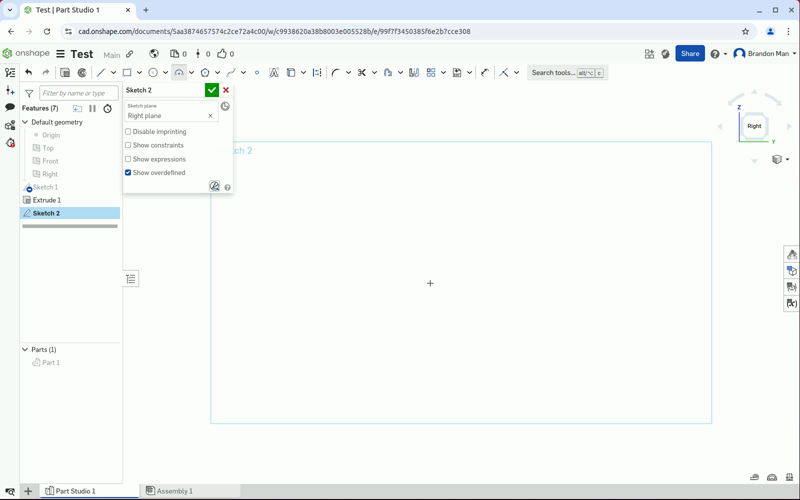
key_down(shift)
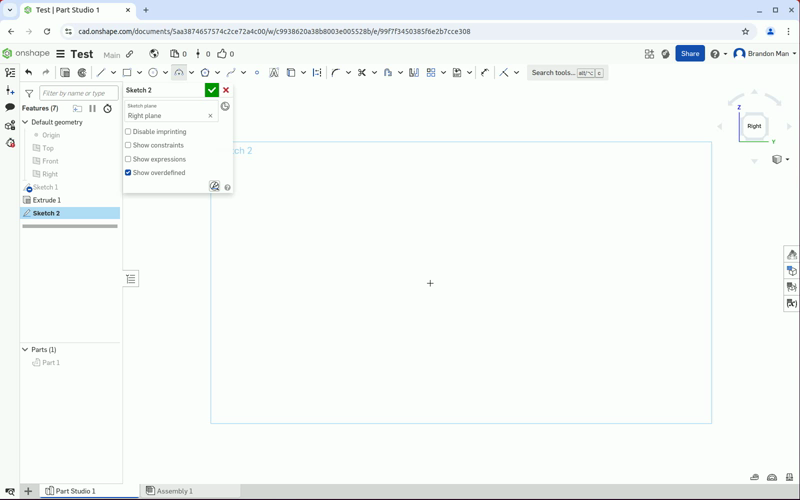
mouse_move(492, 282)
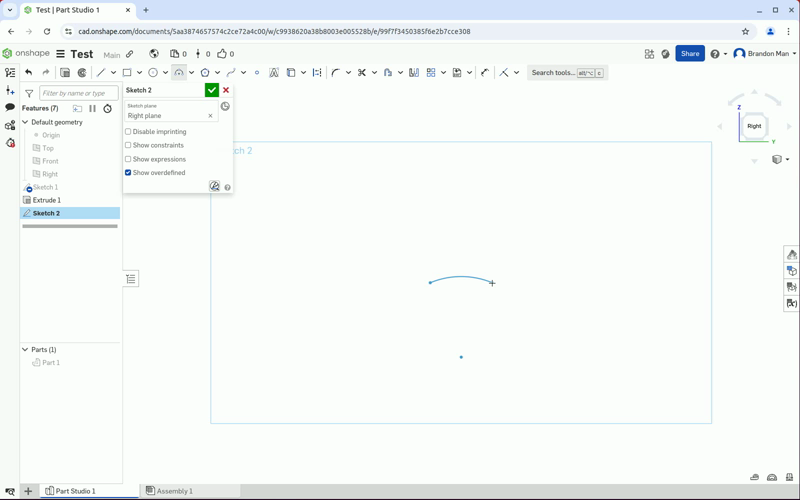
click(492, 282)
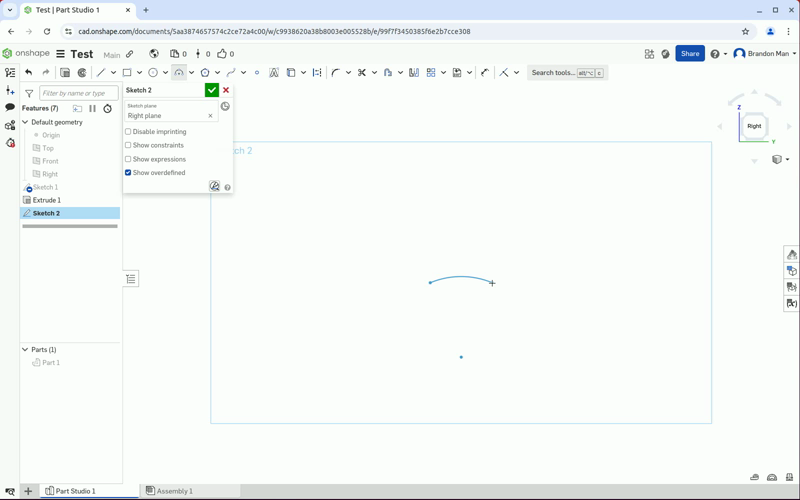
mouse_move(461, 313)
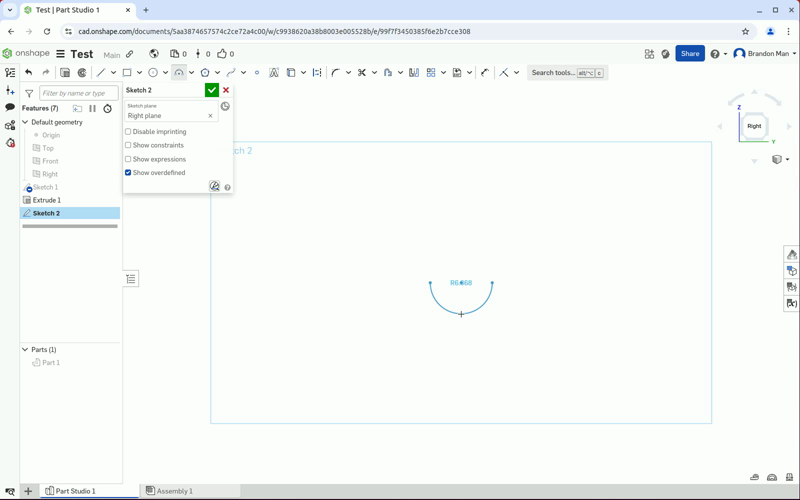
click(461, 313)
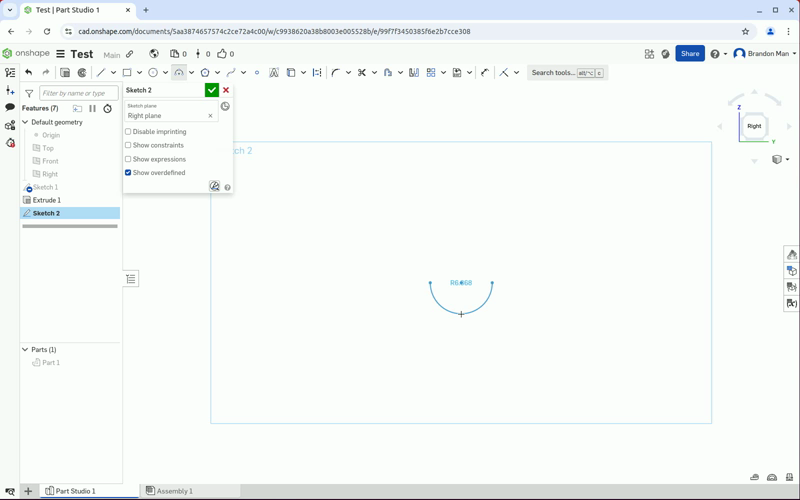
key_up(shift)
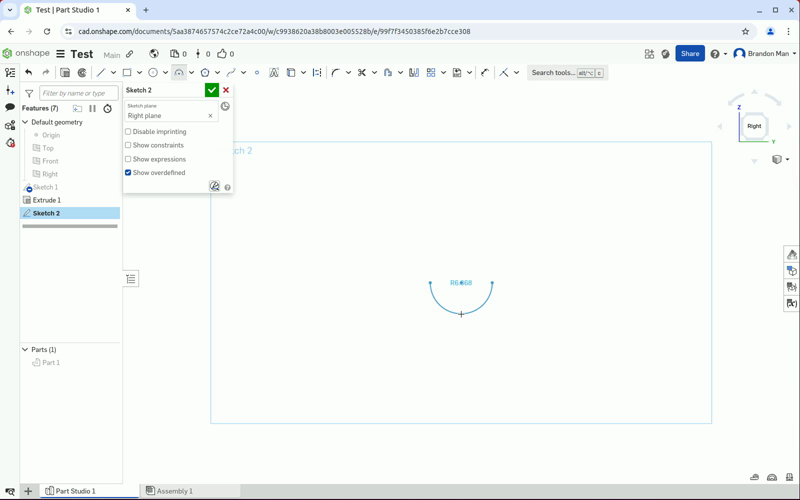
key(esc)
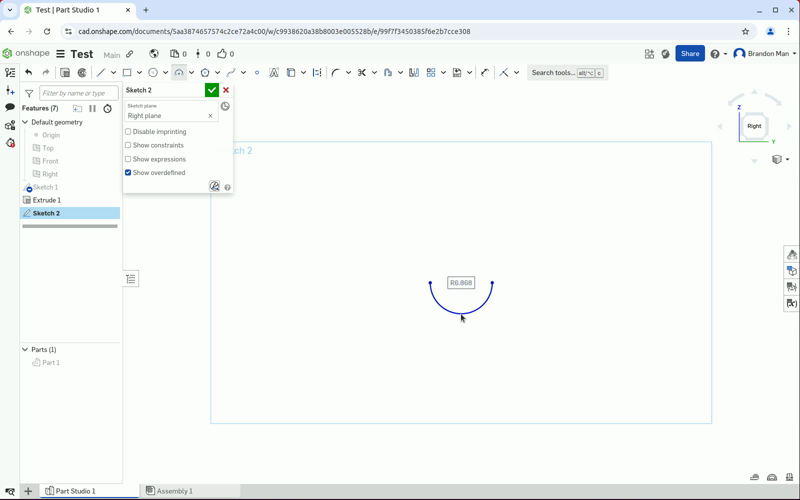
key(l)
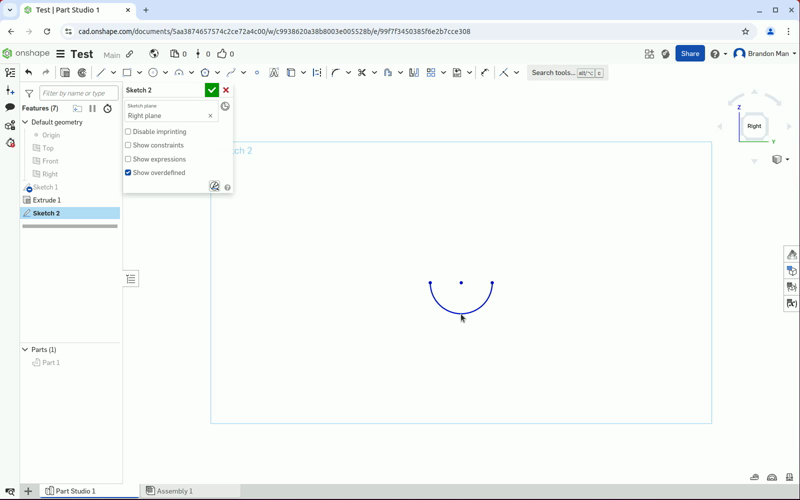
mouse_move(492, 282)
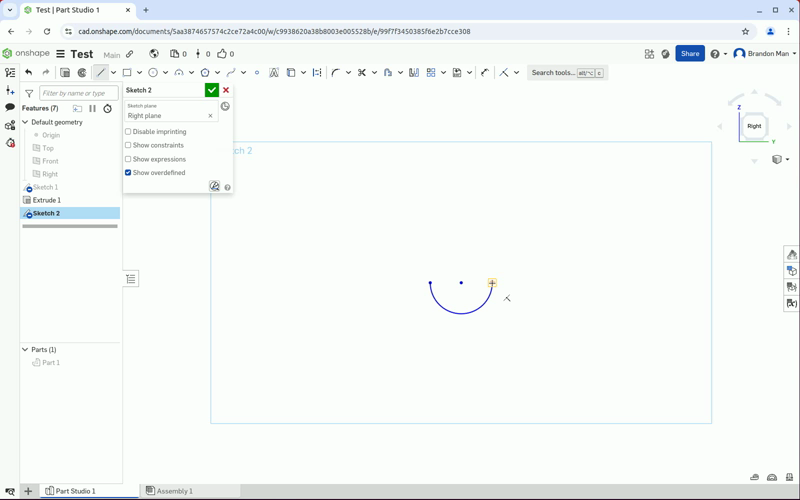
click(492, 282)
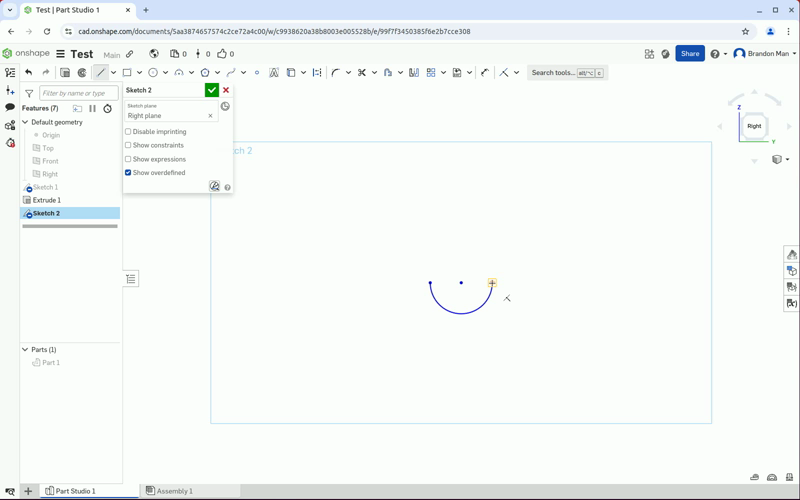
key_down(shift)
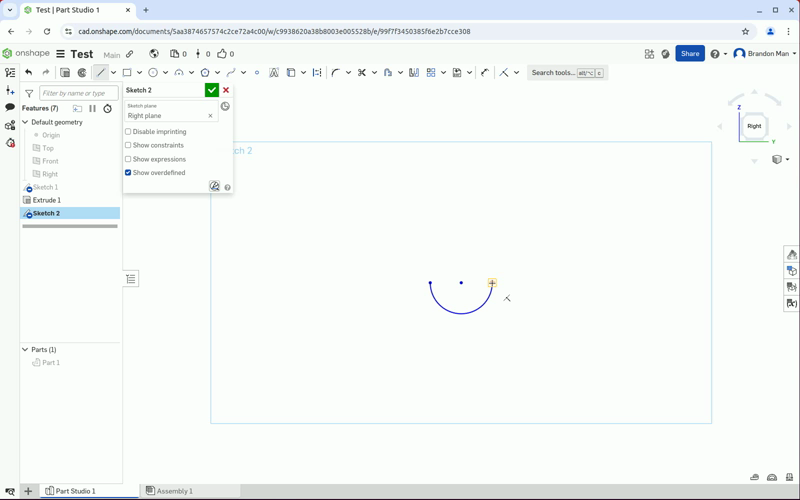
mouse_move(492, 200)
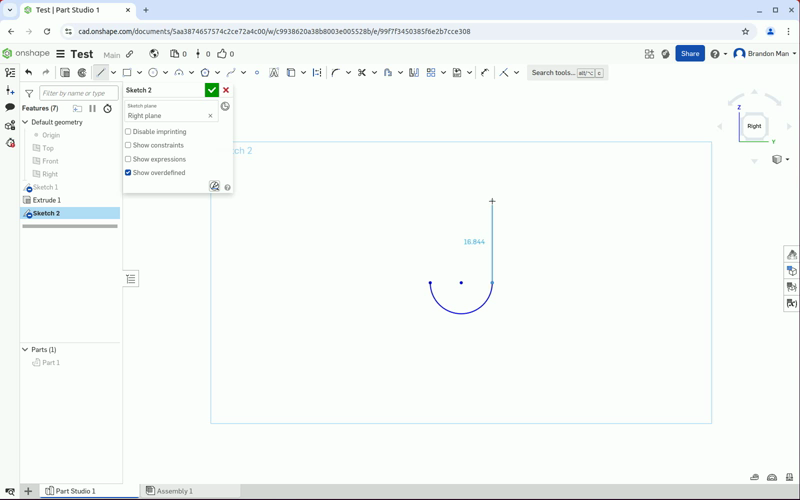
click(492, 200)
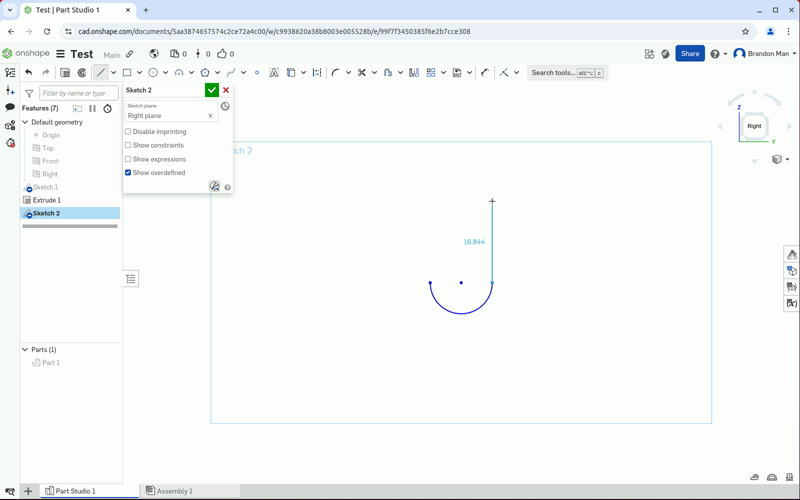
key_up(shift)
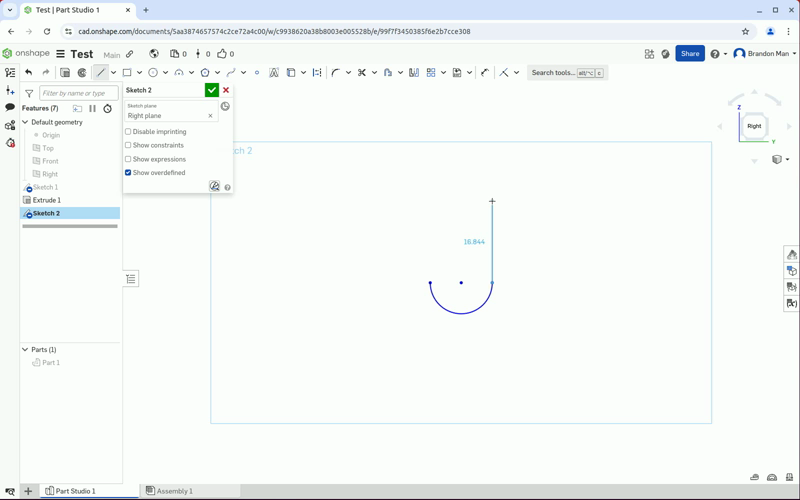
key_down(shift)
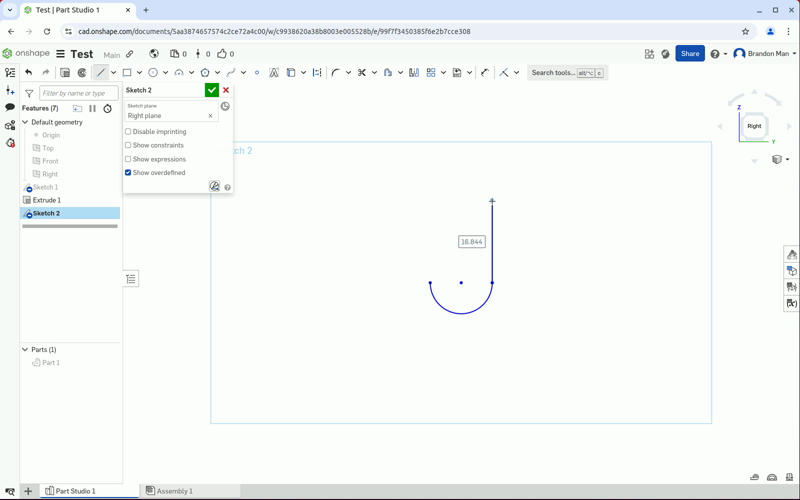
mouse_move(522, 200)
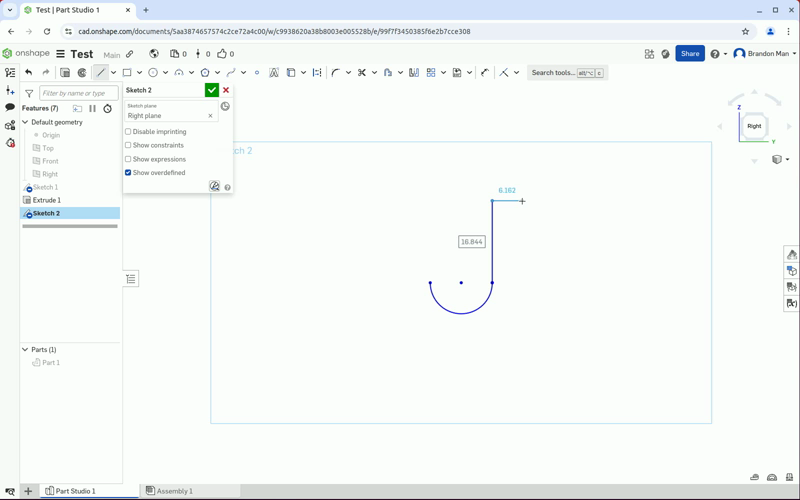
mouse_move(471, 200)
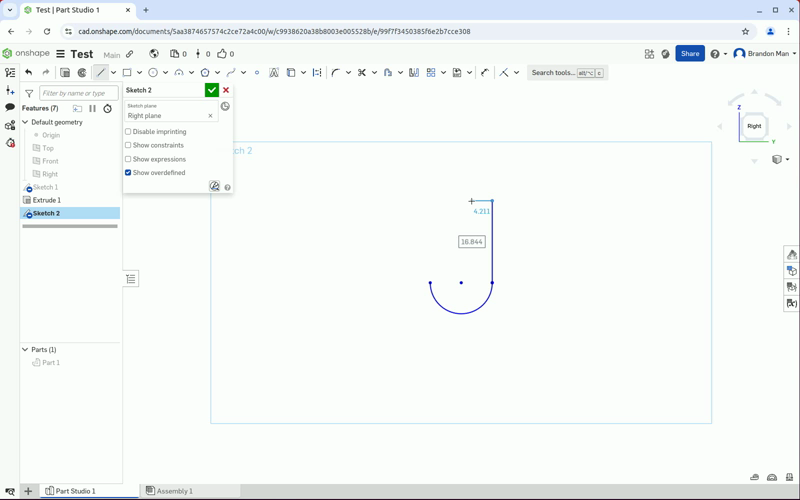
click(471, 200)
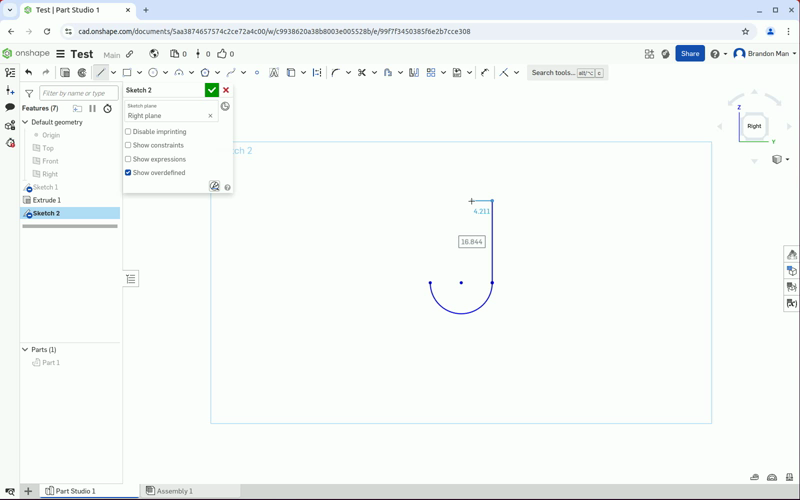
key_up(shift)
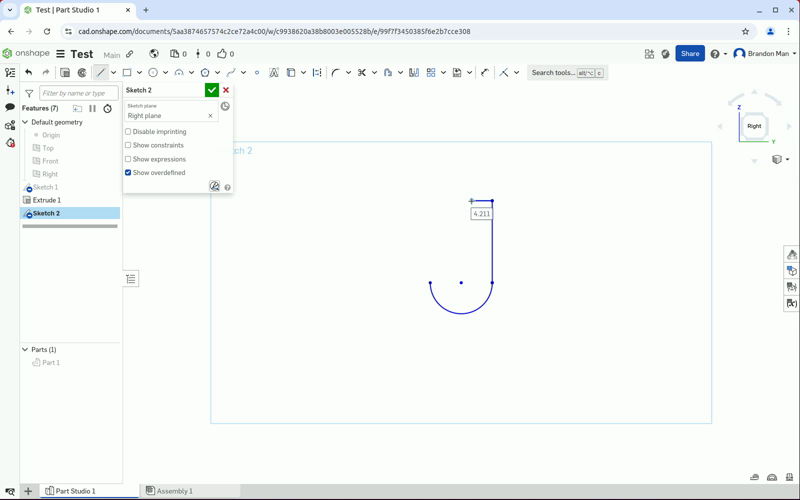
key(esc)
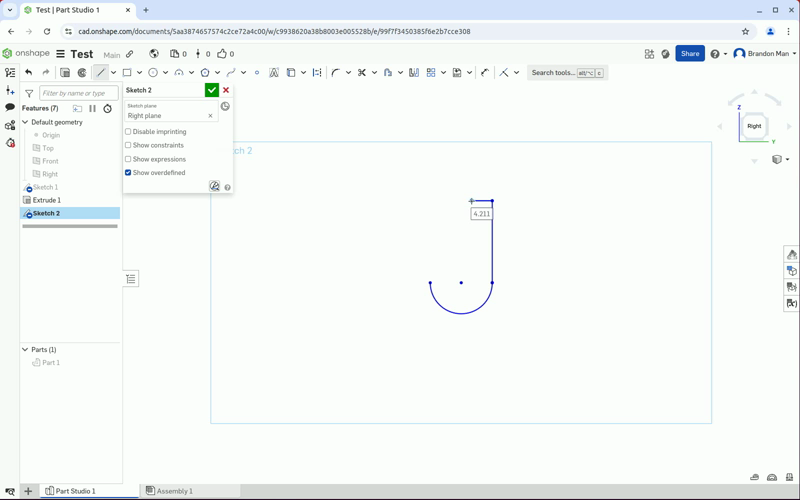
key(a)
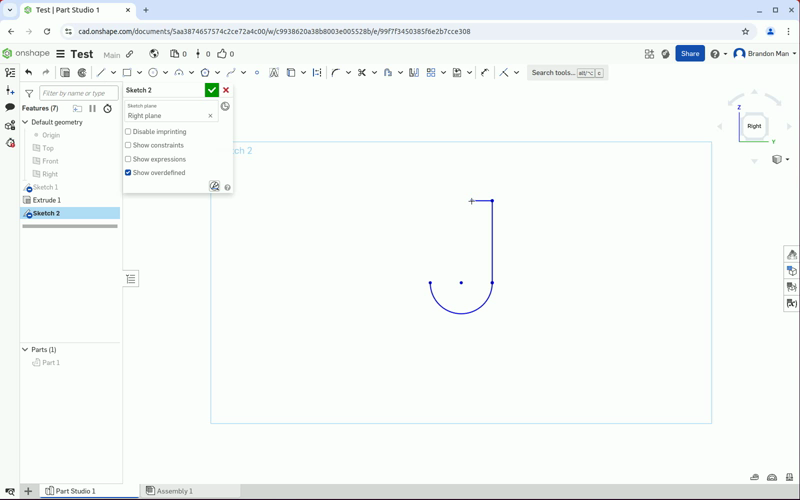
mouse_move(471, 200)
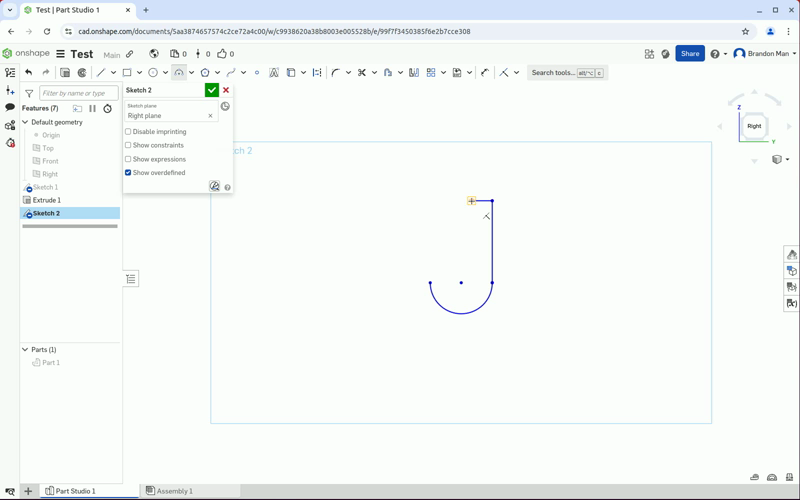
click(471, 200)
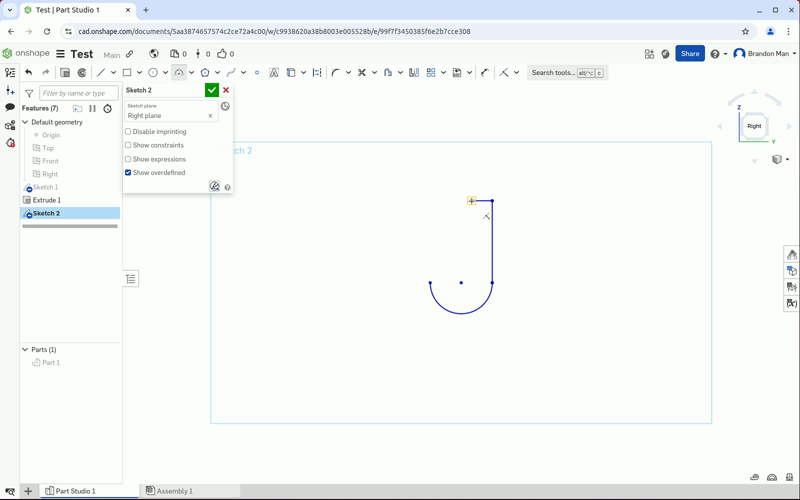
key_down(shift)
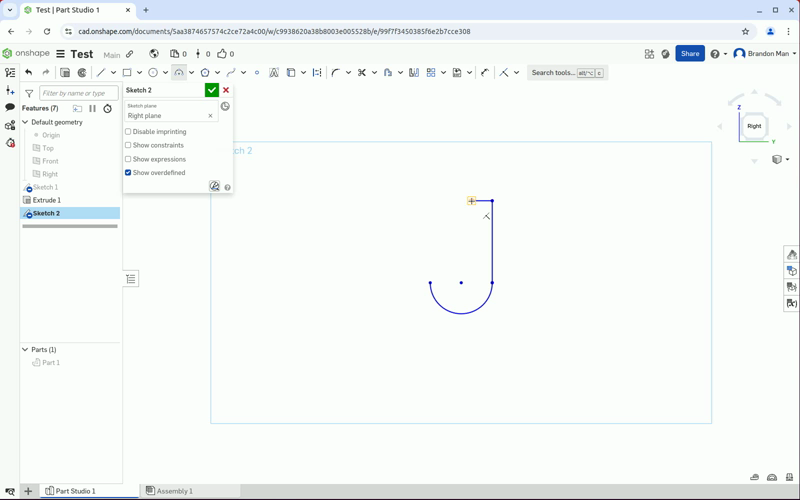
mouse_move(451, 200)
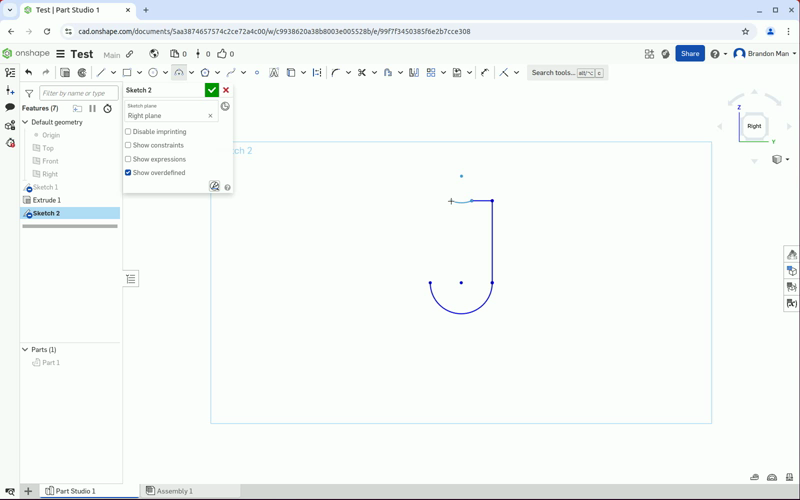
click(451, 200)
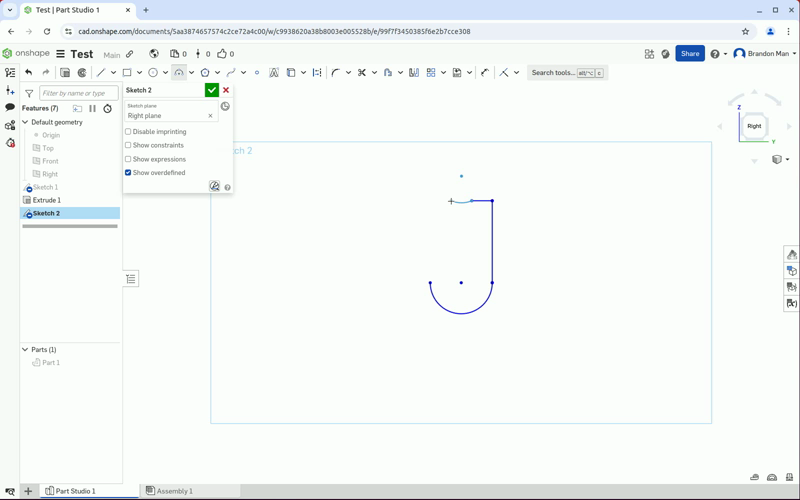
mouse_move(461, 210)
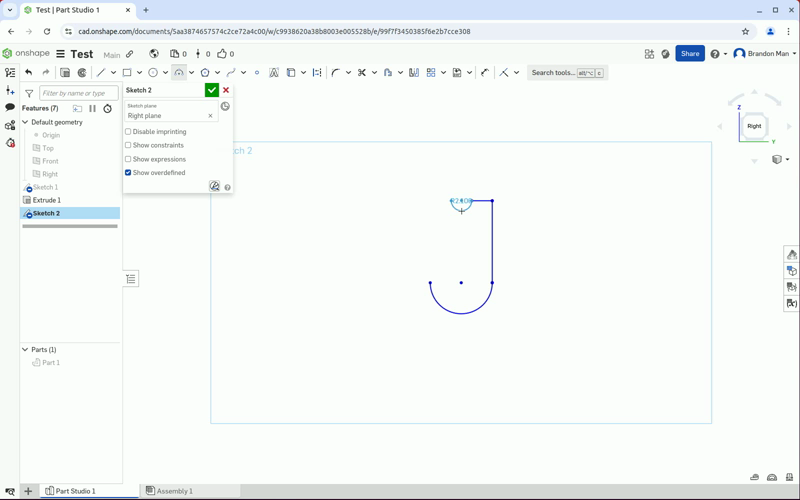
click(461, 210)
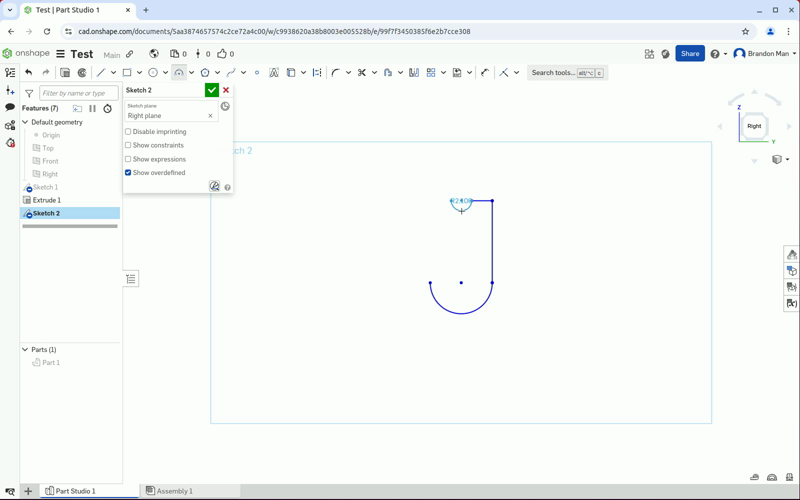
key_up(shift)
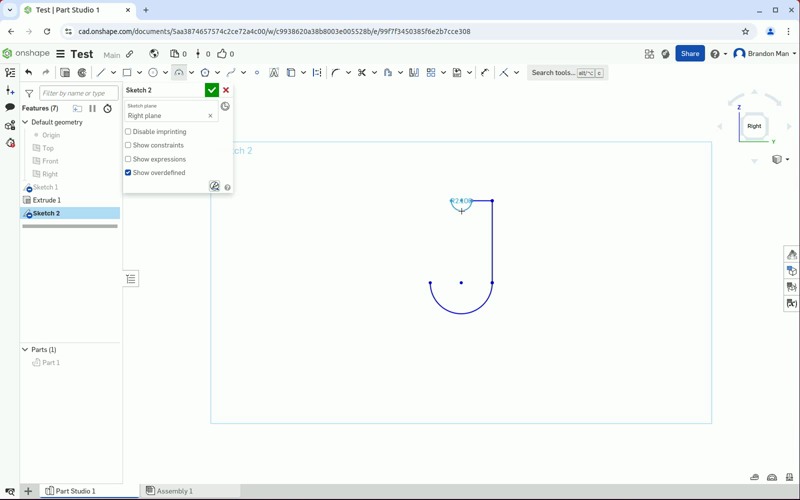
key(esc)
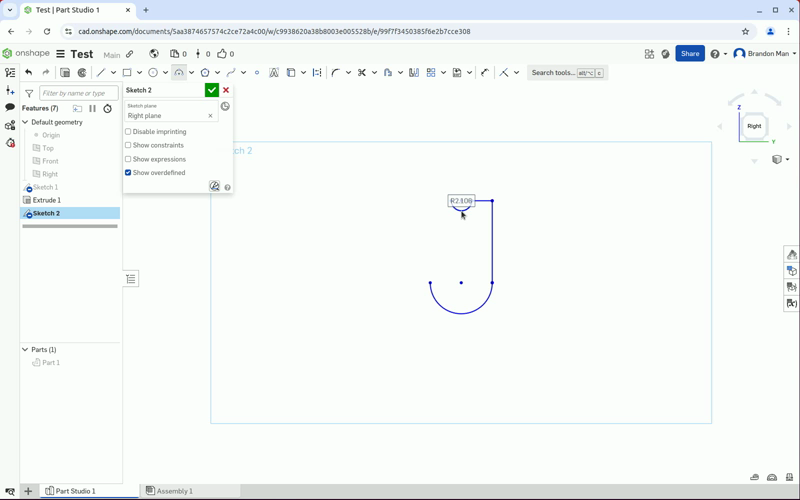
key(l)
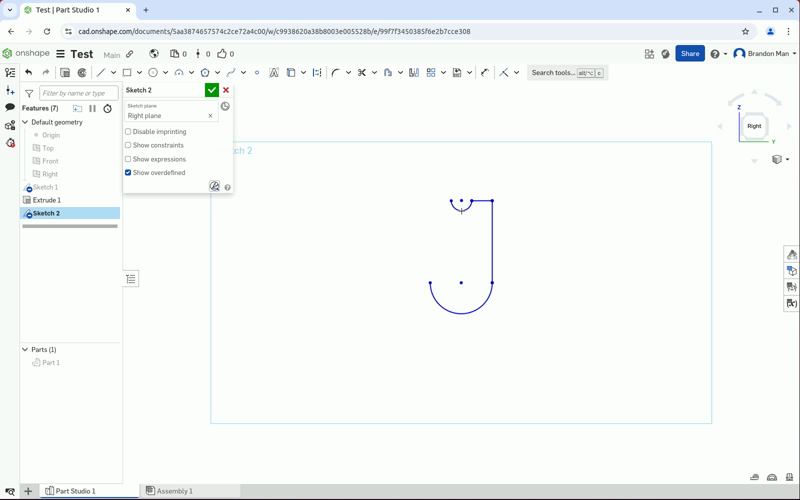
mouse_move(451, 200)
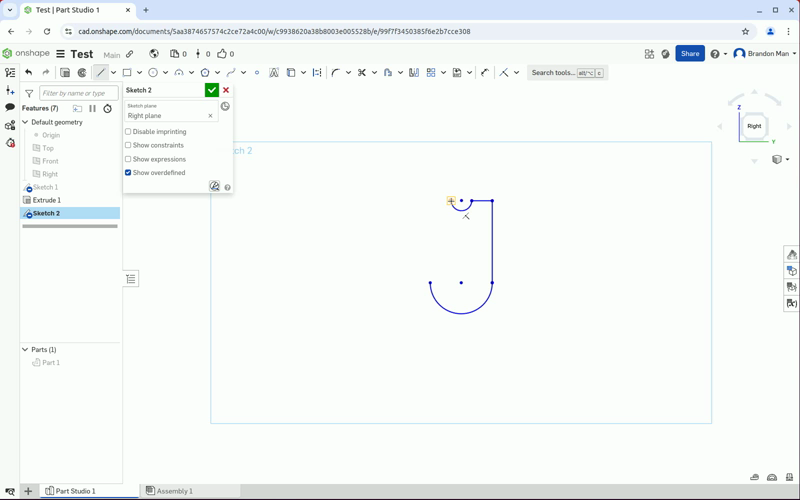
click(451, 200)
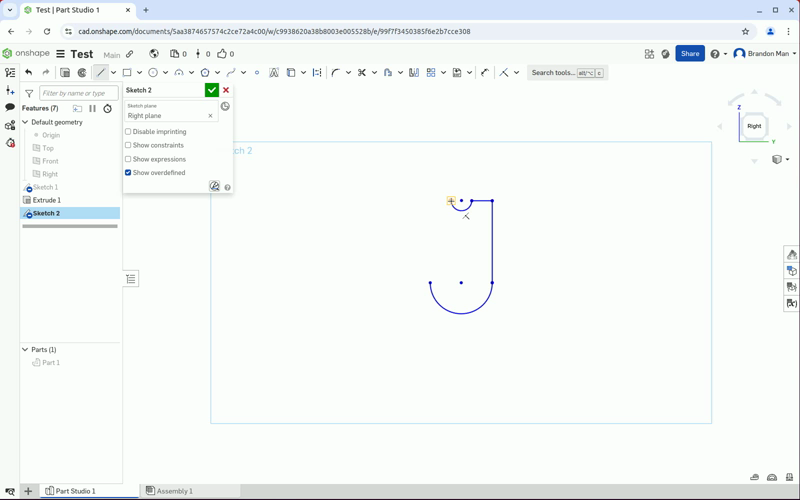
key_down(shift)
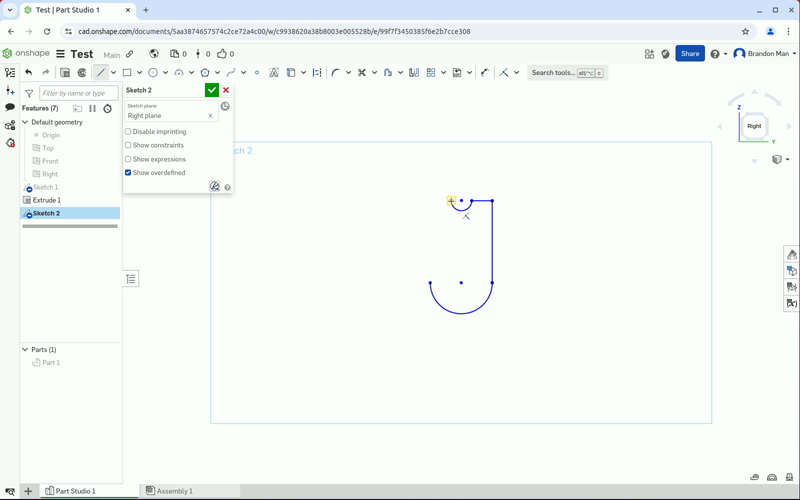
mouse_move(481, 200)
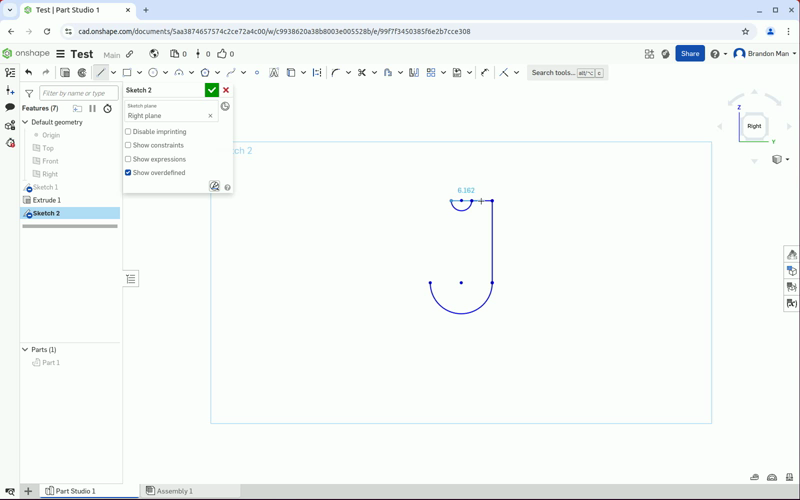
mouse_move(430, 200)
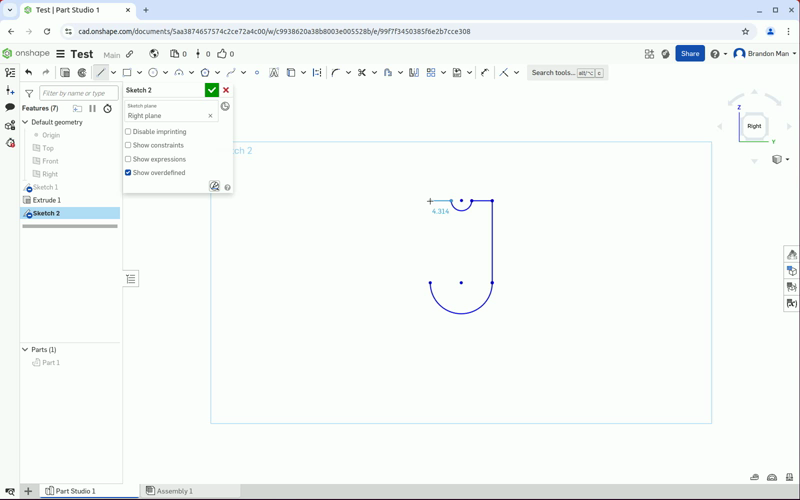
click(430, 200)
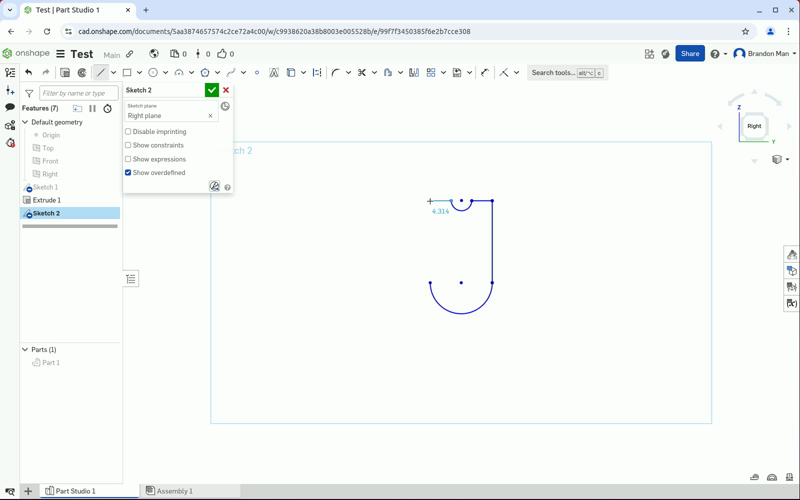
key_up(shift)
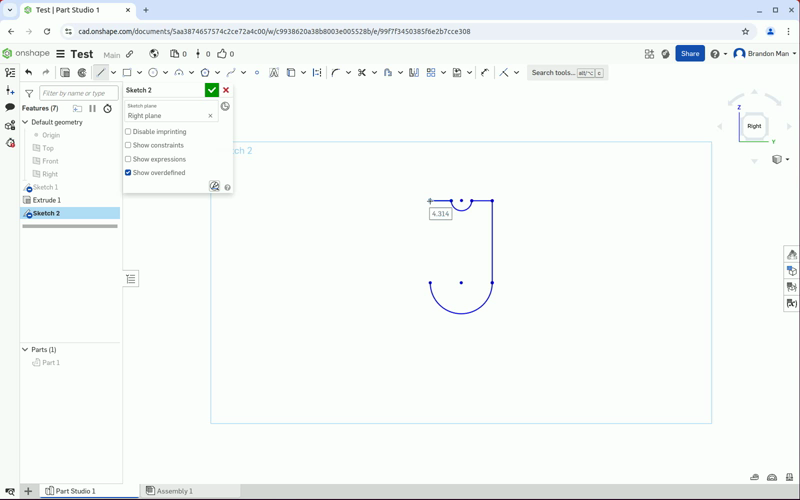
key_down(shift)
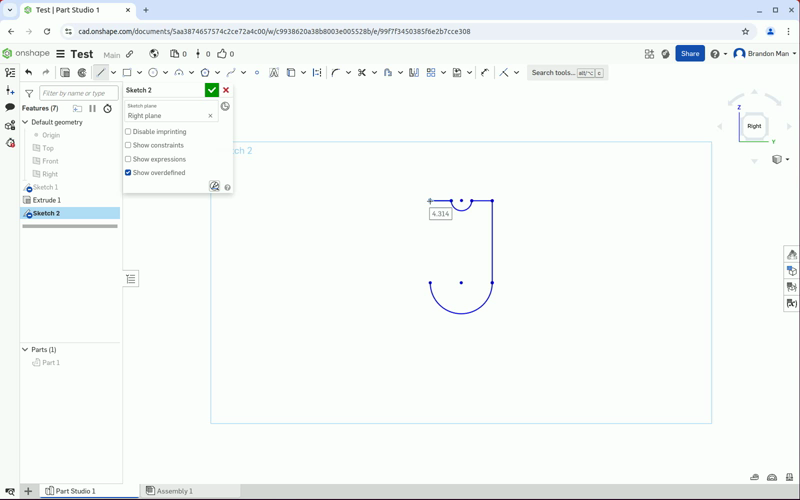
mouse_move(430, 282)
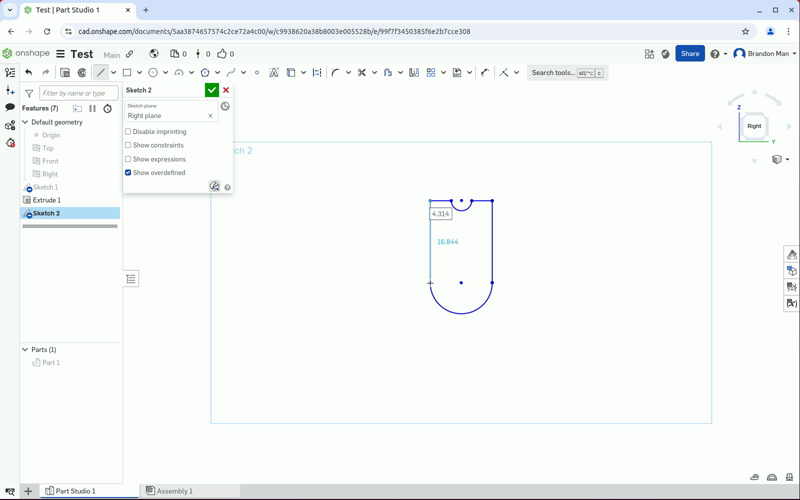
key_up(shift)
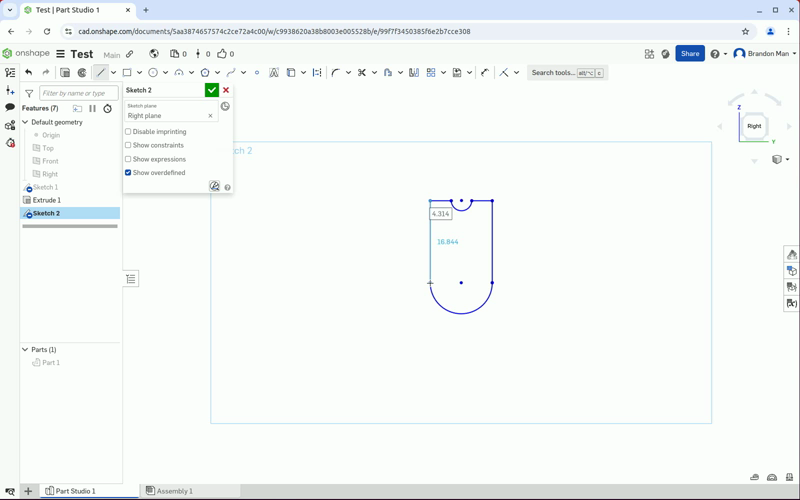
click(430, 282)
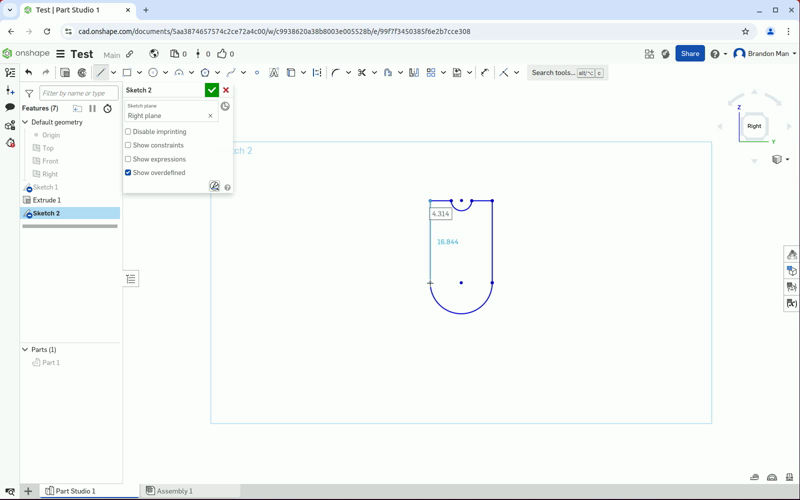
key(esc)
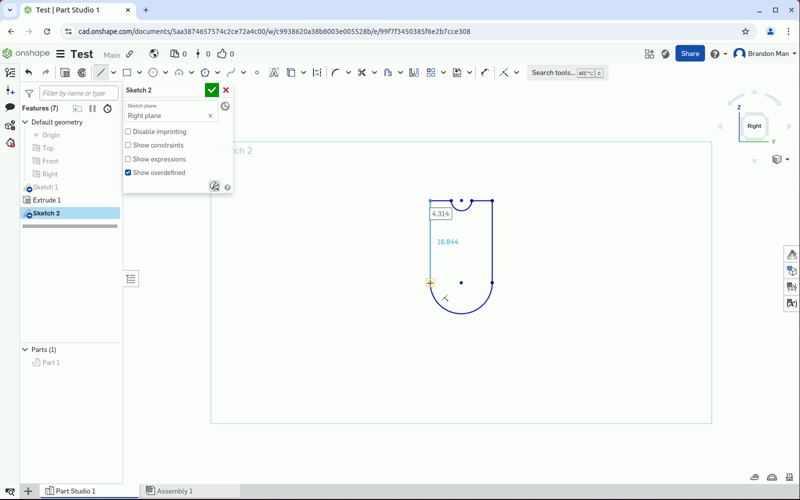
key(c)
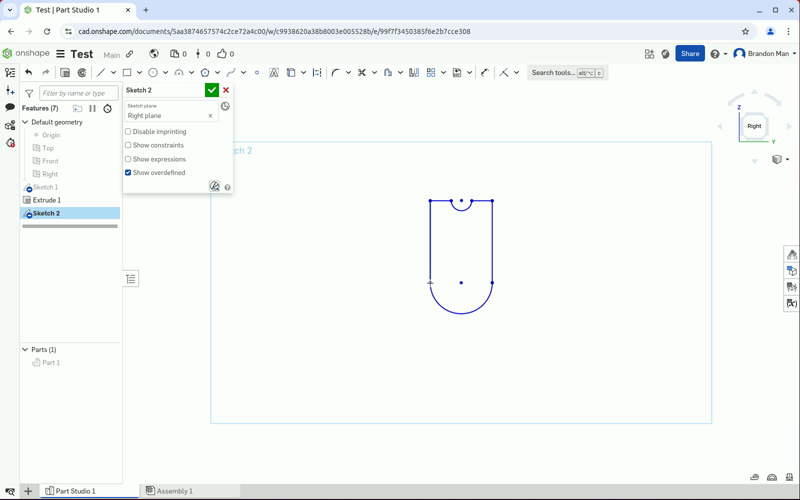
key_down(shift)
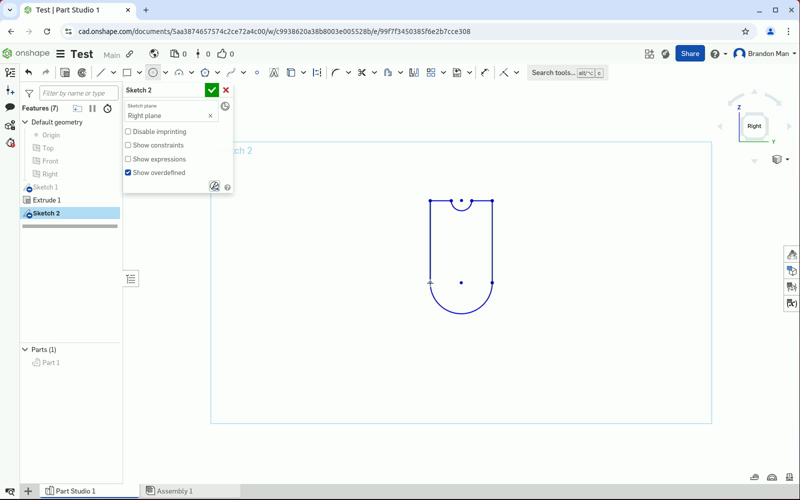
mouse_move(461, 282)
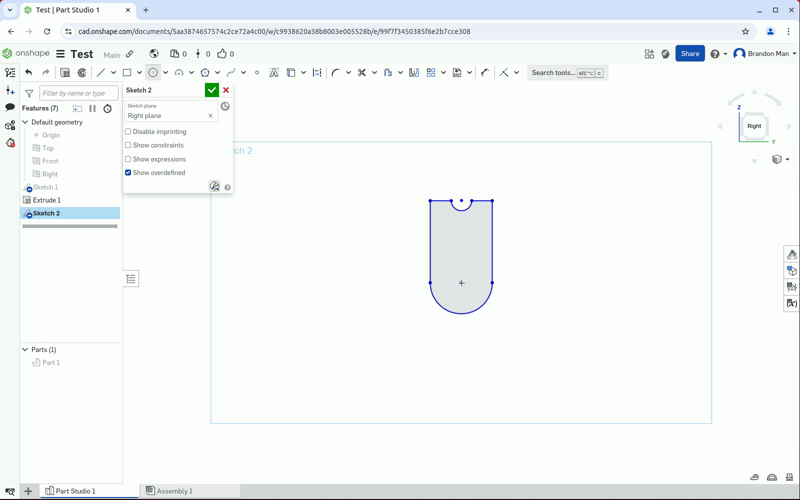
scroll(6)
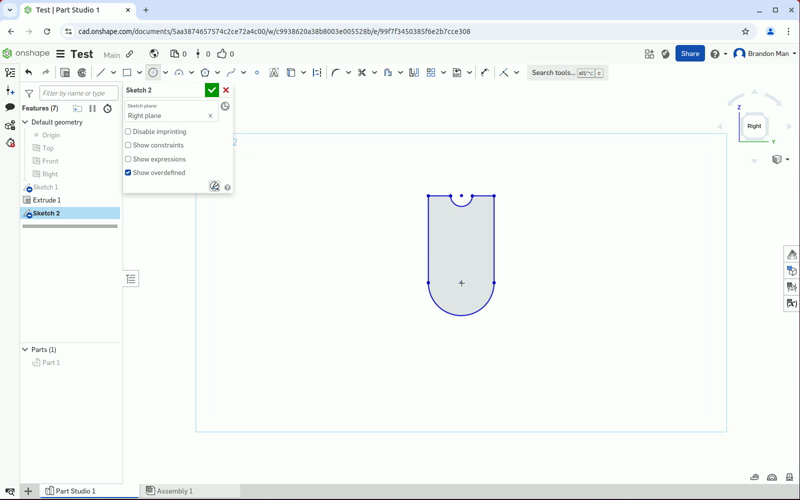
scroll(6)
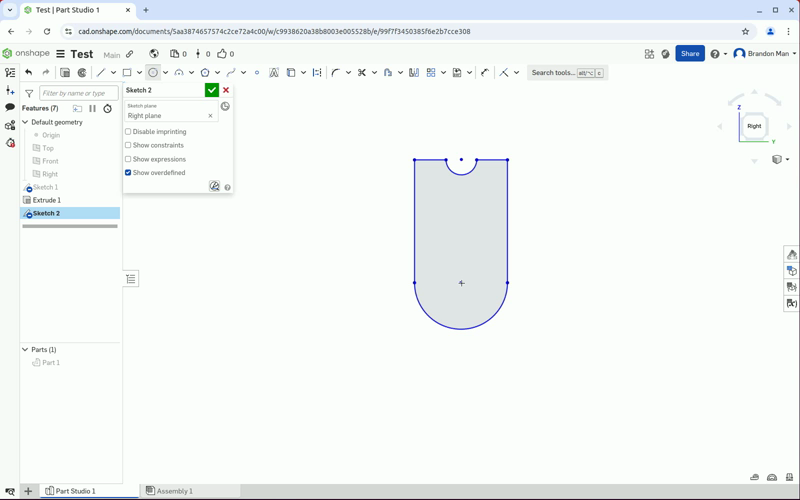
scroll(6)
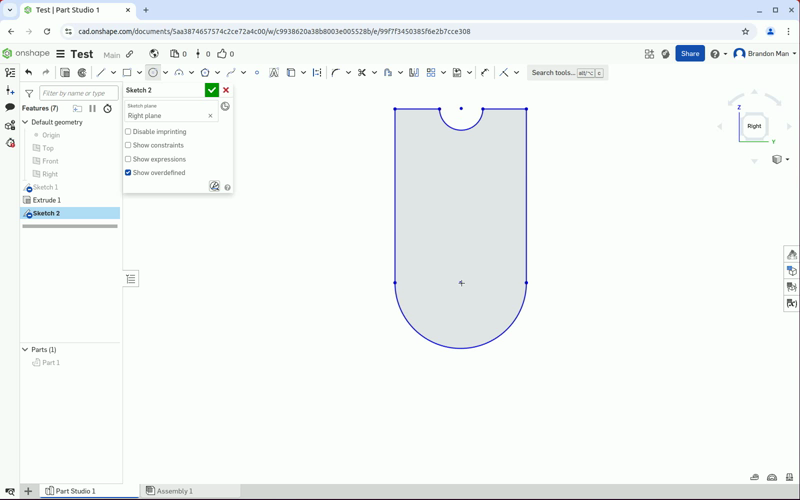
scroll(6)
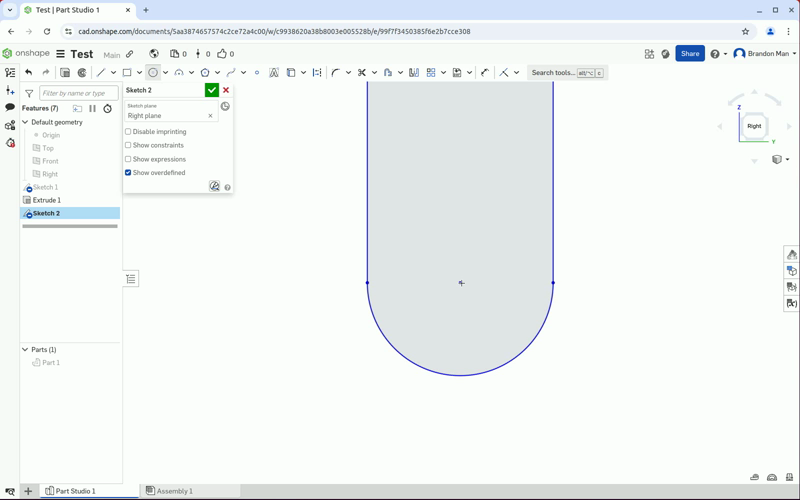
scroll(6)
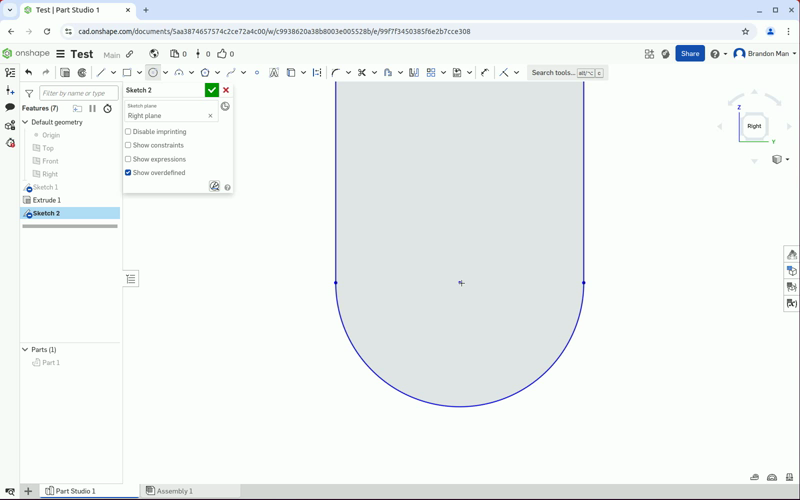
scroll(6)
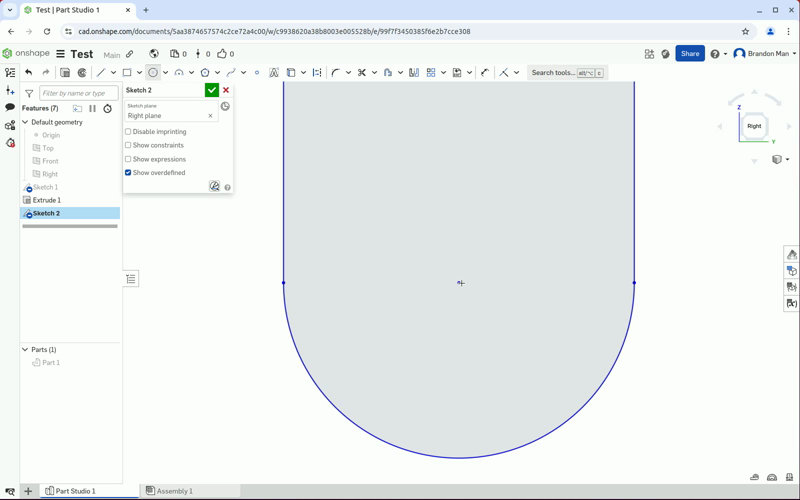
scroll(6)
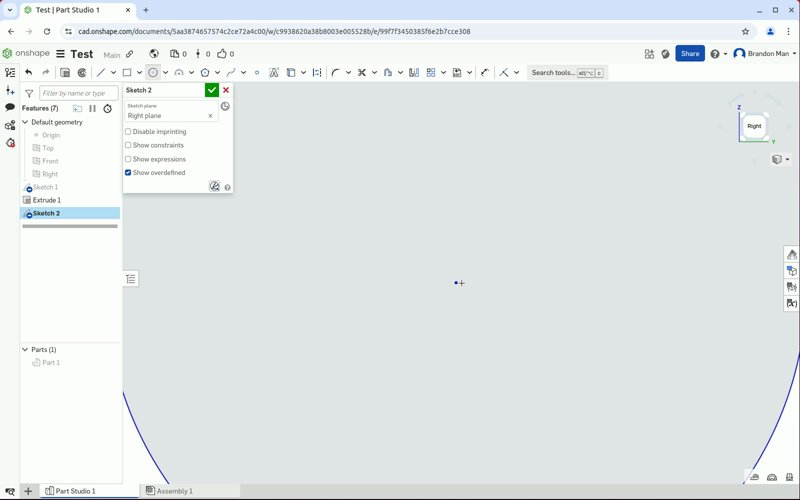
click(461, 282)
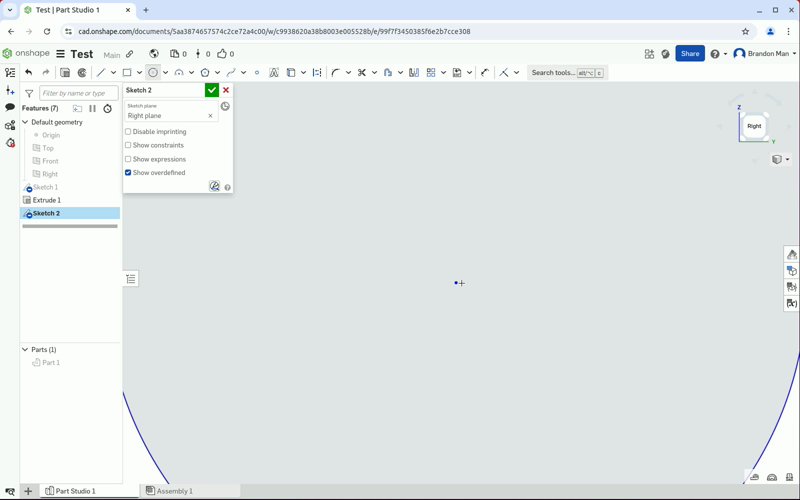
scroll(-6)
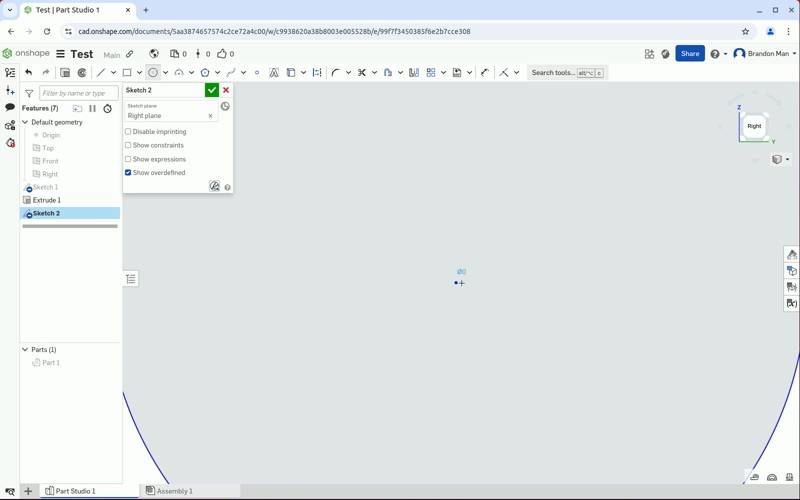
scroll(-6)
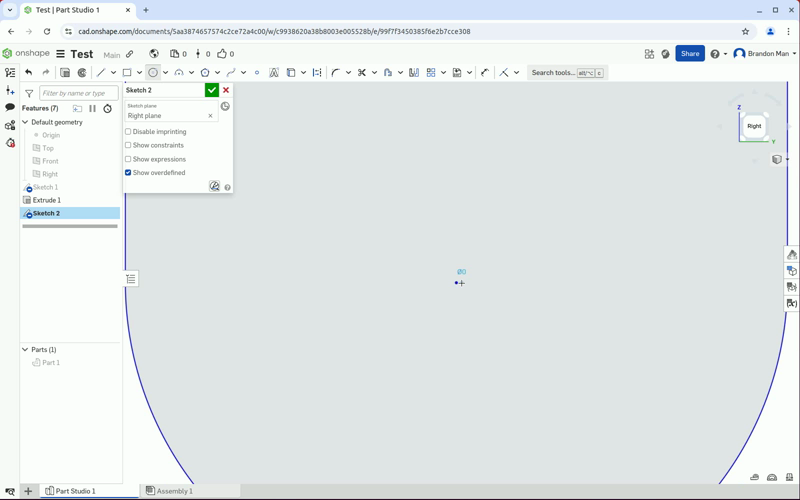
scroll(-6)
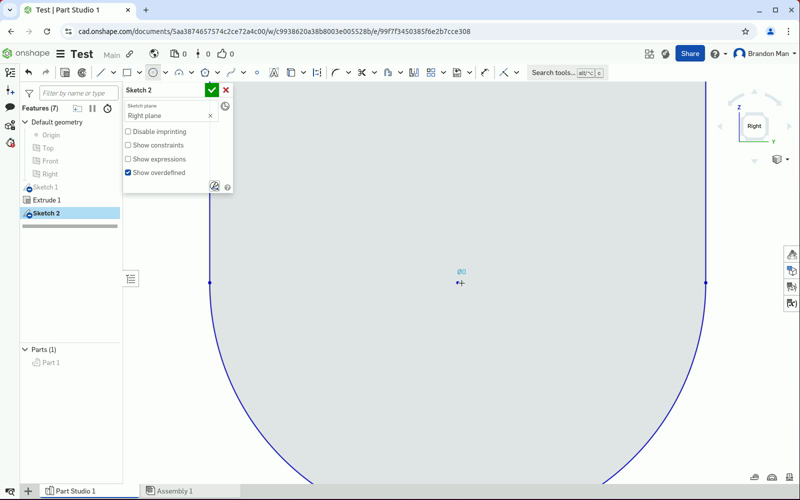
scroll(-6)
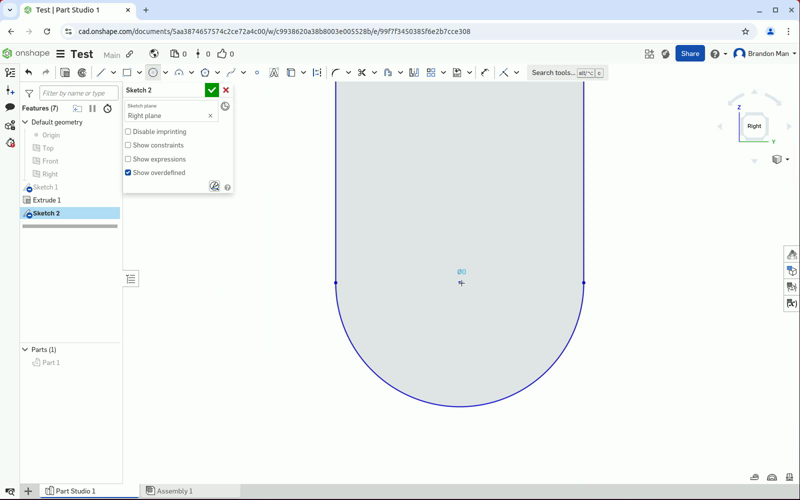
scroll(-6)
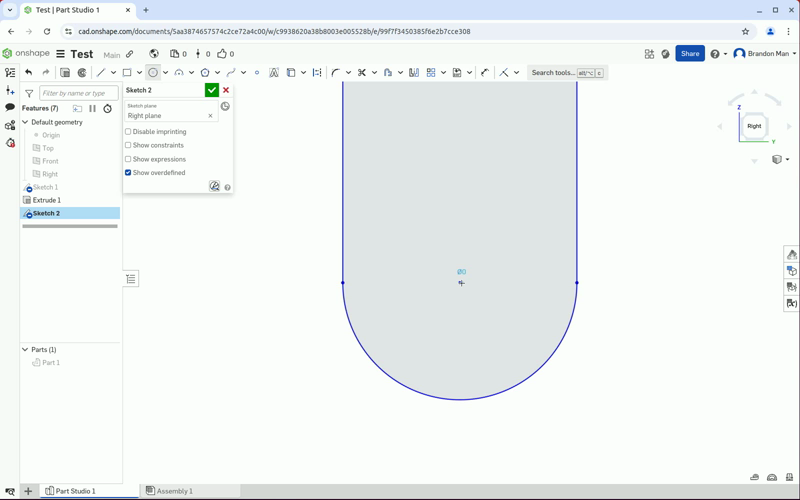
scroll(-6)
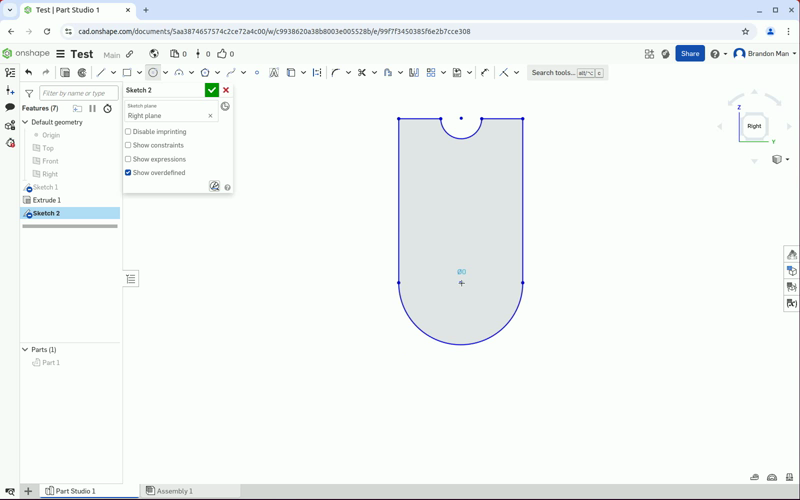
scroll(-6)
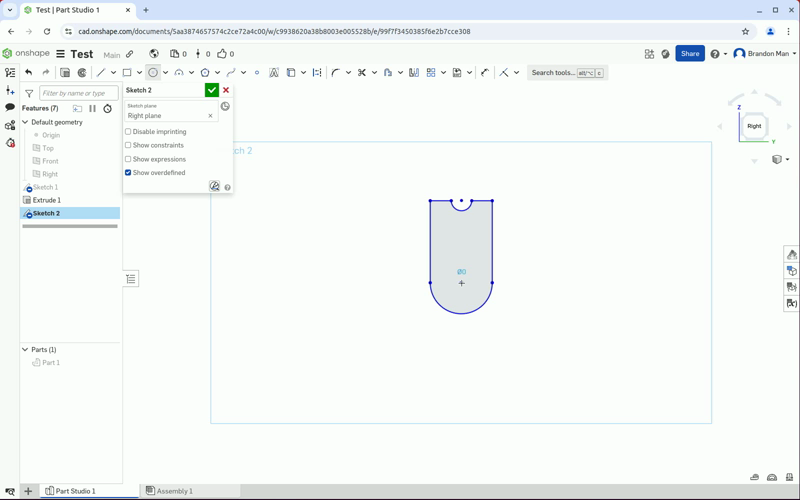
key_up(shift)
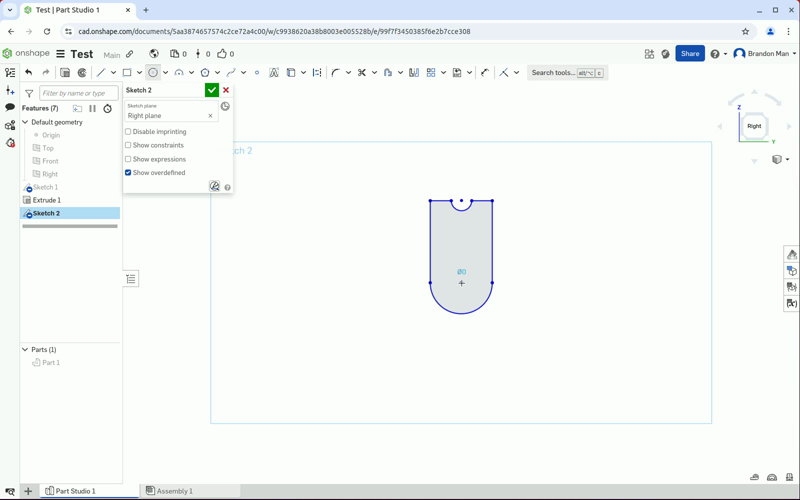
mouse_move(472, 282)
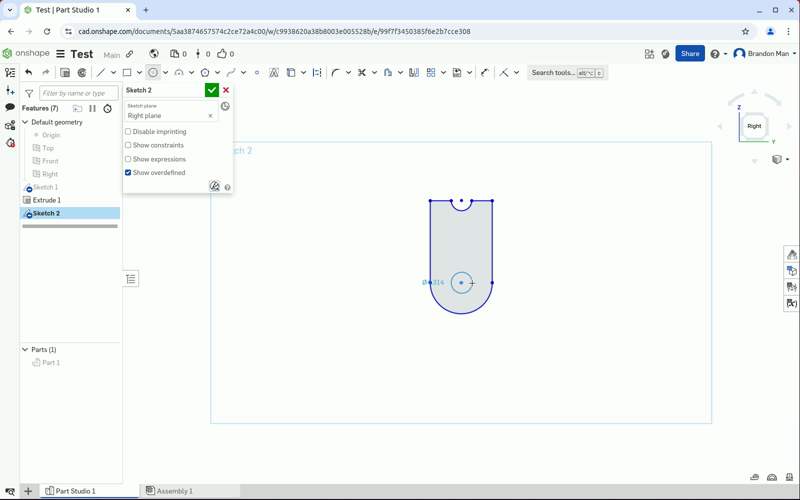
click(472, 282)
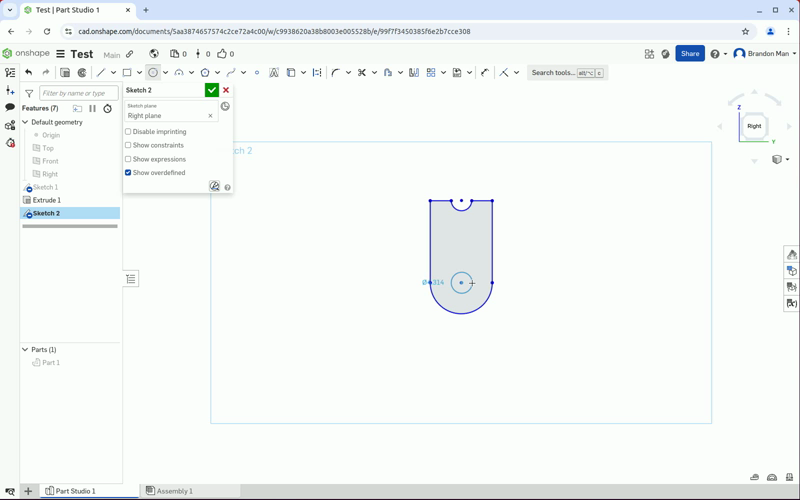
key(esc)
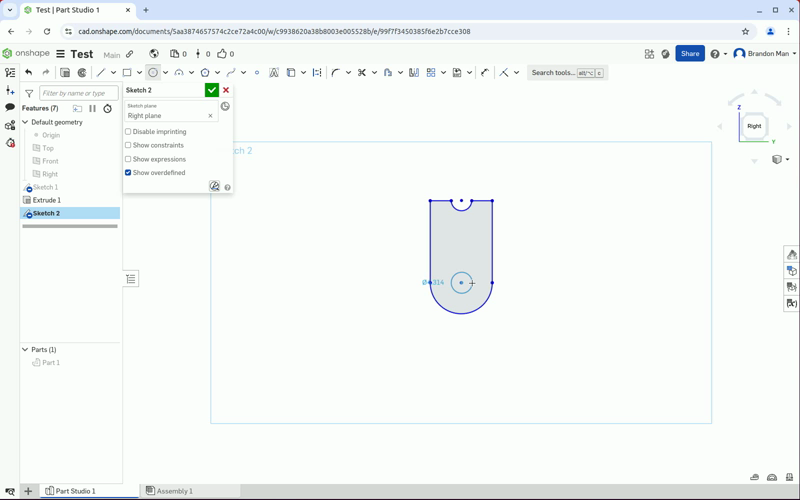
mouse_move(446, 212)
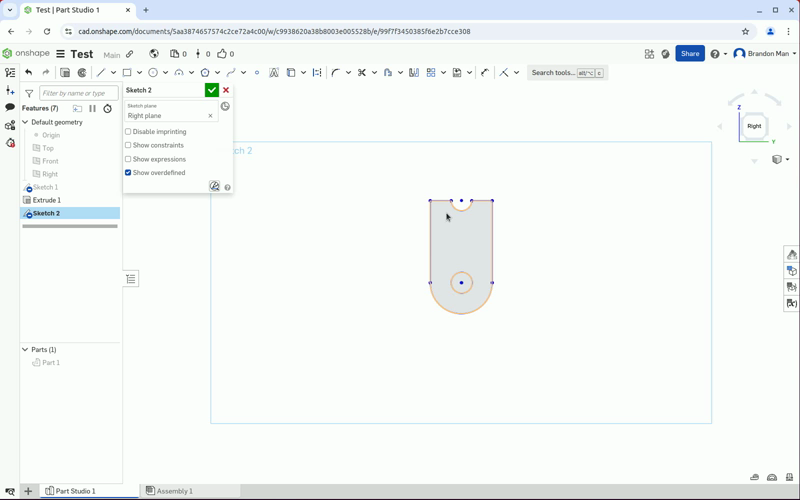
click(446, 212)
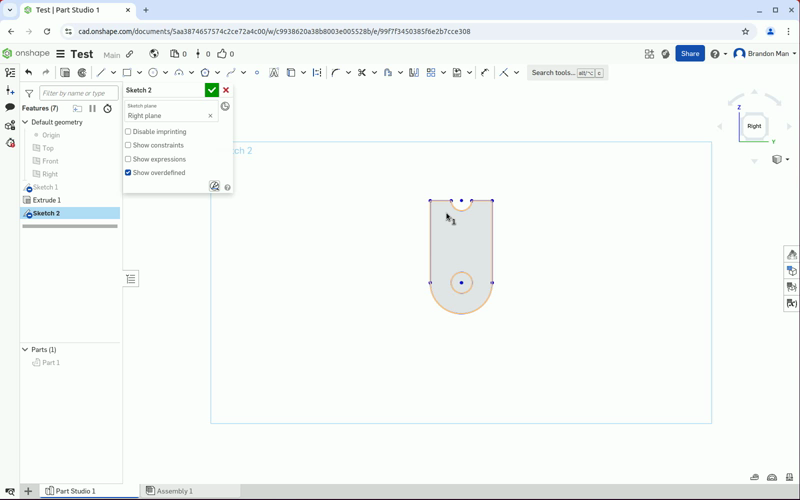
mouse_move(73, 352)
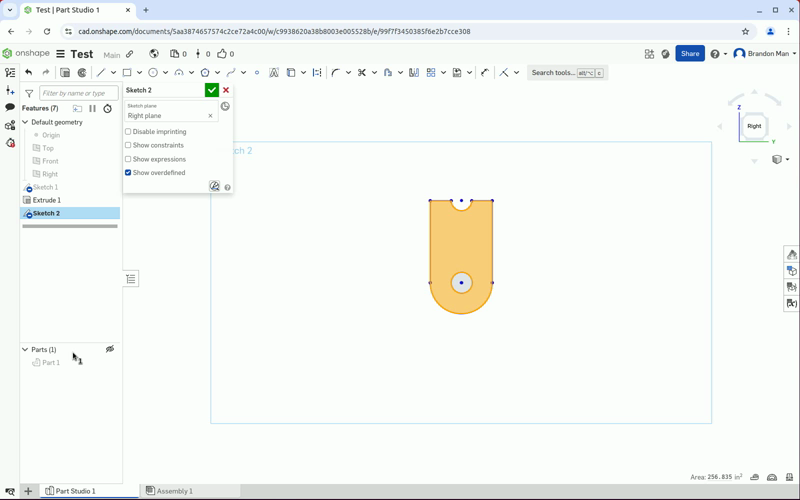
key(shift+y)
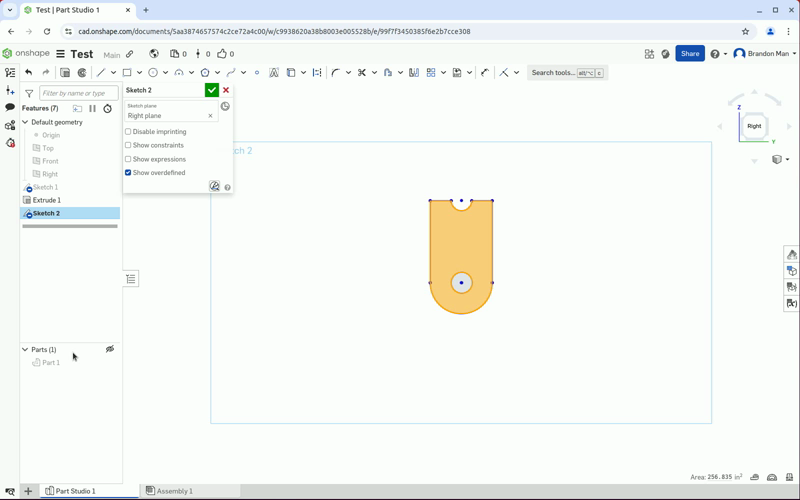
key(shift+e)
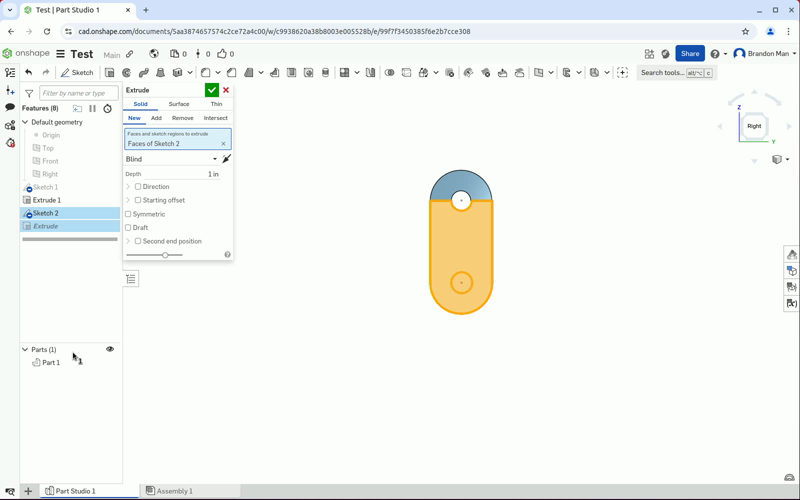
mouse_move(143, 106)
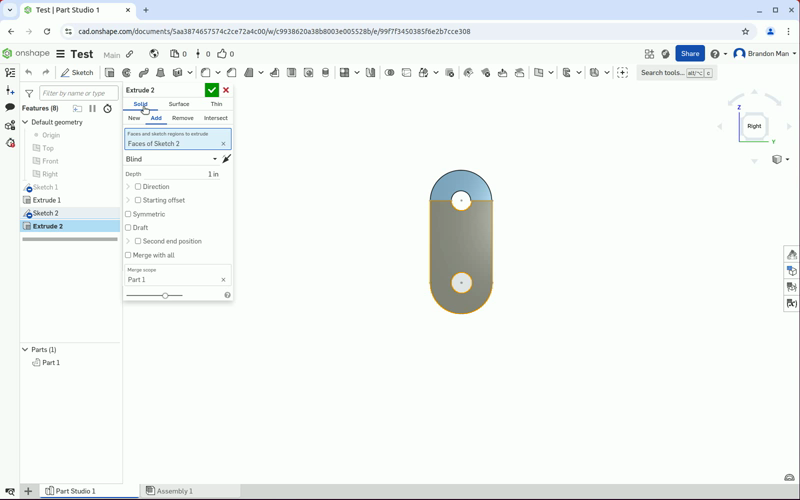
click(143, 106)
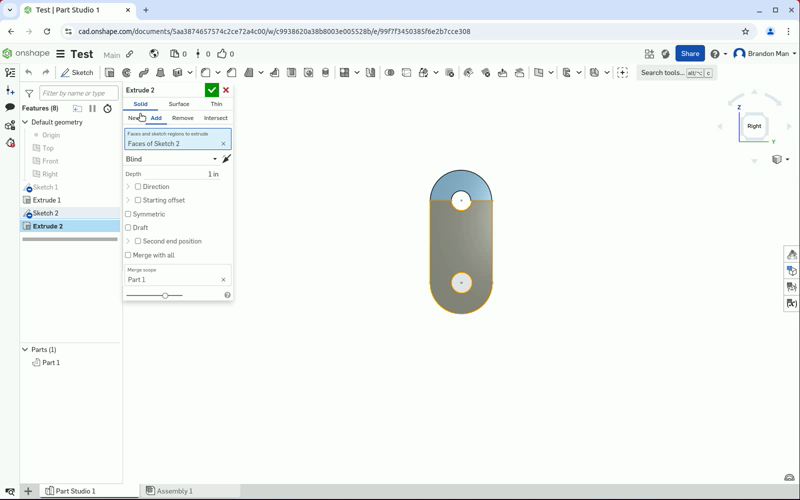
mouse_move(137, 120)
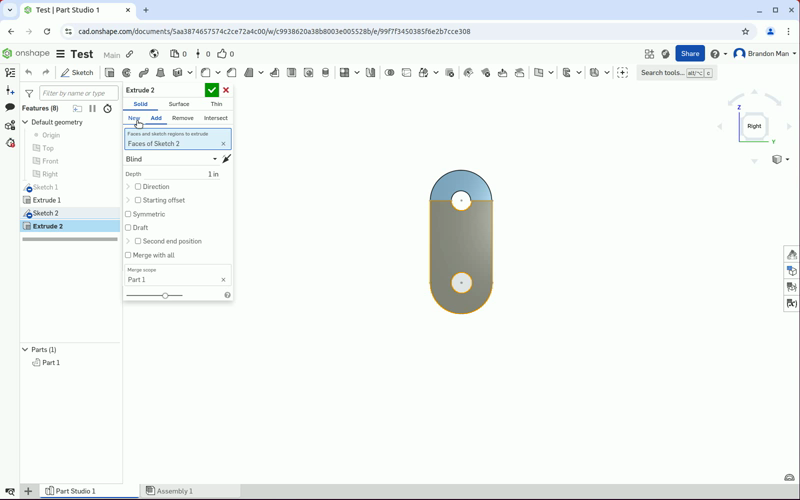
click(137, 120)
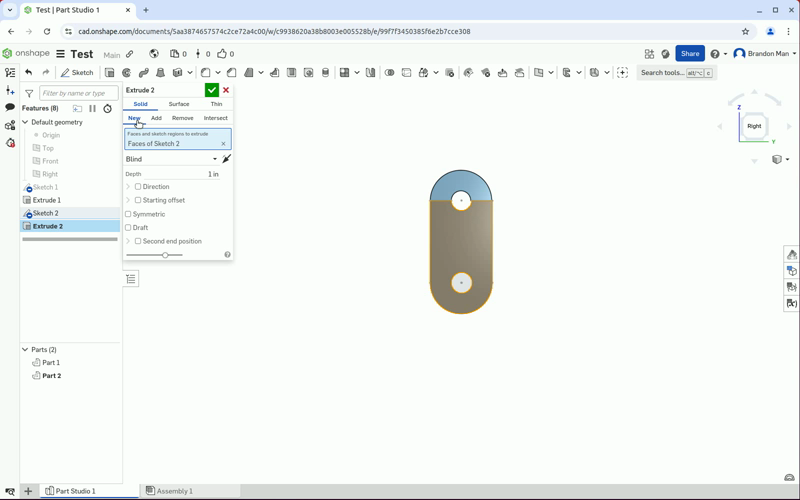
key(tab, 4)
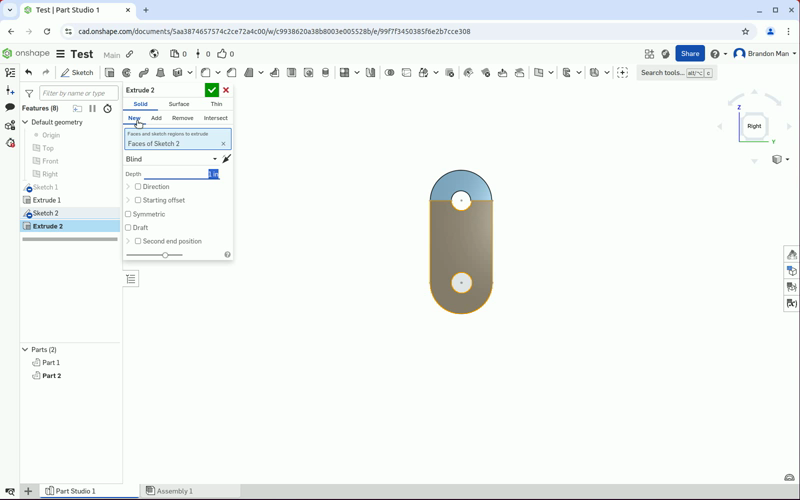
text(4.092)
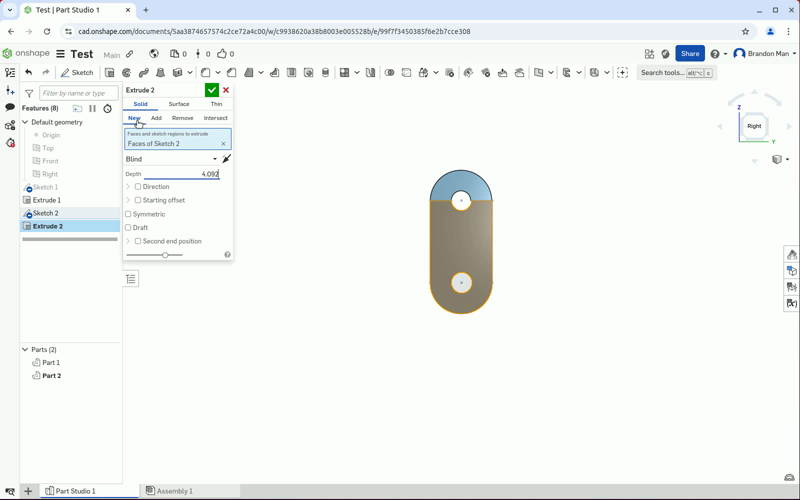
key(enter)
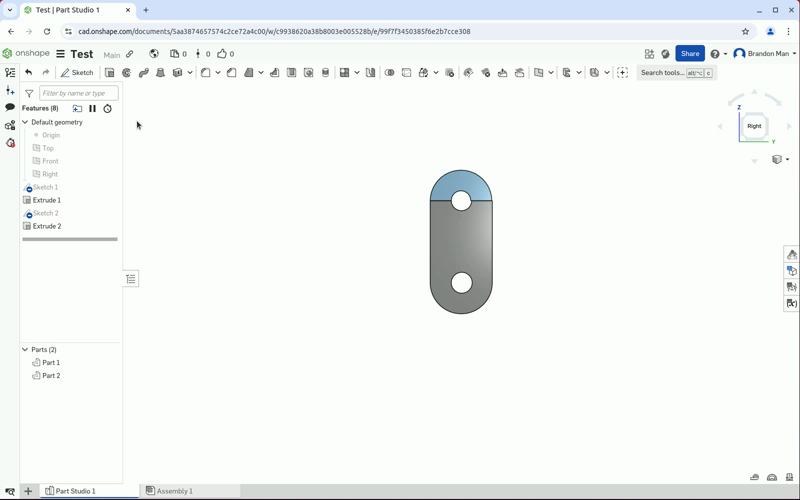
key(shift+h)
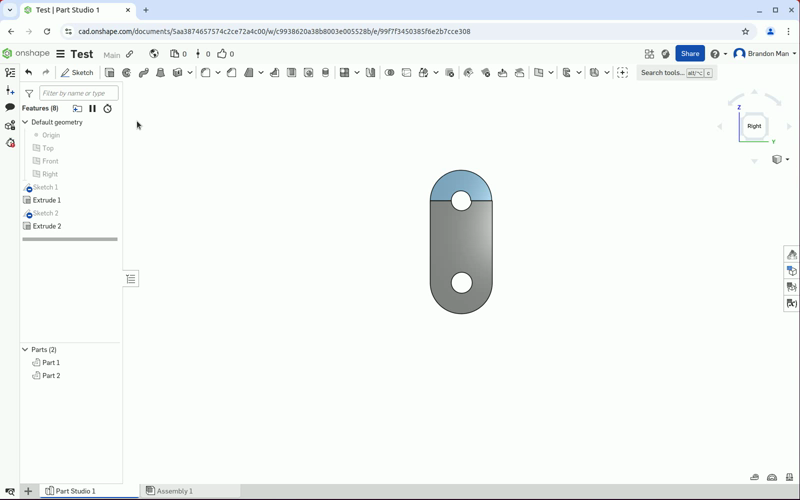
key(shift+h)
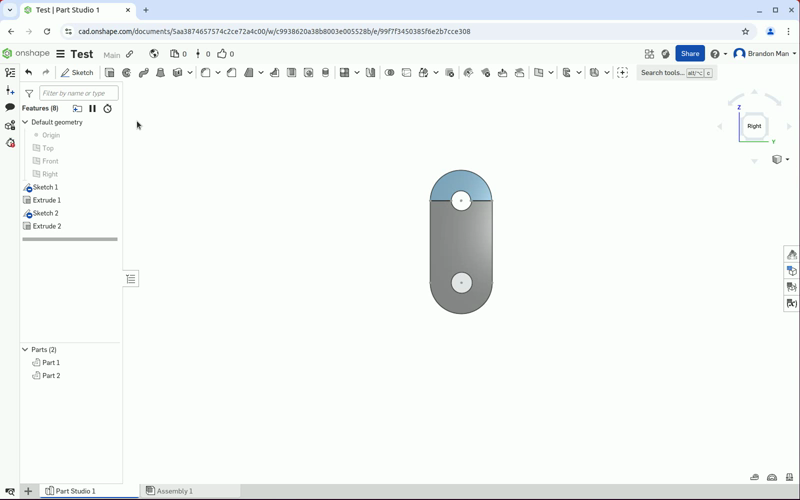
key(shift+7)
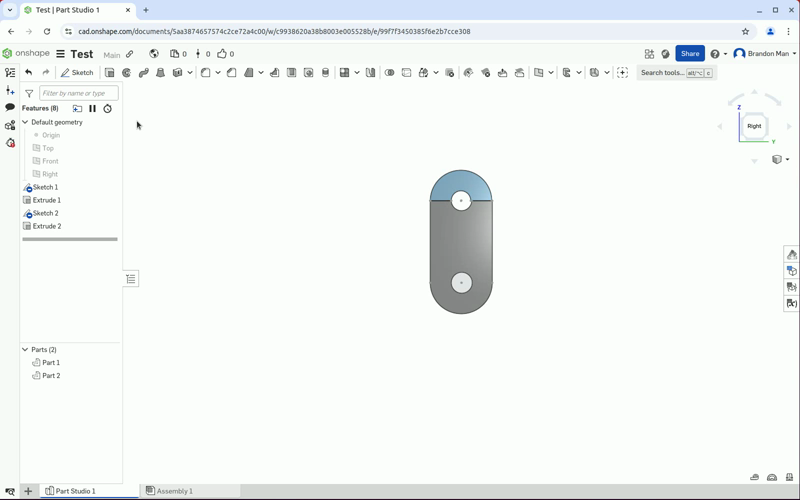
key(right, 2)
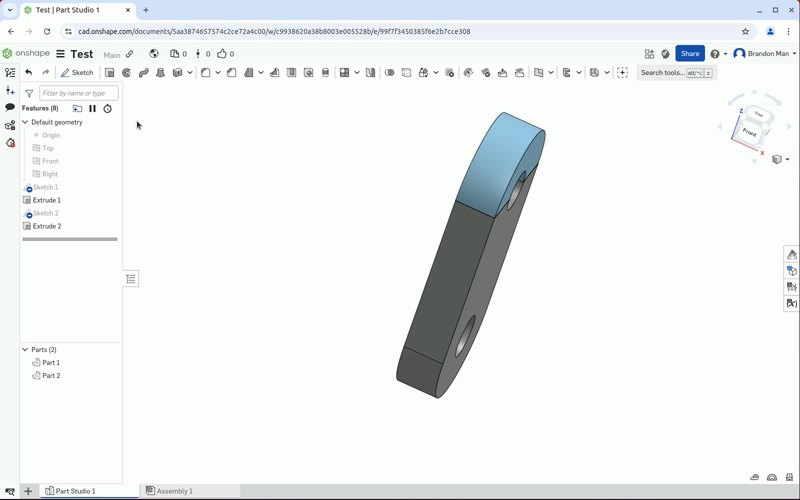
key(down, 2)
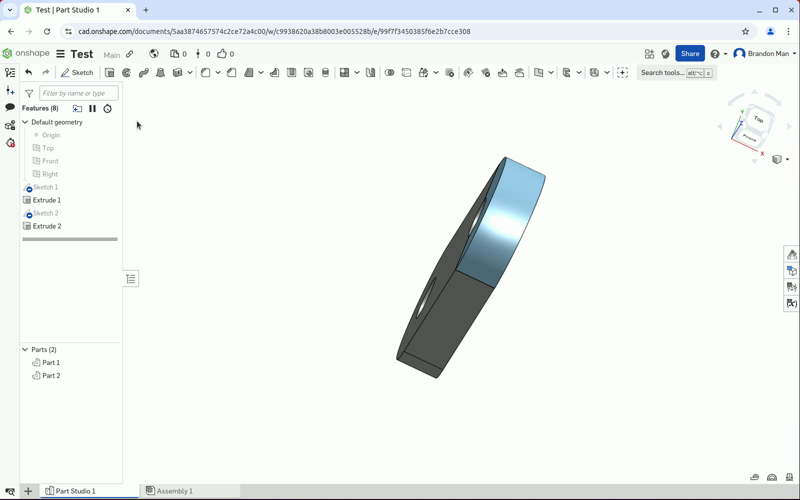
key(up, 2)
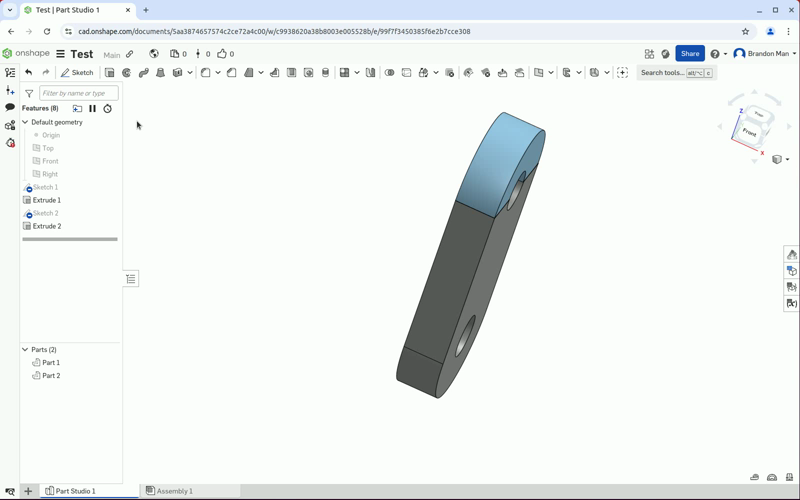
key(left, 2)
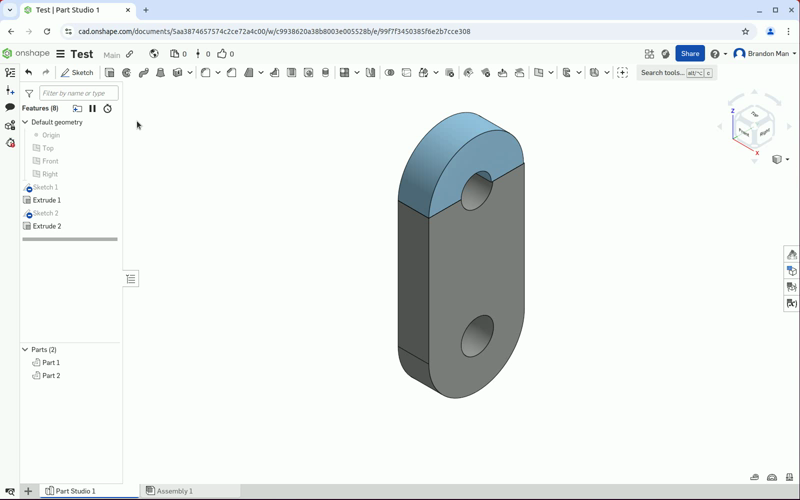
mouse_move(73, 189)
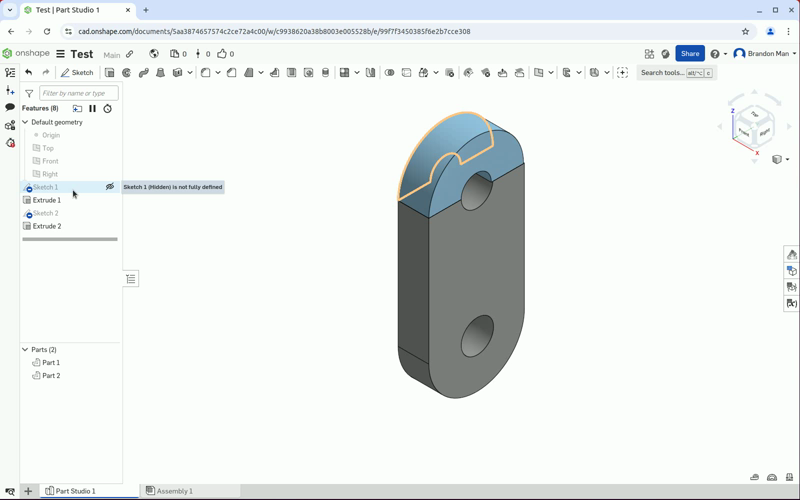
click(73, 189)